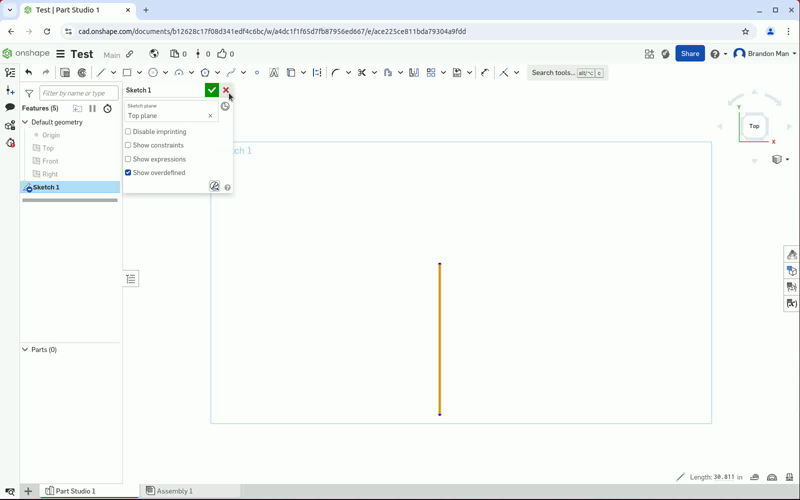
key(shift+h)
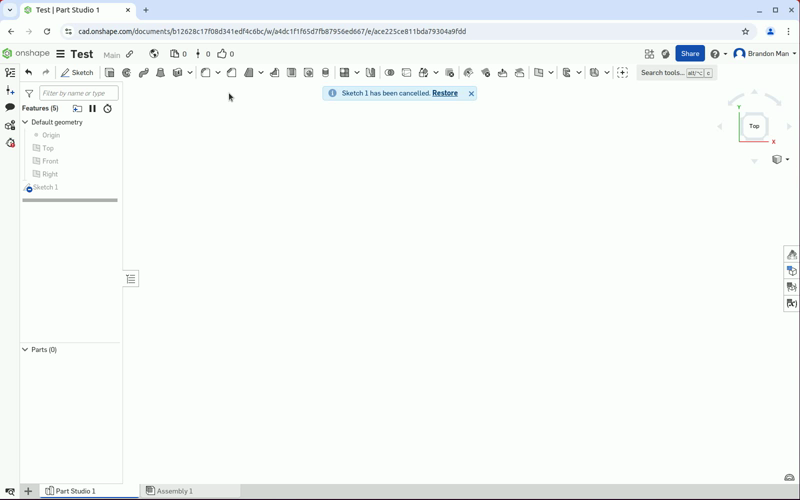
mouse_move(73, 352)
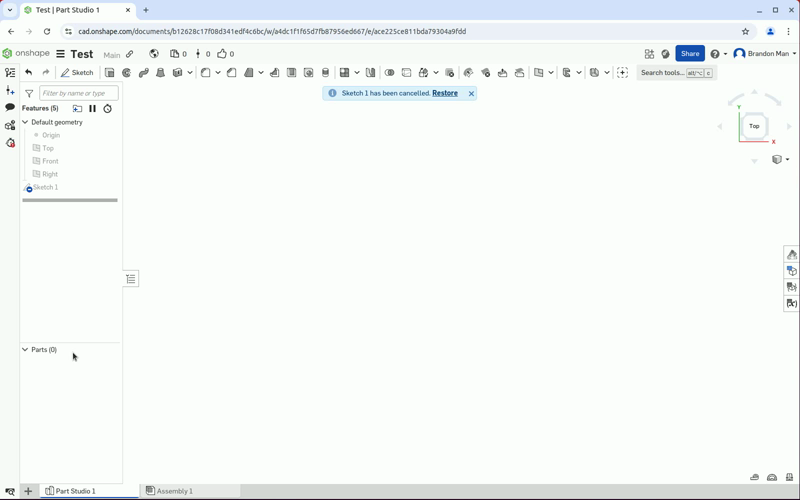
key(y)
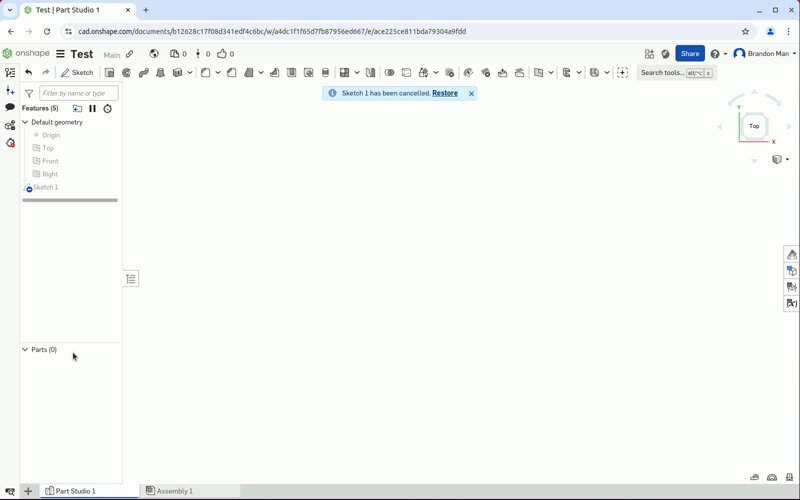
key(shift+p)
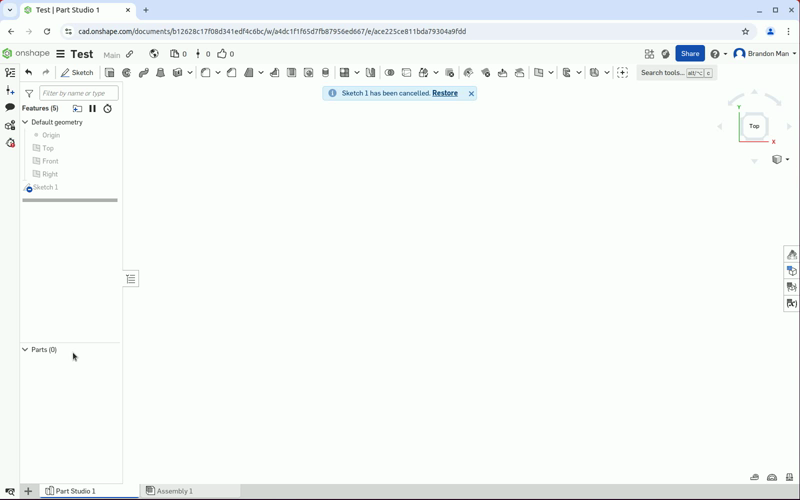
key(space)
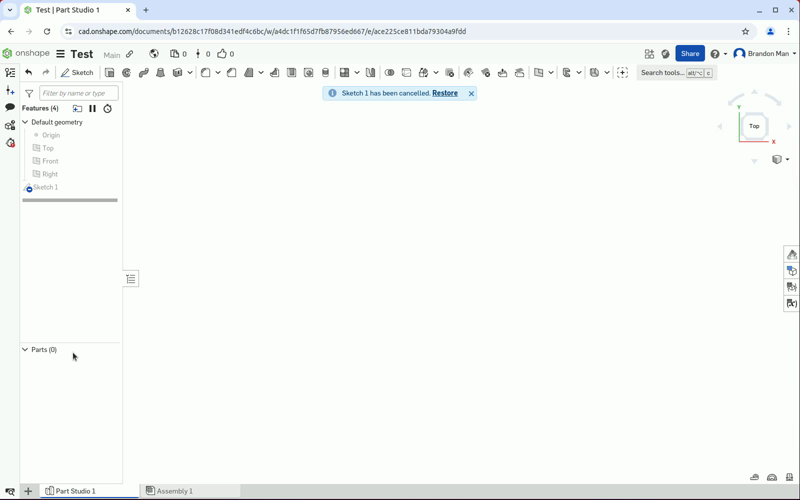
key_down(shift)
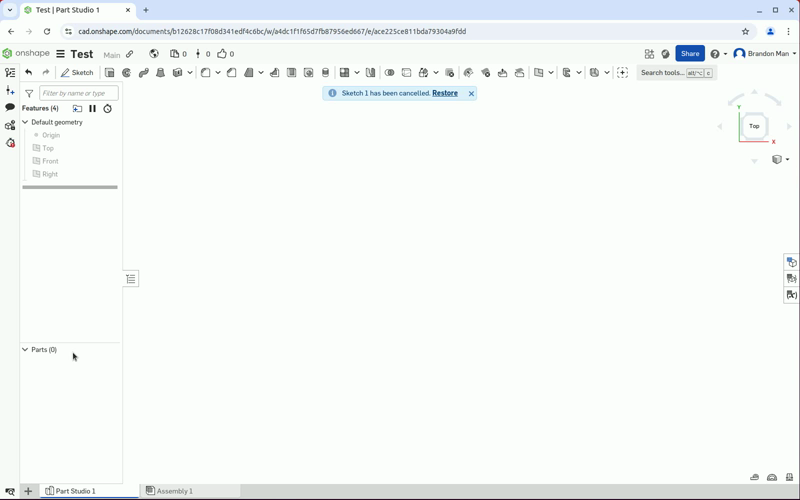
key(up)
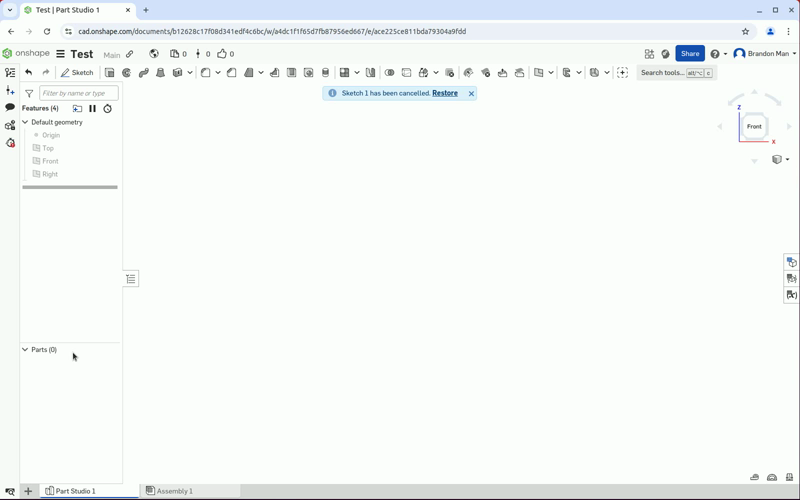
key_up(shift)
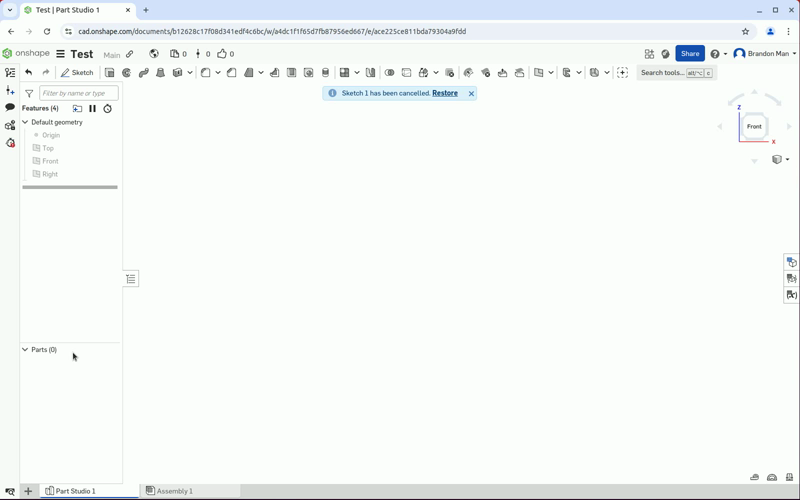
key(space)
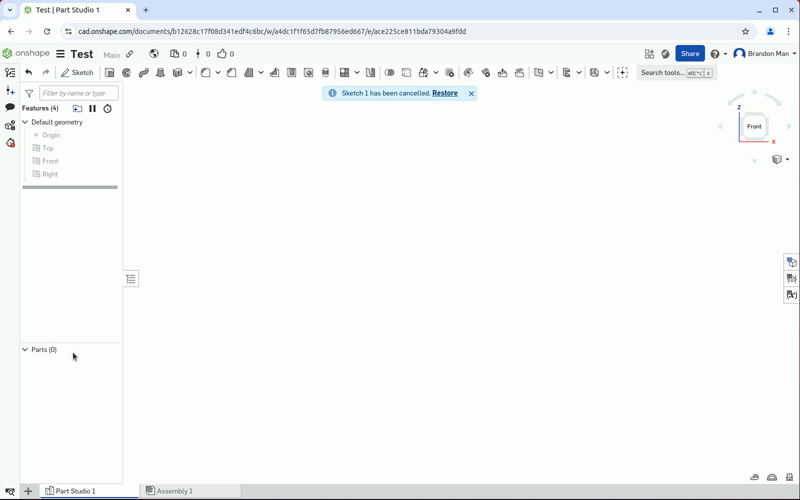
key_down(shift)
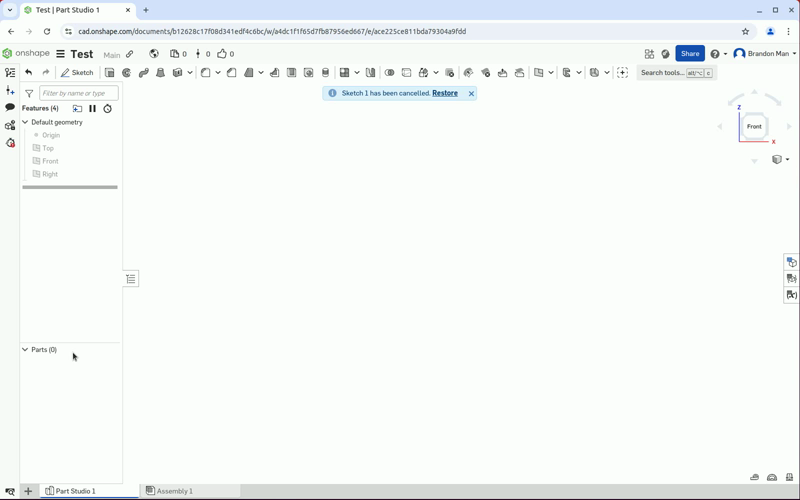
key(left)
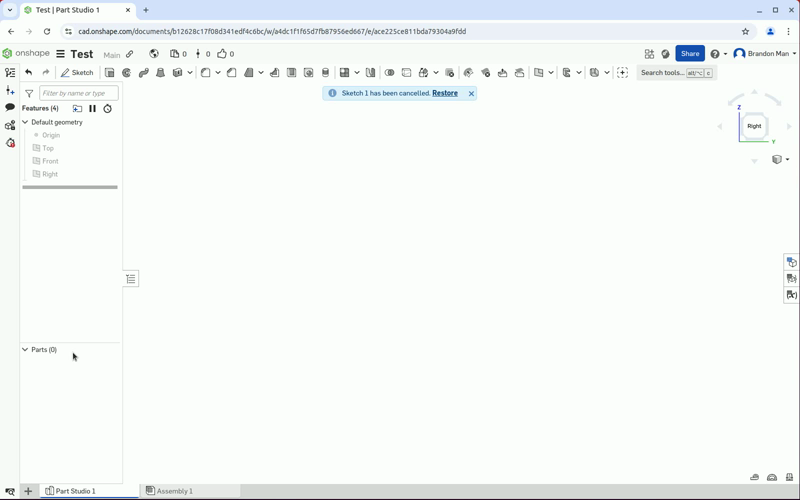
key_up(shift)
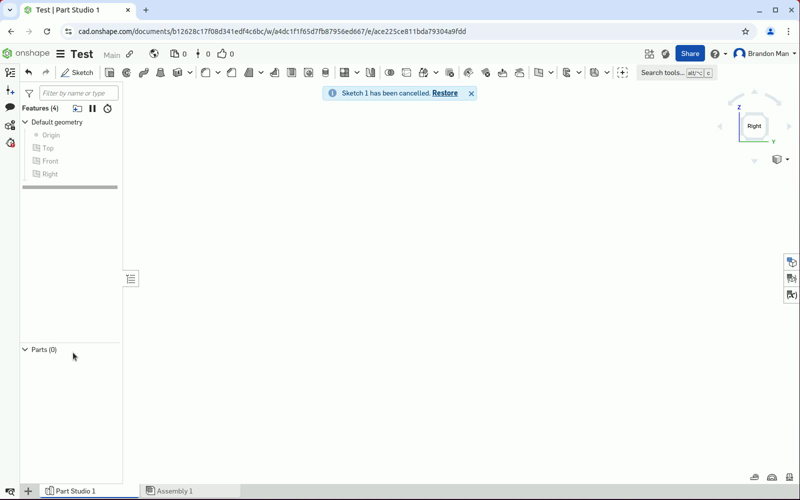
mouse_move(73, 352)
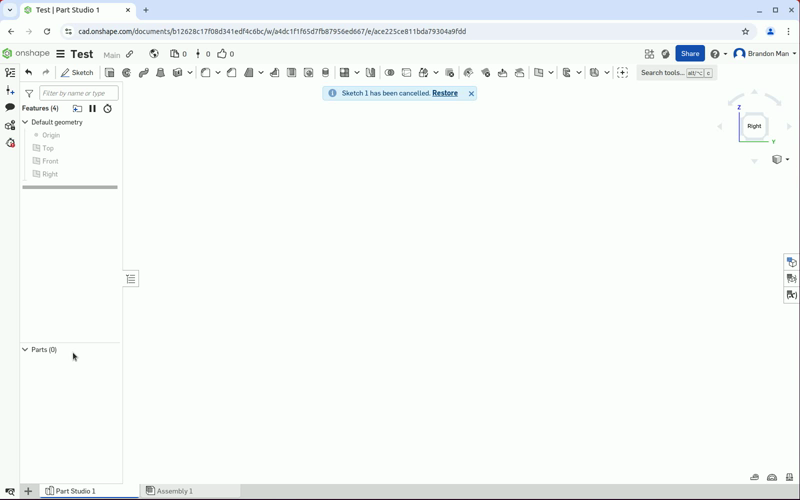
key(shift+y)
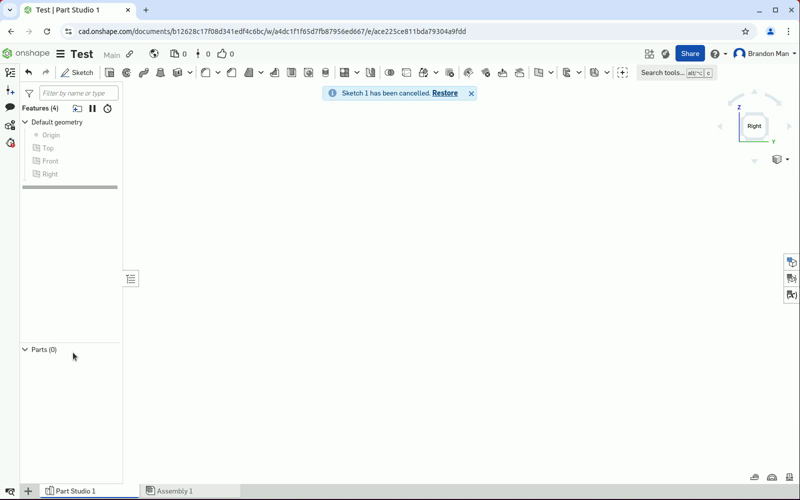
key(shift+s)
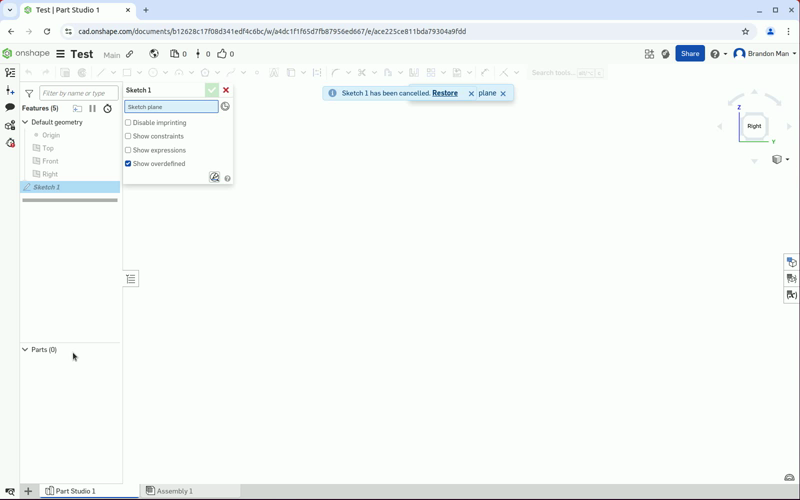
mouse_move(73, 176)
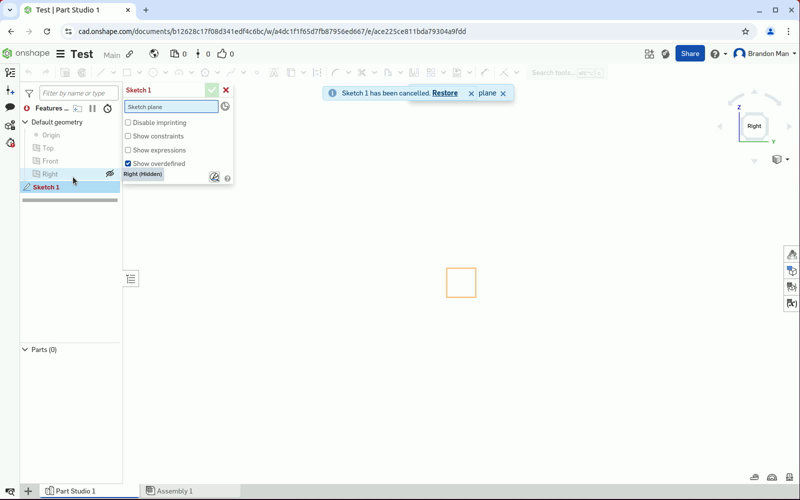
click(73, 176)
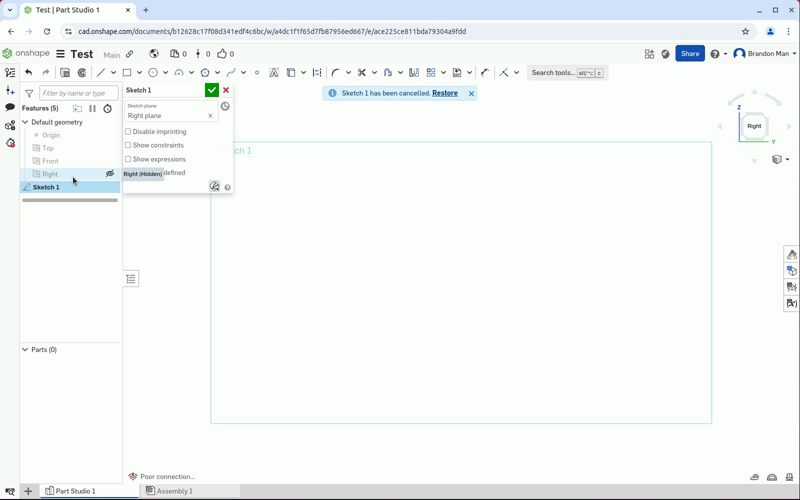
mouse_move(73, 352)
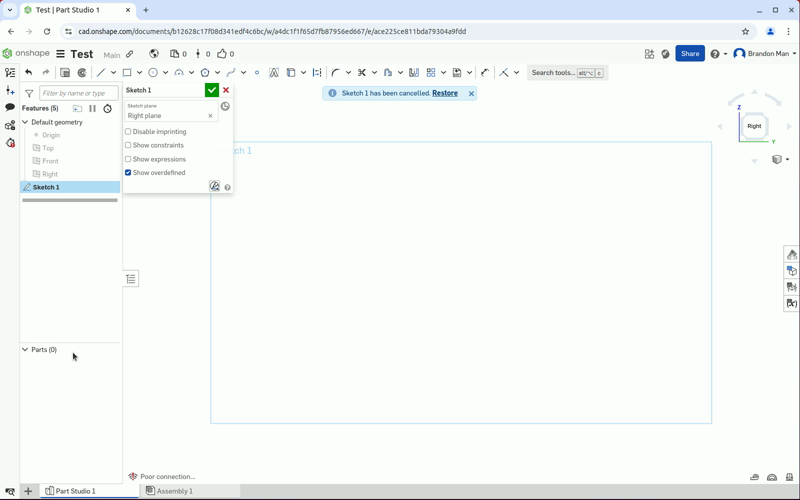
key(y)
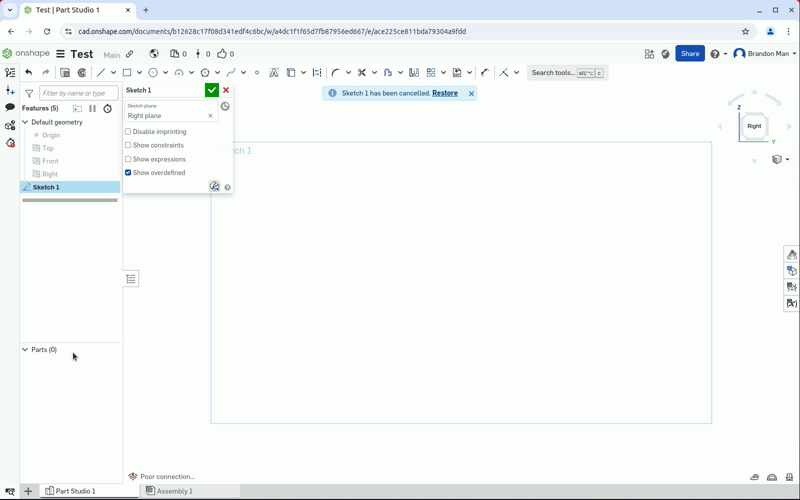
key(l)
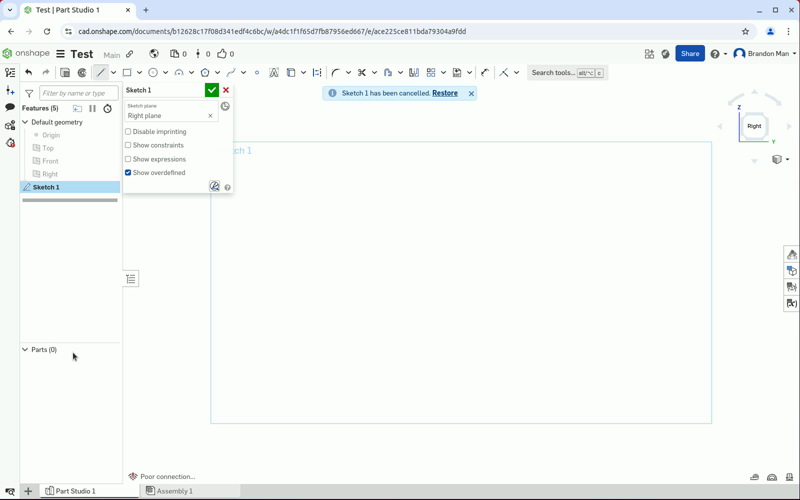
key_down(shift)
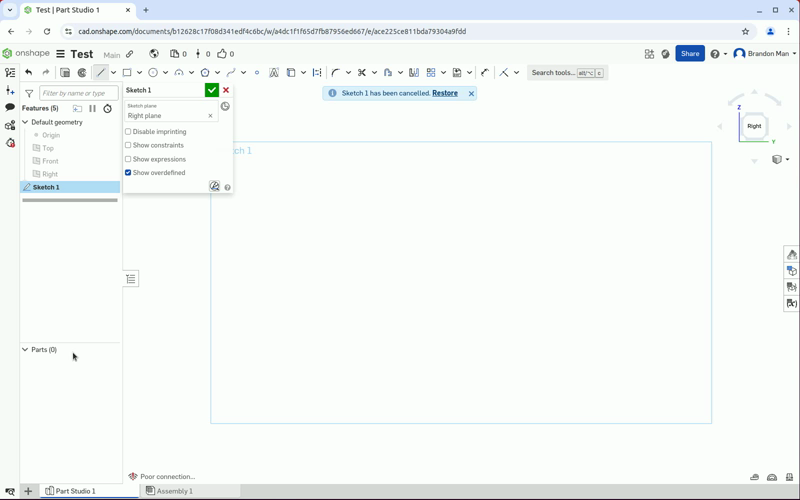
mouse_move(459, 282)
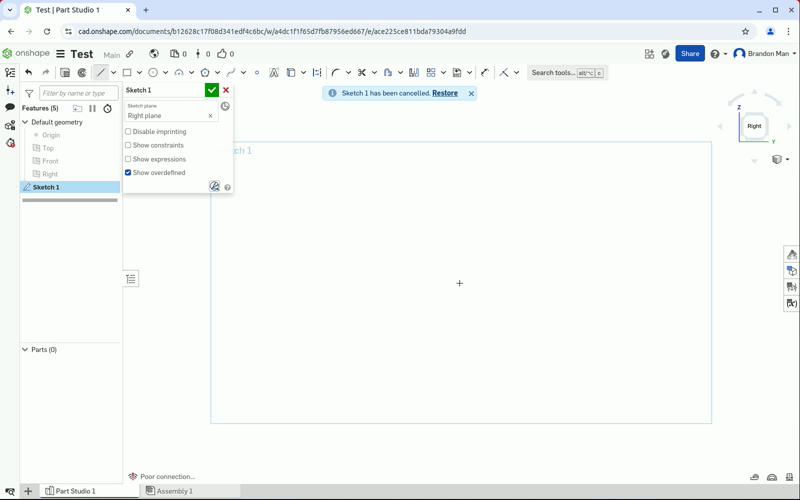
click(459, 282)
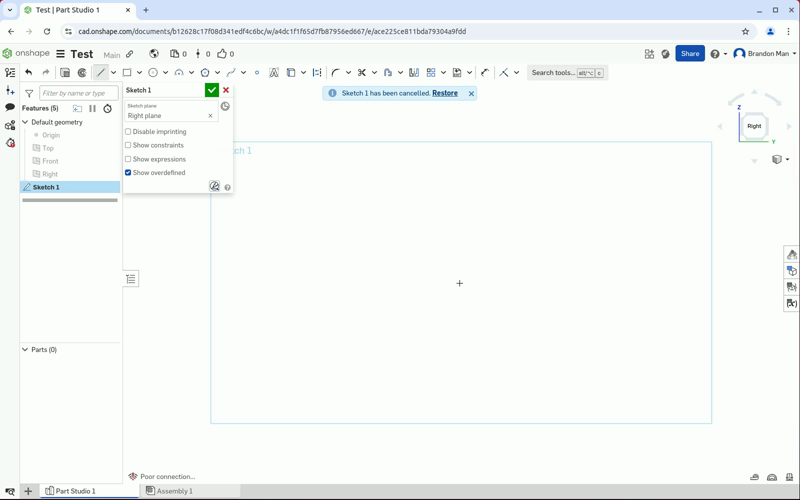
key_up(shift)
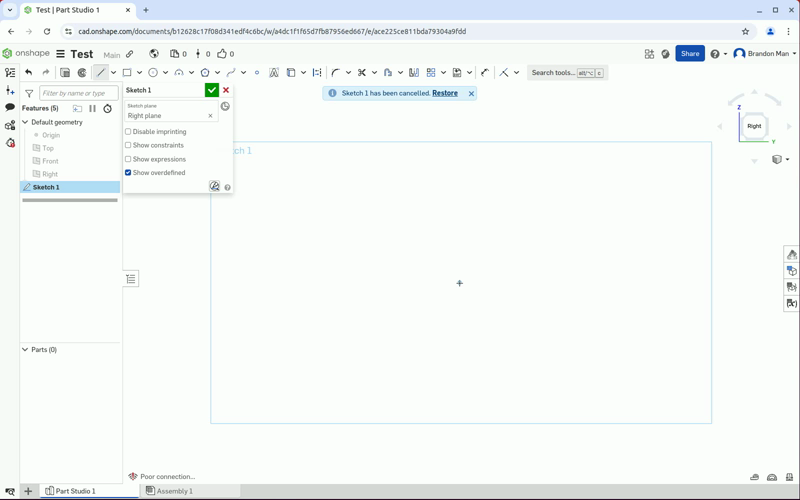
key_down(shift)
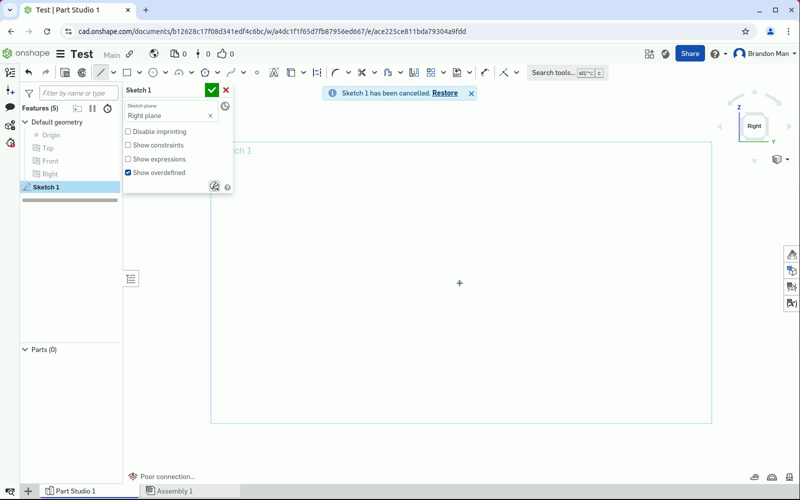
mouse_move(489, 282)
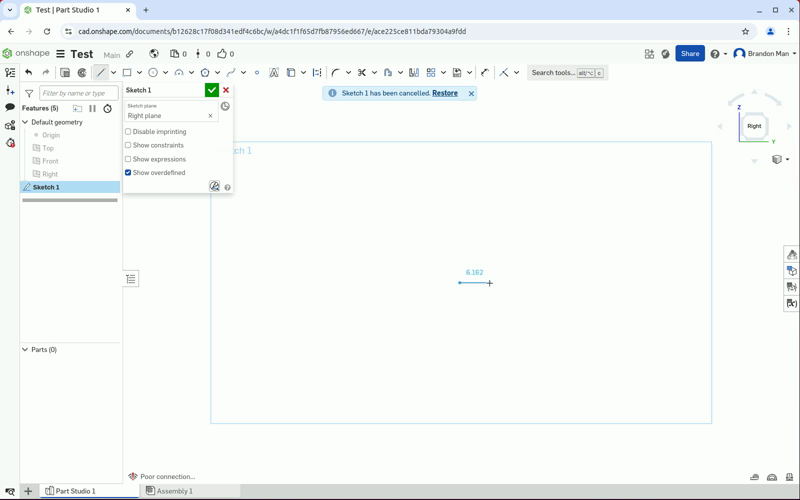
mouse_move(461, 282)
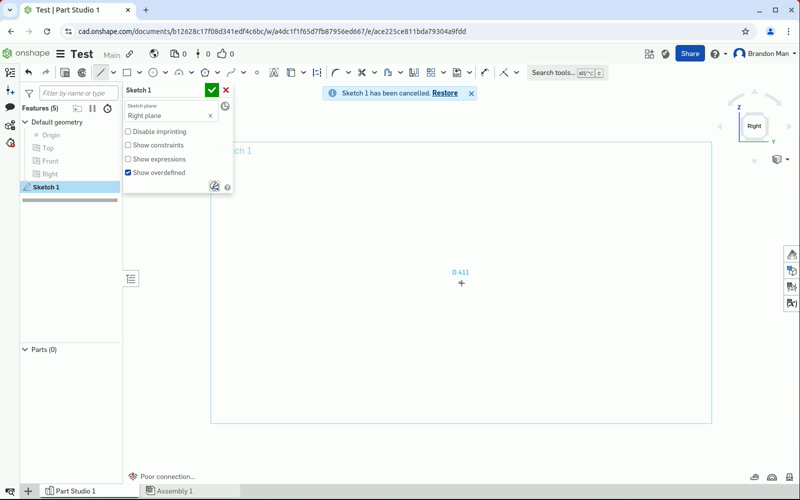
scroll(6)
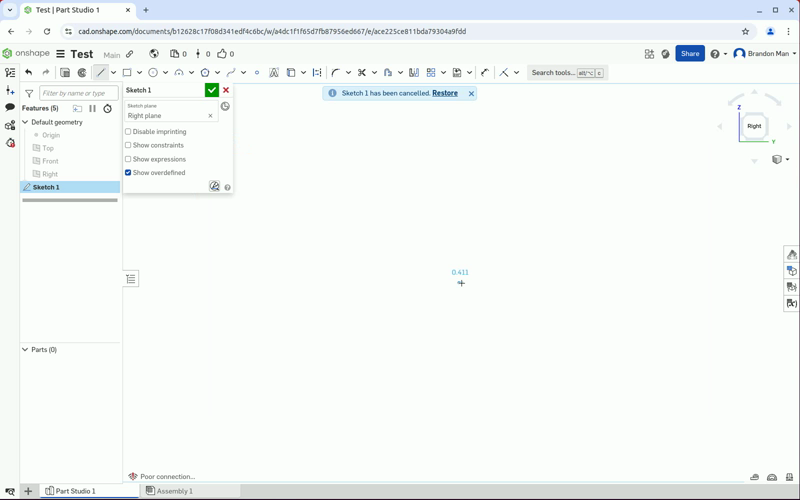
scroll(6)
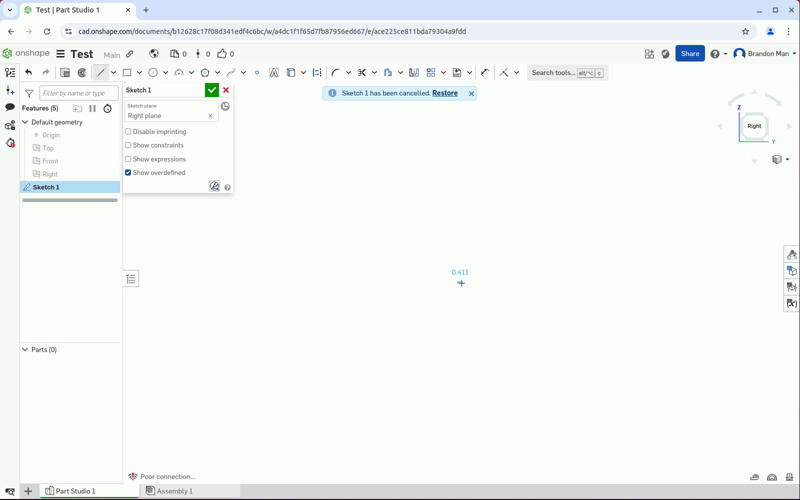
scroll(6)
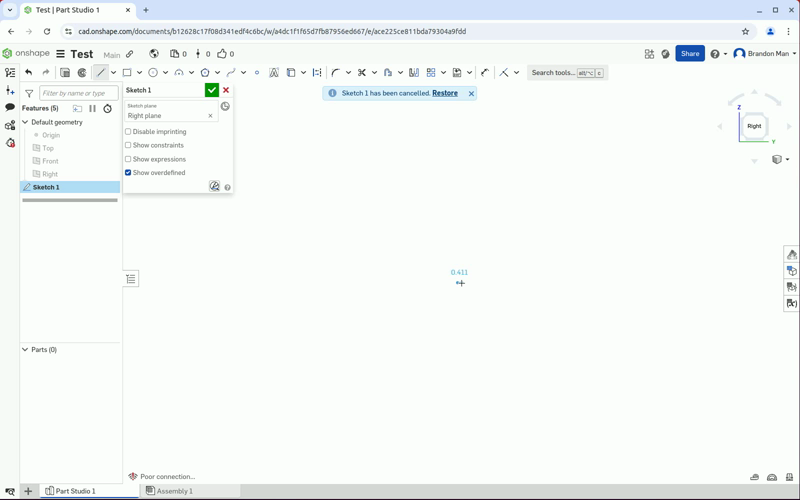
scroll(6)
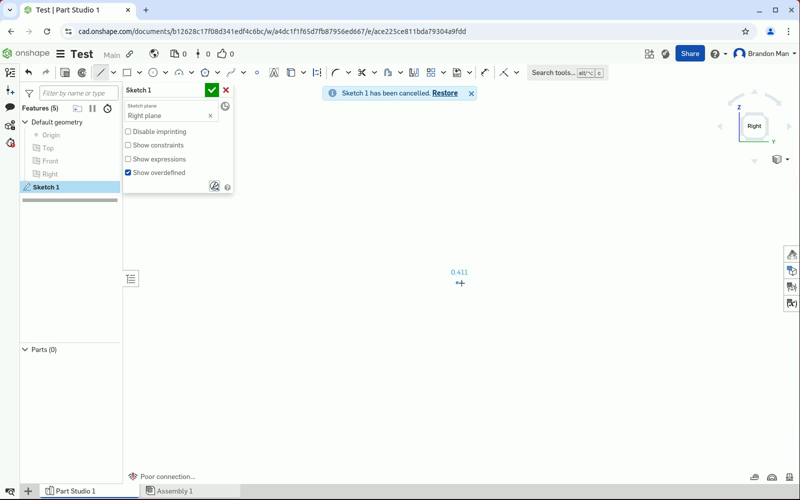
scroll(6)
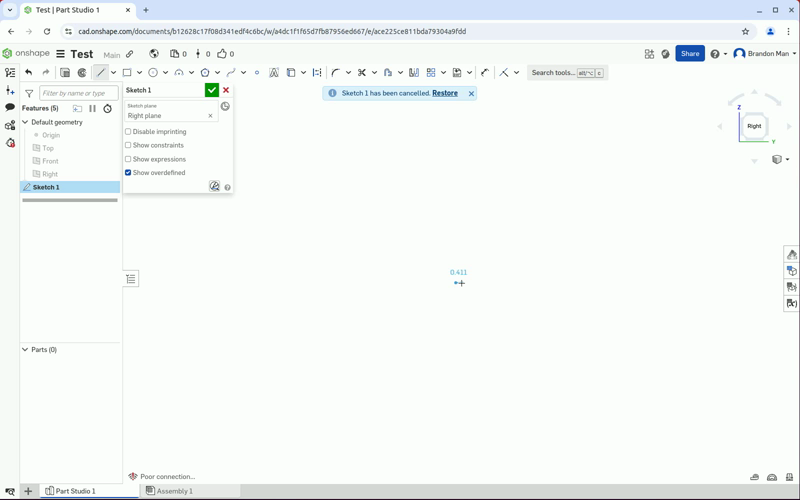
scroll(6)
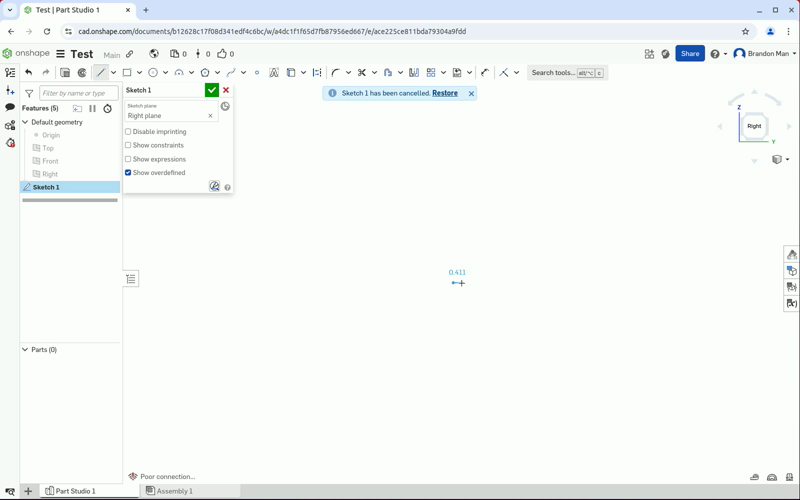
scroll(6)
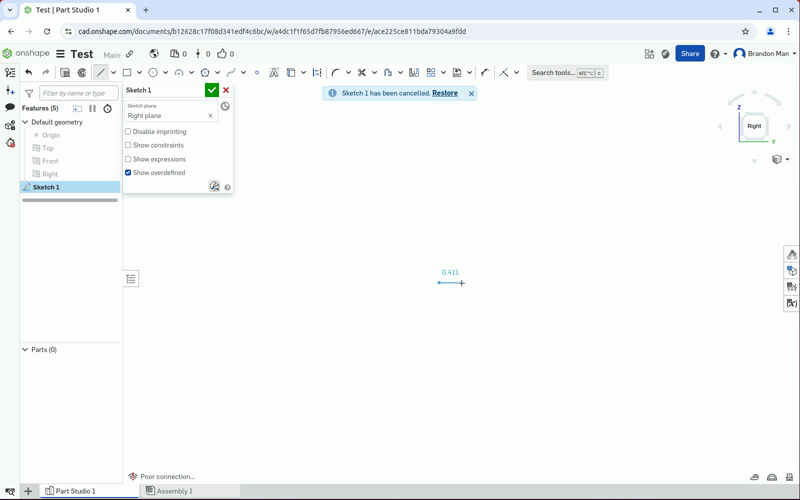
click(461, 282)
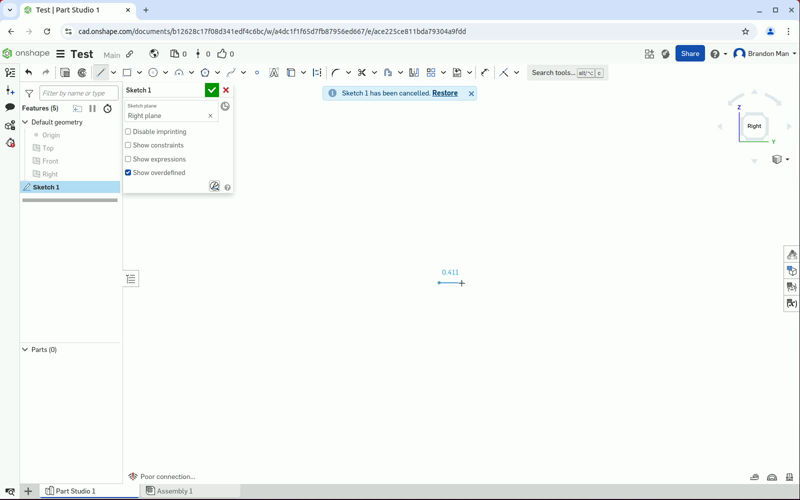
scroll(-6)
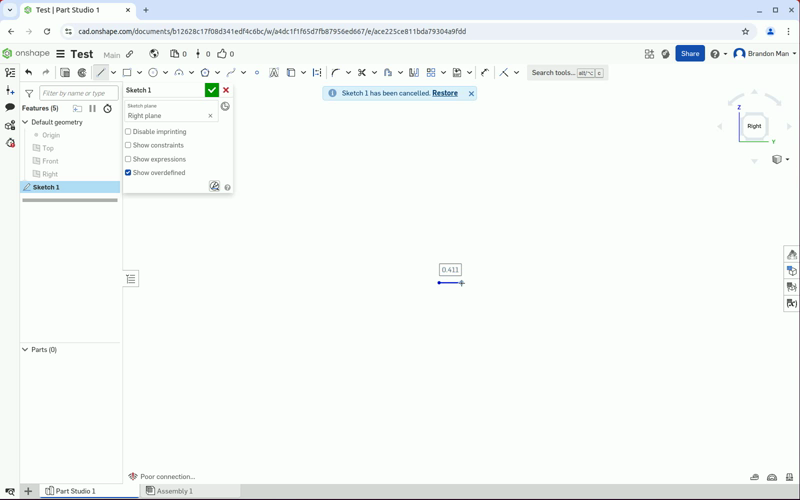
scroll(-6)
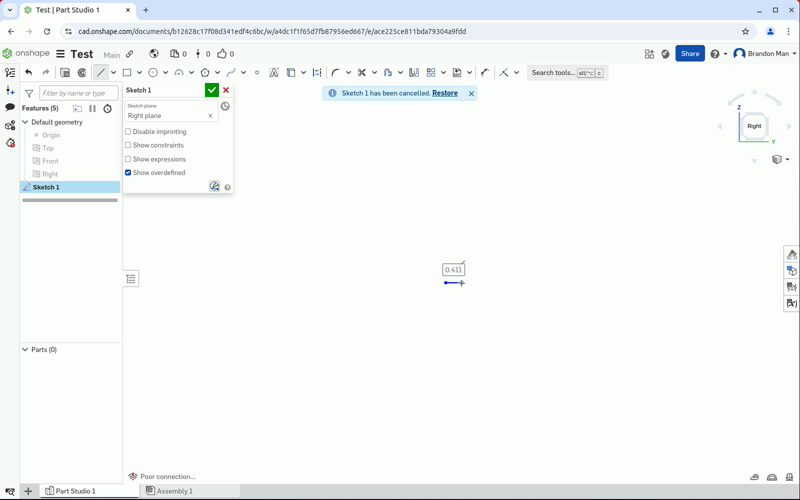
scroll(-6)
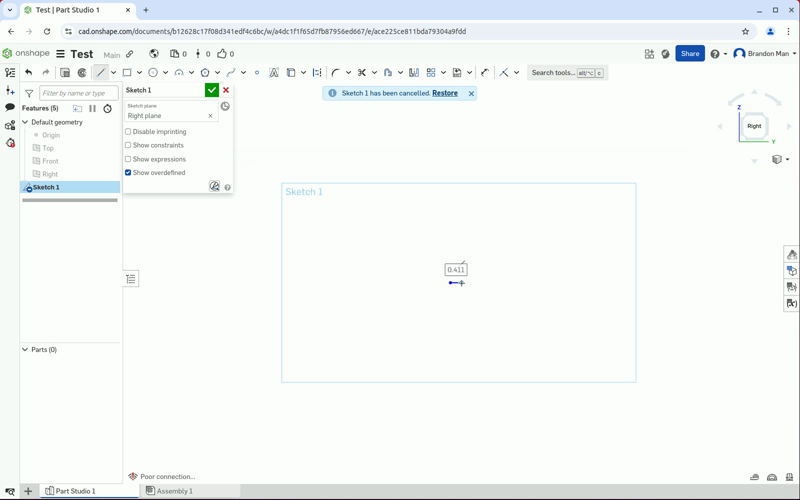
scroll(-6)
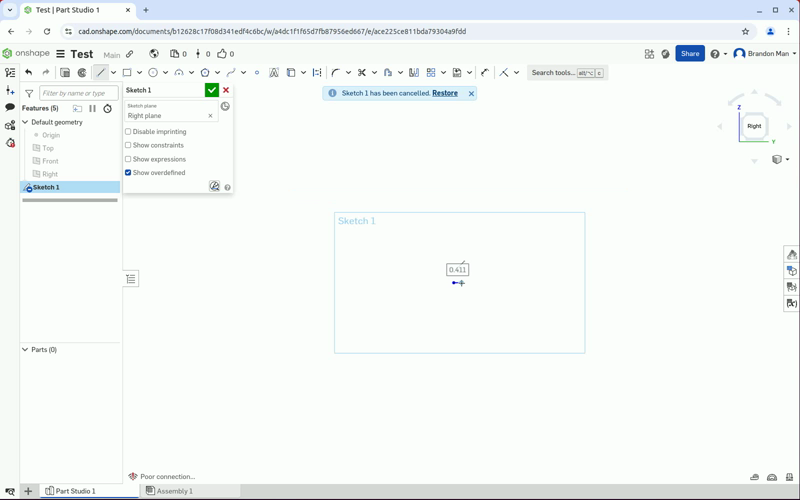
scroll(-6)
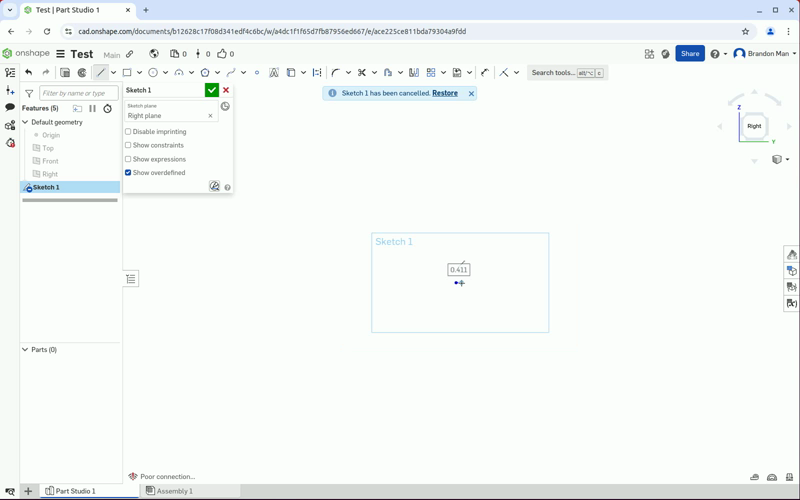
scroll(-6)
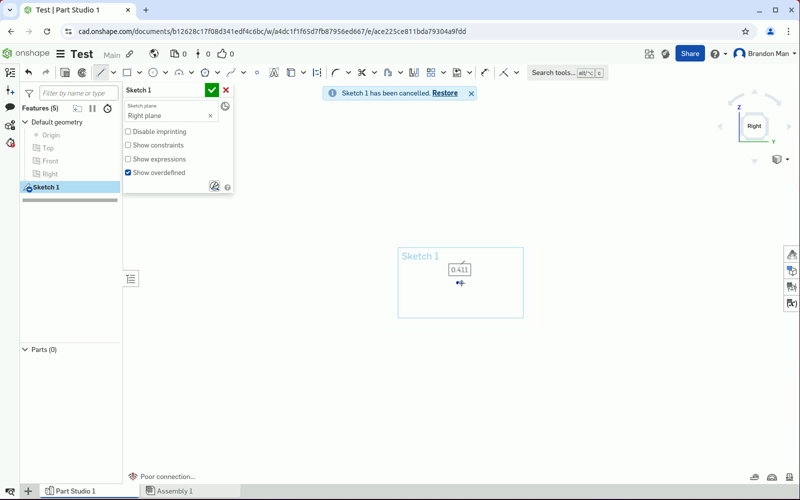
scroll(-6)
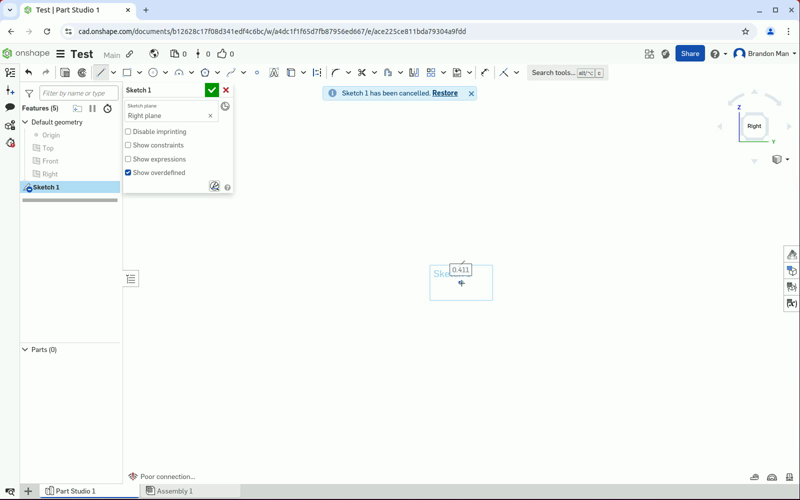
key_up(shift)
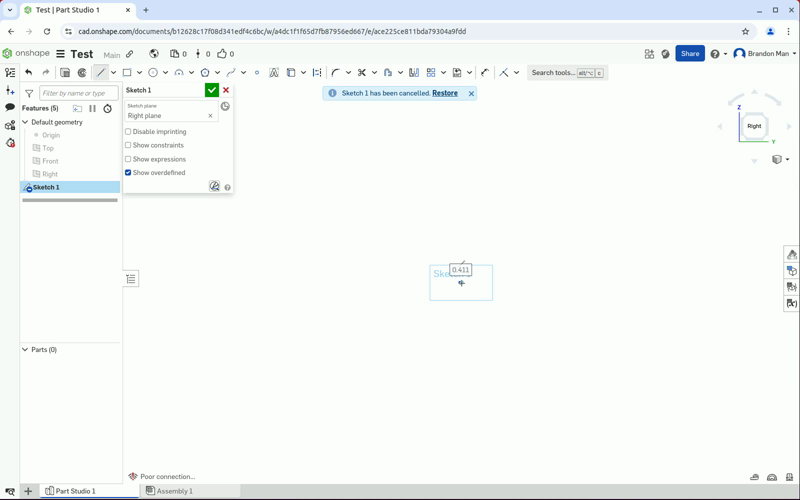
key_down(shift)
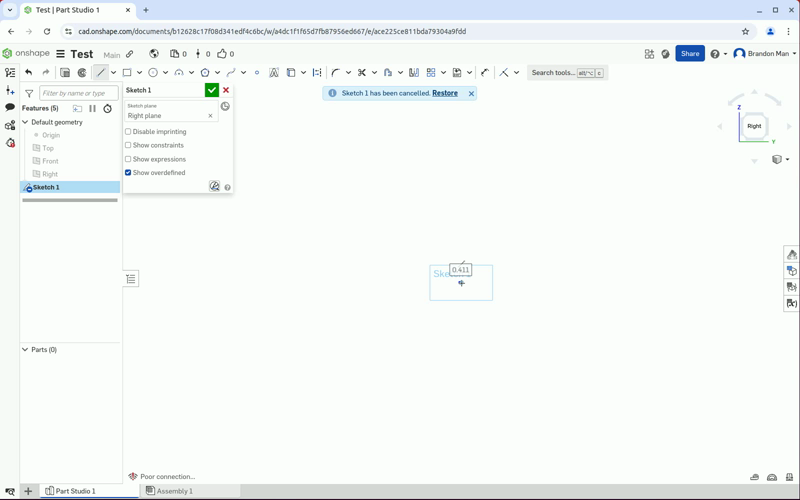
mouse_move(491, 282)
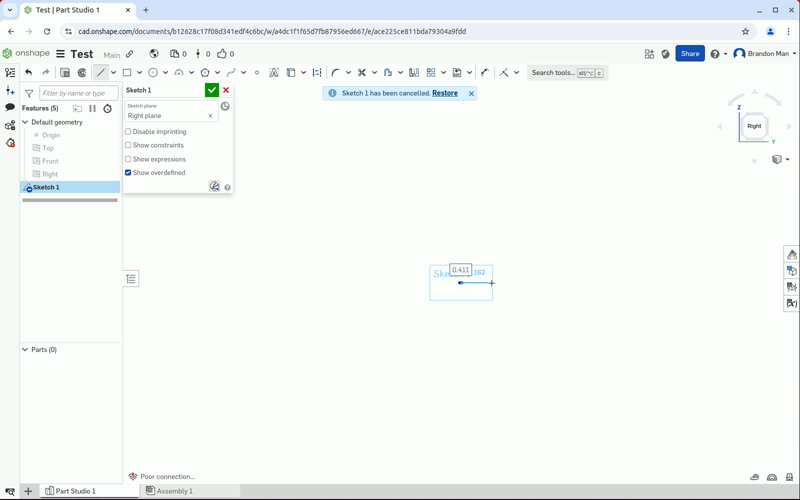
mouse_move(461, 279)
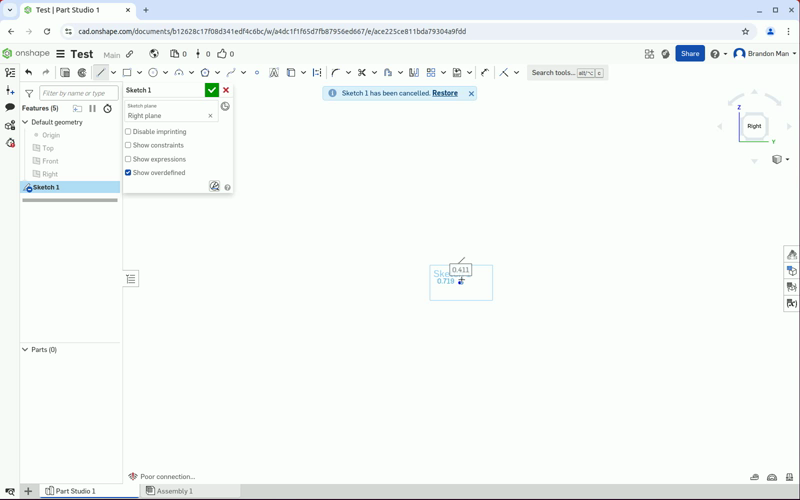
scroll(6)
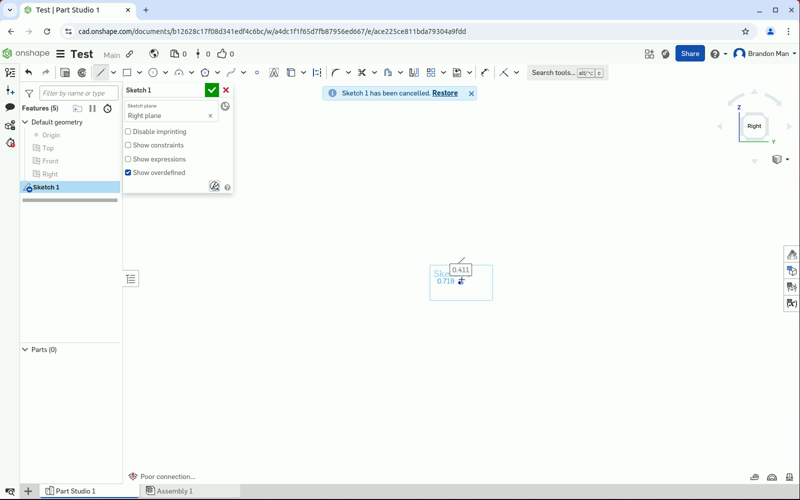
scroll(6)
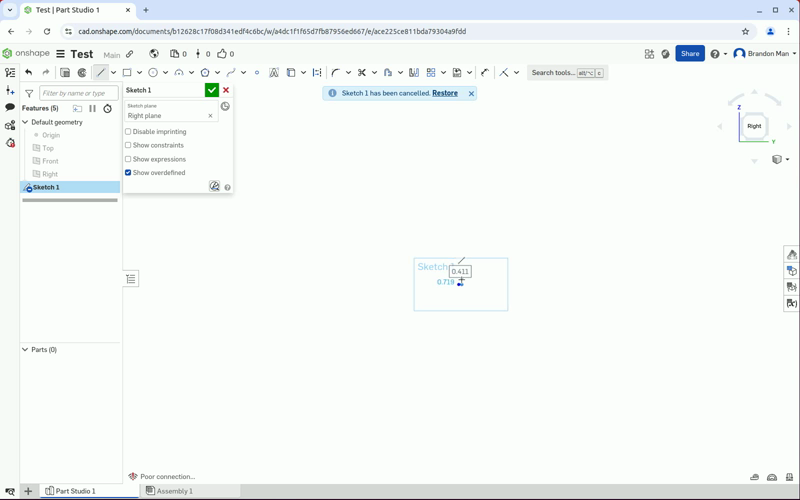
scroll(6)
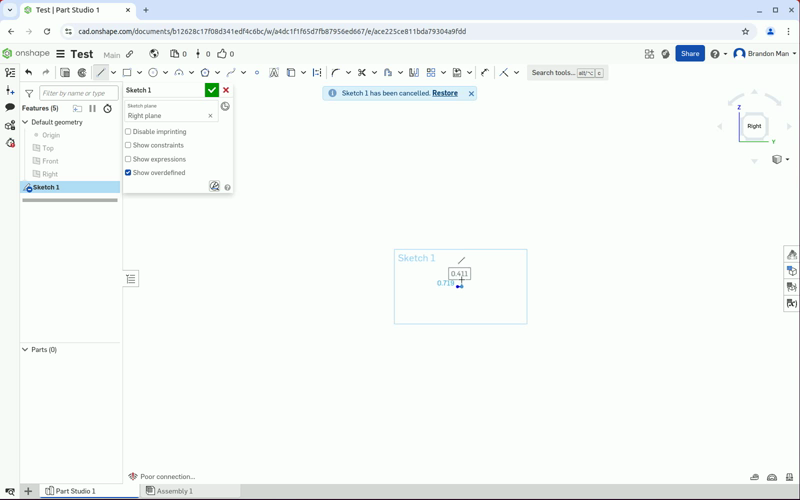
scroll(6)
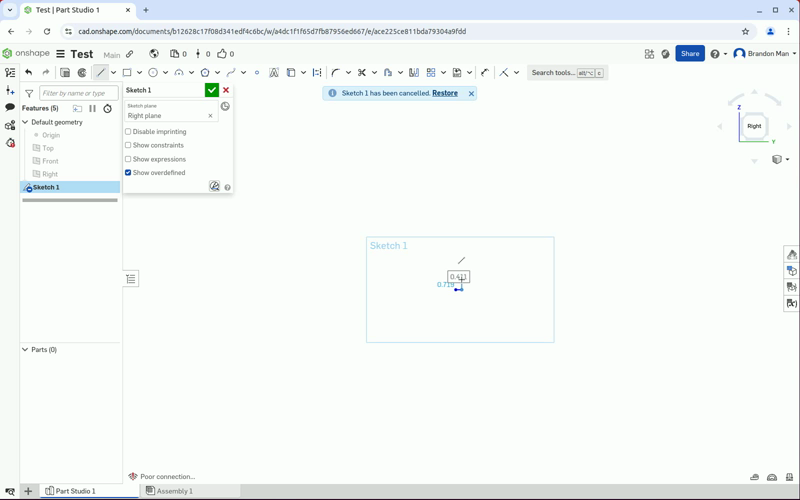
scroll(6)
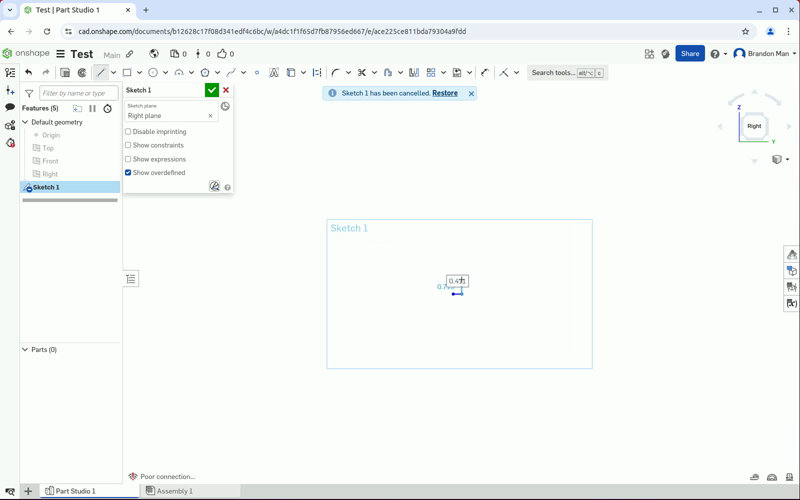
scroll(6)
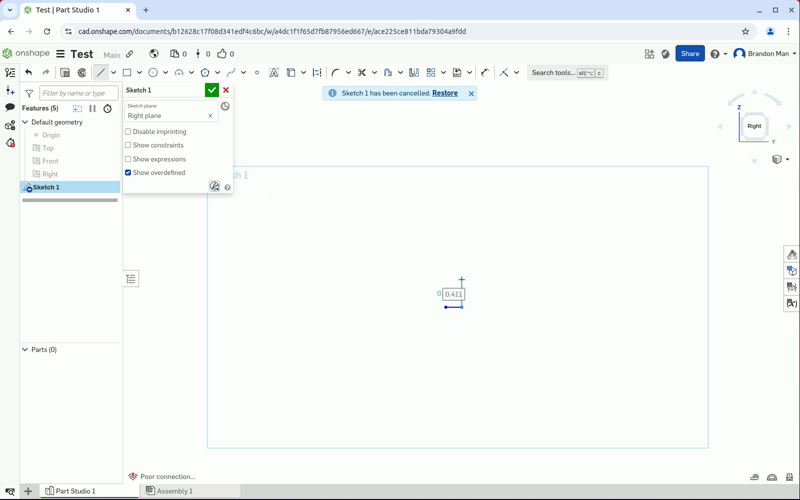
scroll(6)
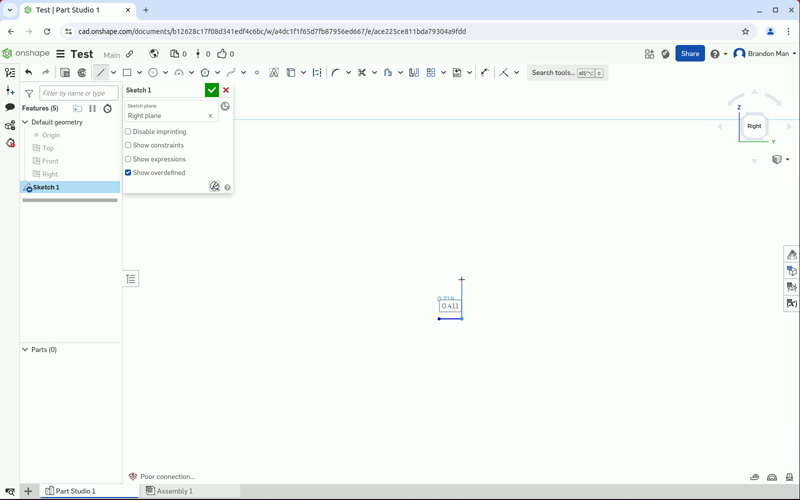
click(461, 279)
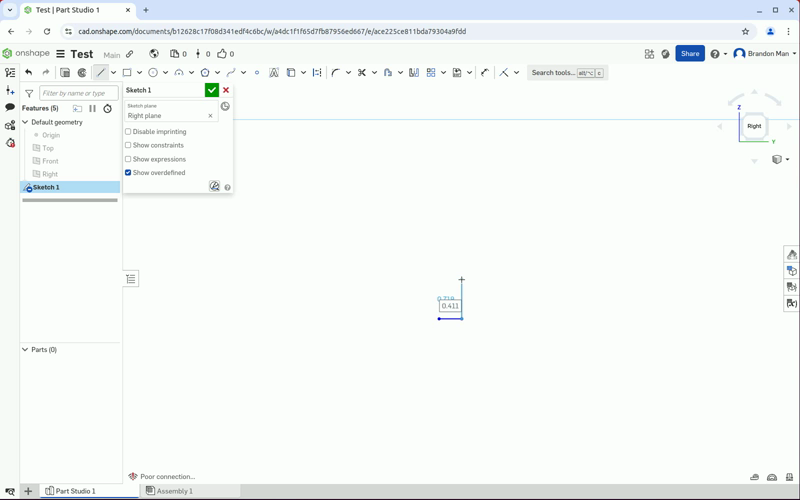
scroll(-6)
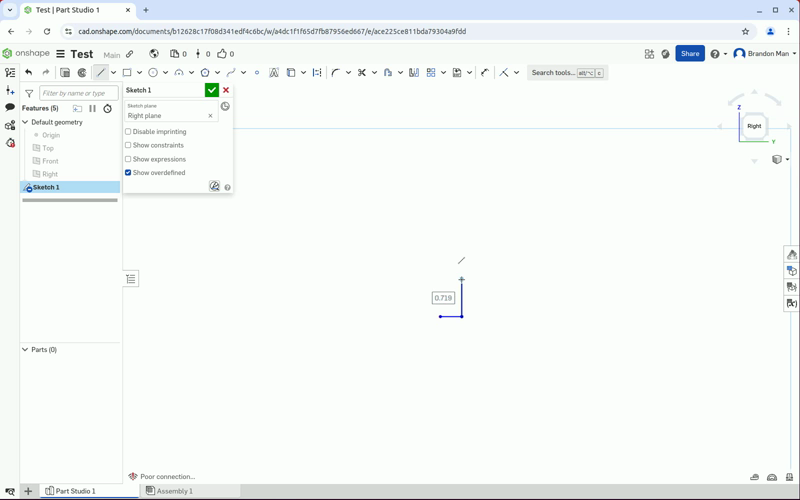
scroll(-6)
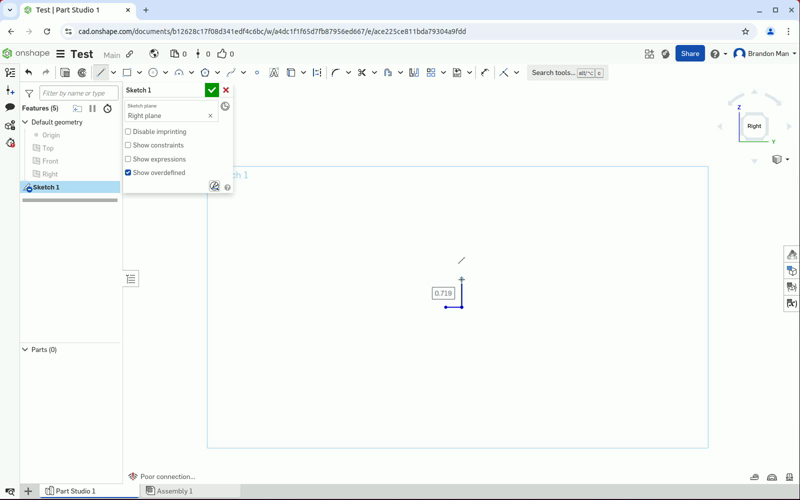
scroll(-6)
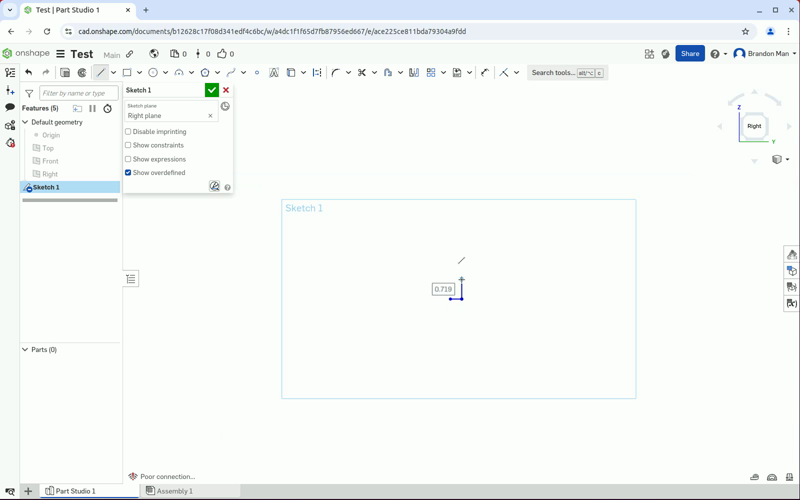
scroll(-6)
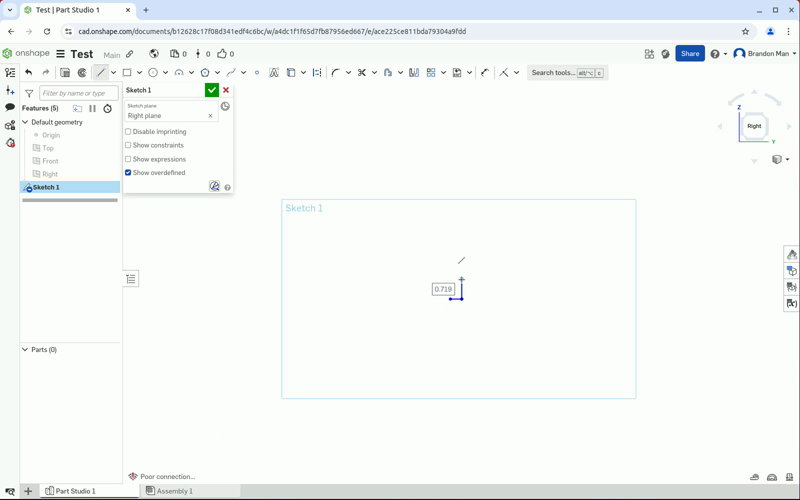
scroll(-6)
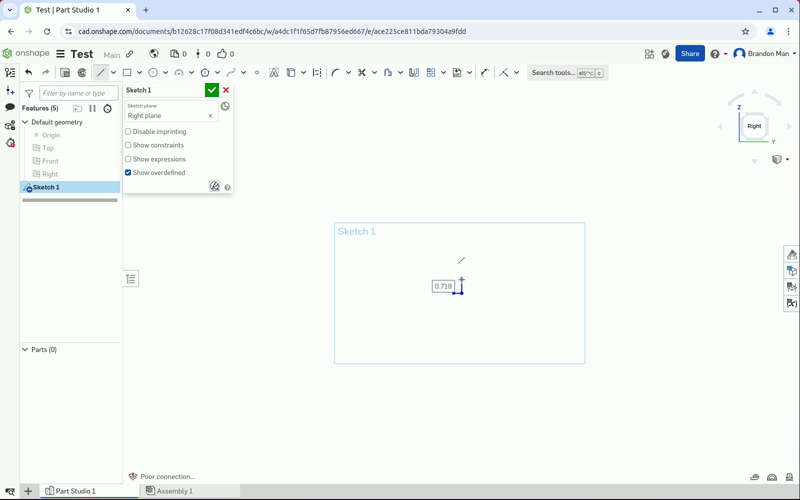
scroll(-6)
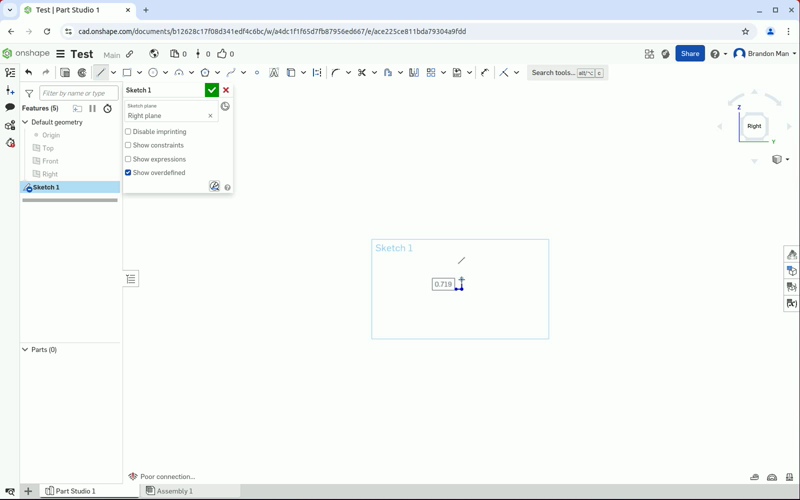
scroll(-6)
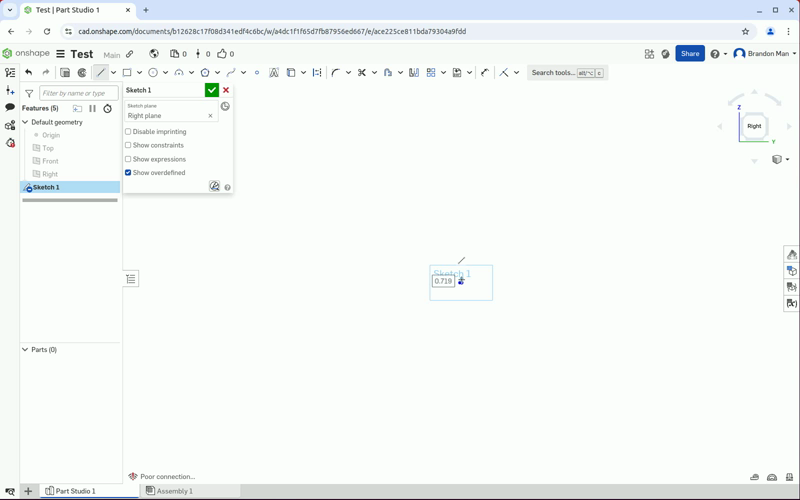
key_up(shift)
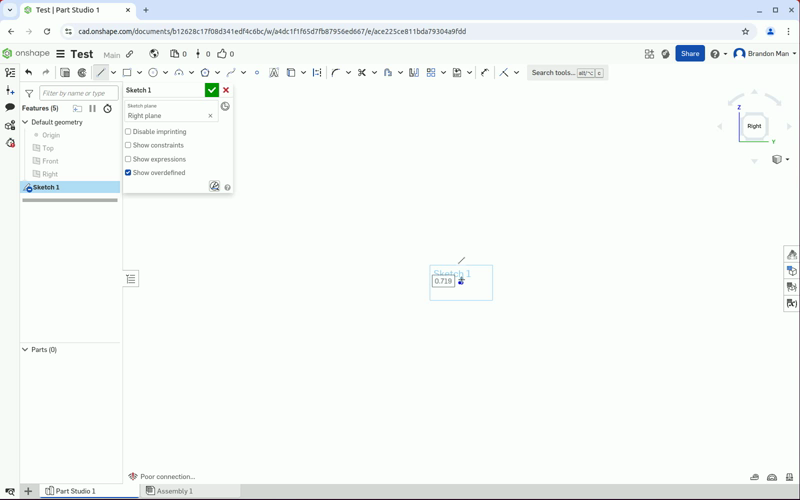
key_down(shift)
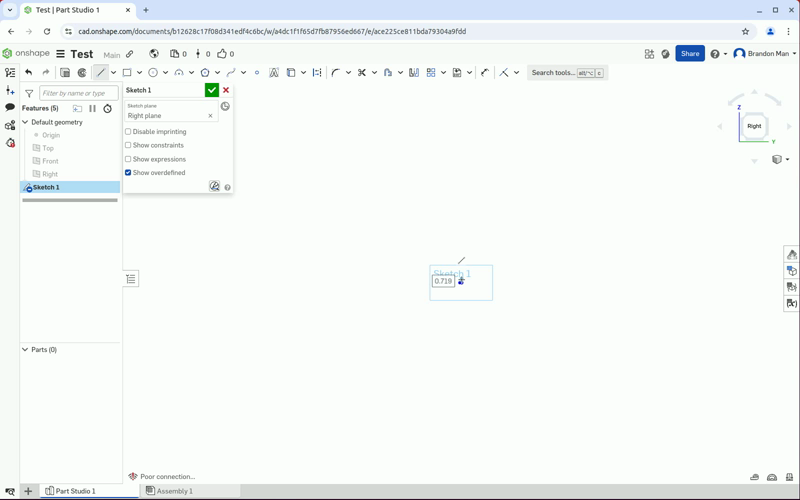
mouse_move(491, 279)
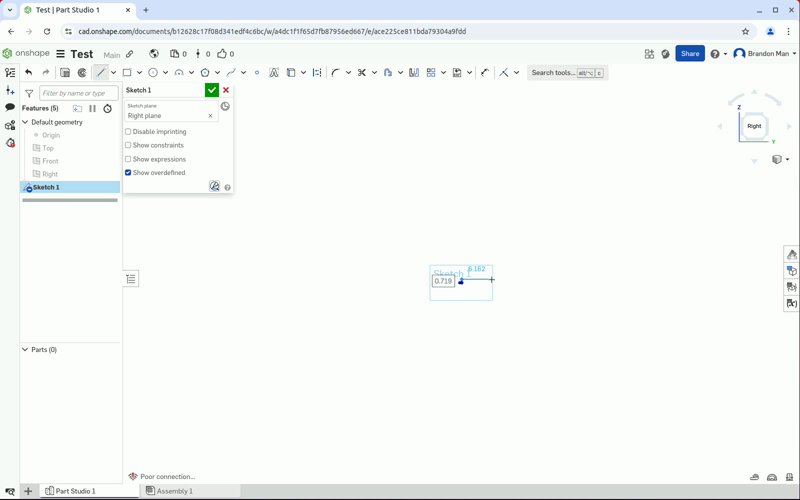
mouse_move(459, 279)
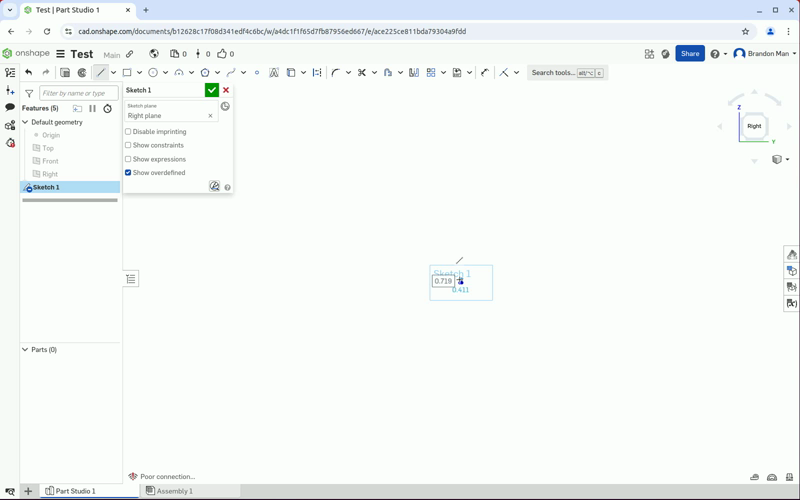
scroll(6)
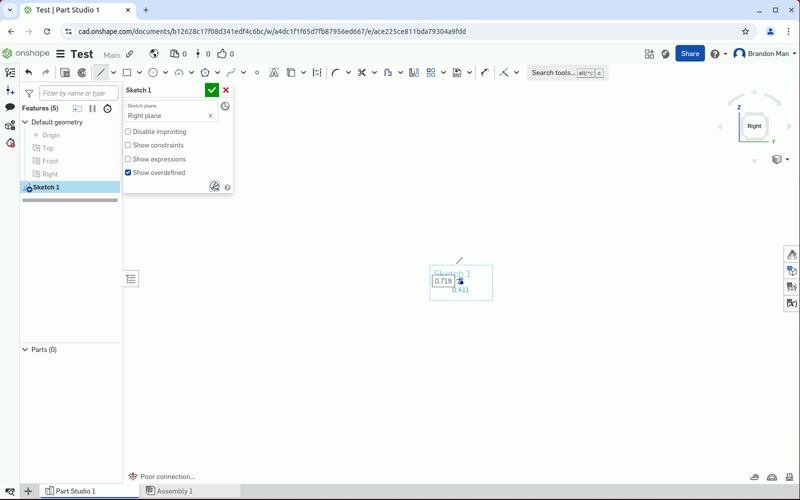
scroll(6)
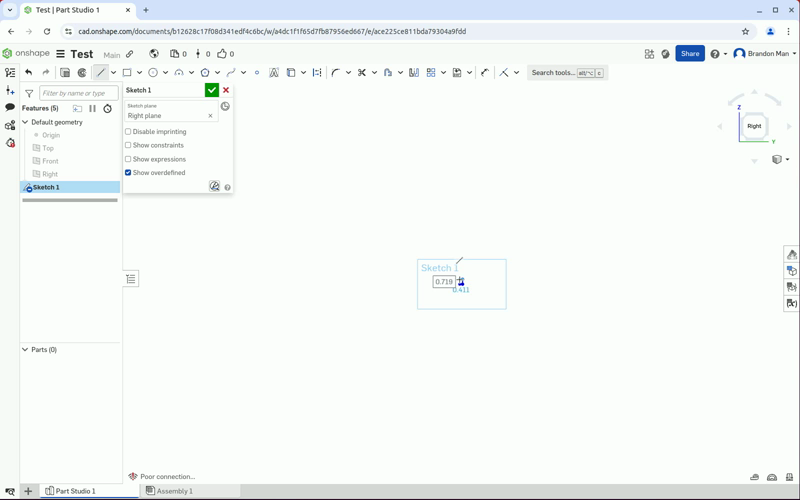
scroll(6)
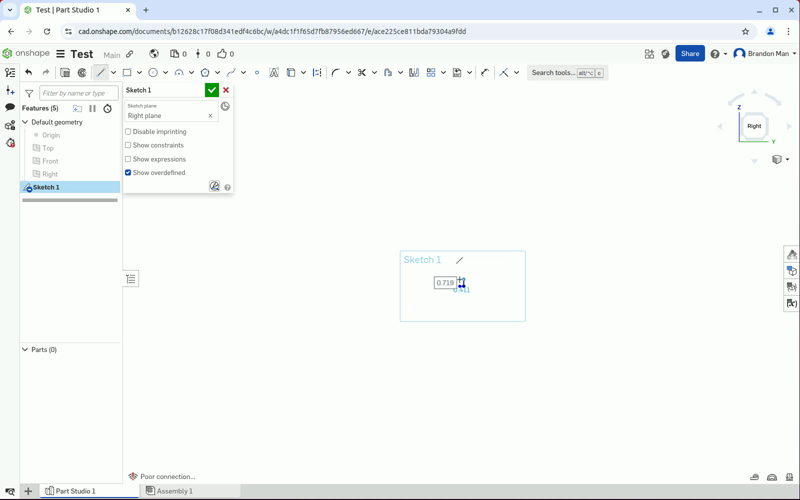
scroll(6)
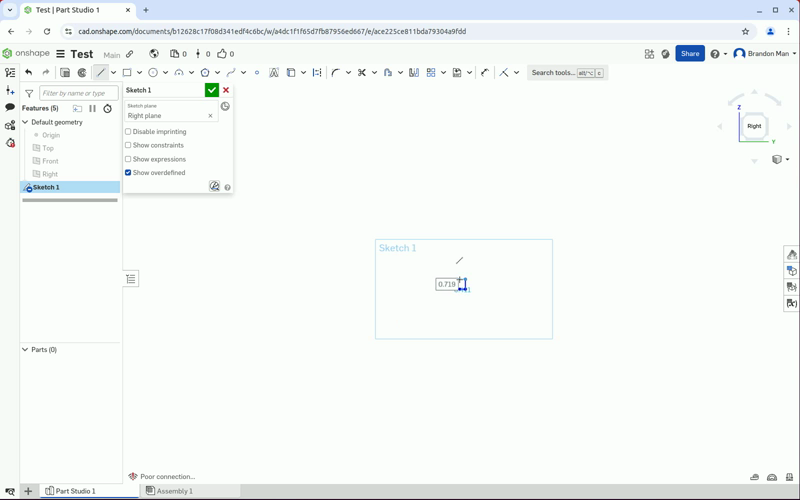
scroll(6)
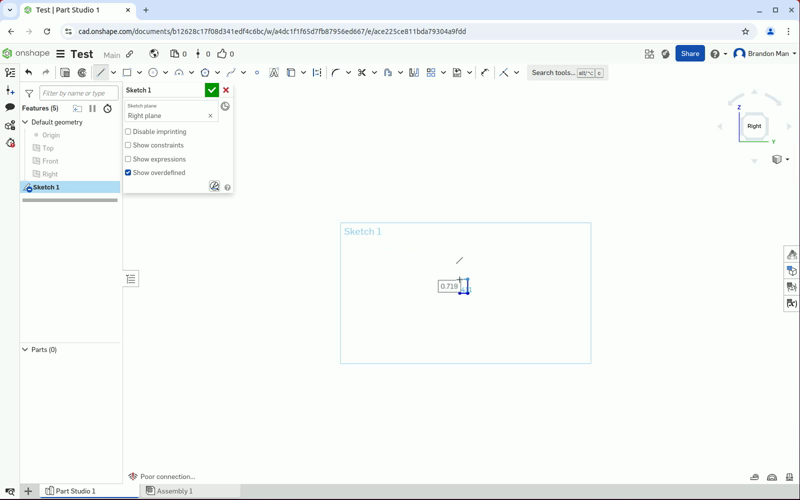
scroll(6)
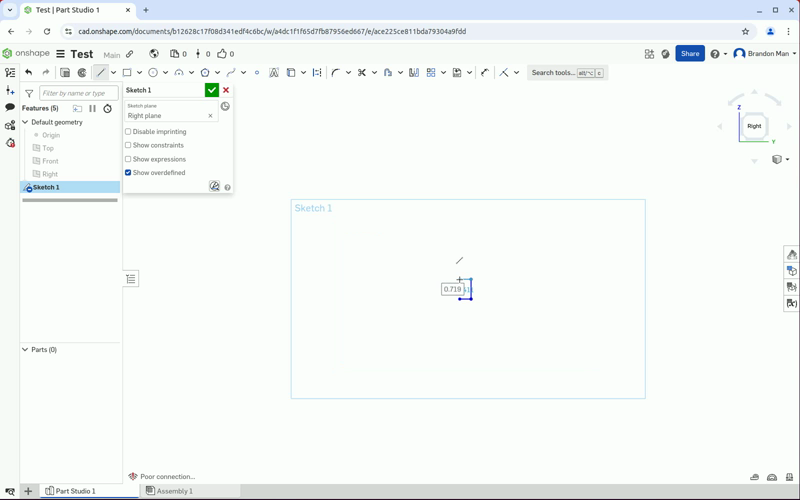
scroll(6)
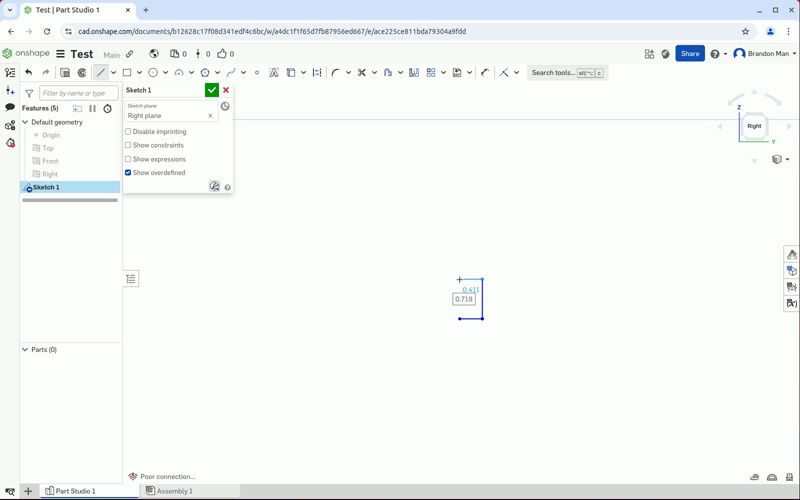
click(459, 279)
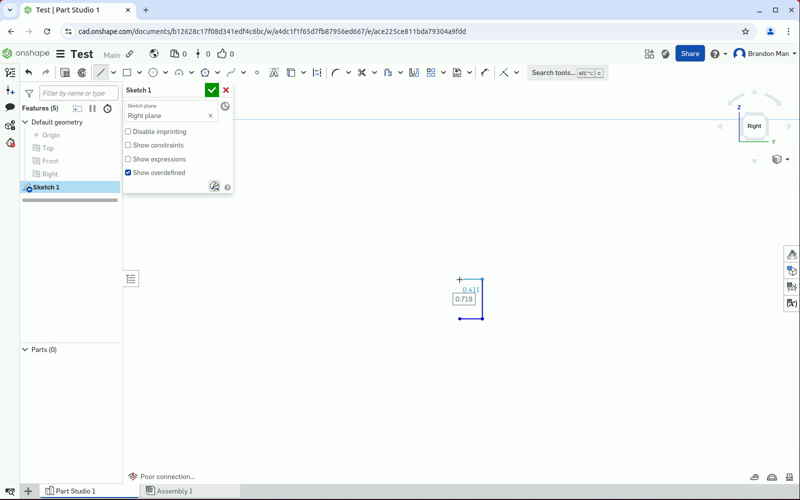
scroll(-6)
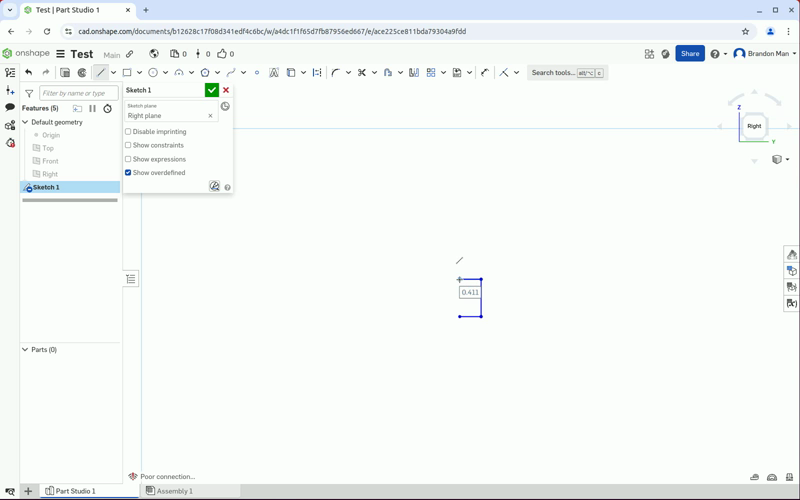
scroll(-6)
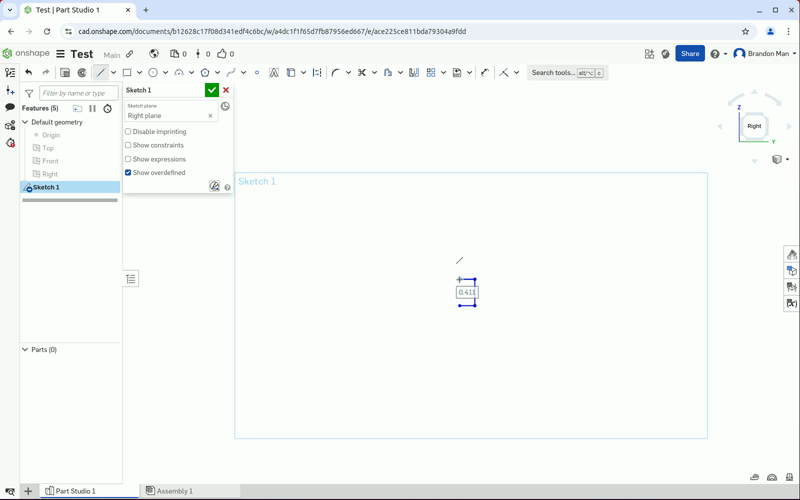
scroll(-6)
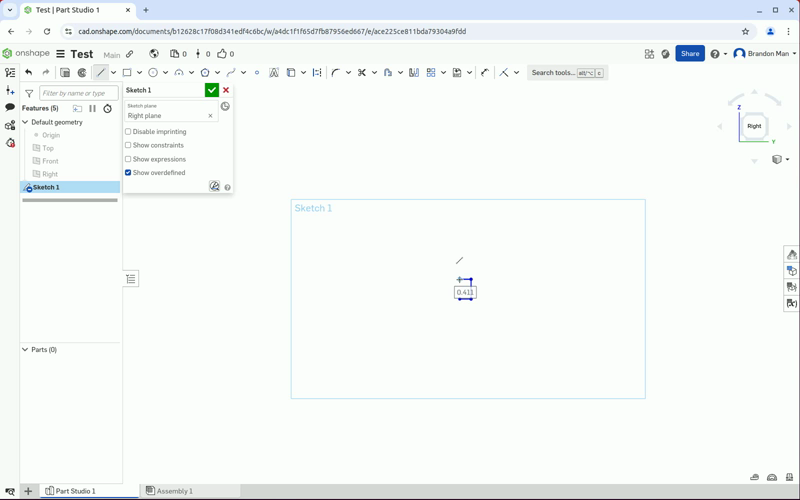
scroll(-6)
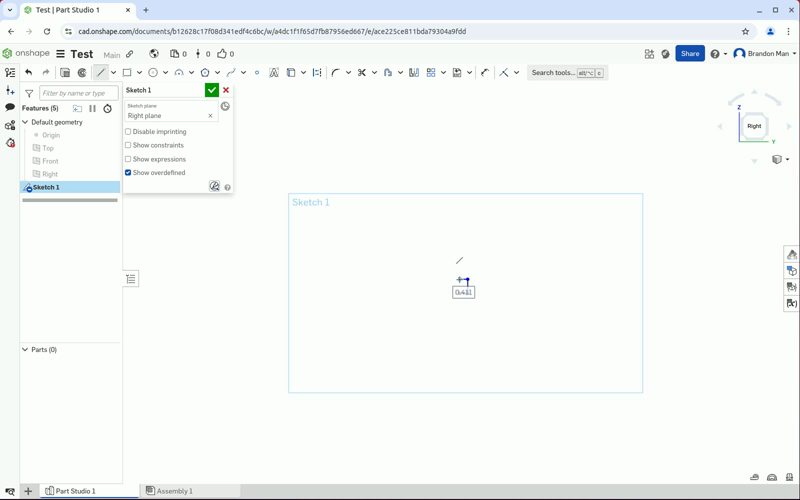
scroll(-6)
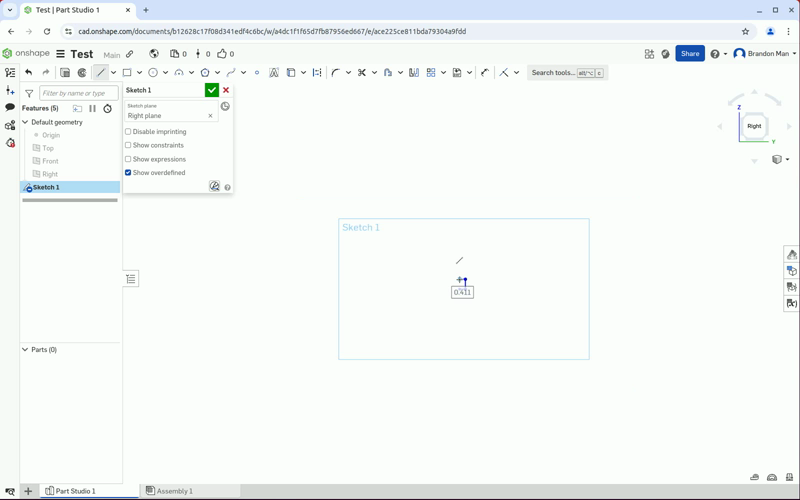
scroll(-6)
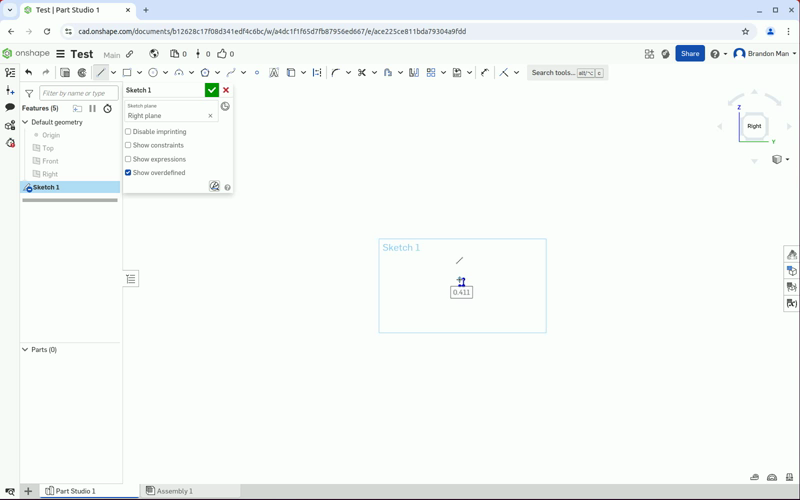
scroll(-6)
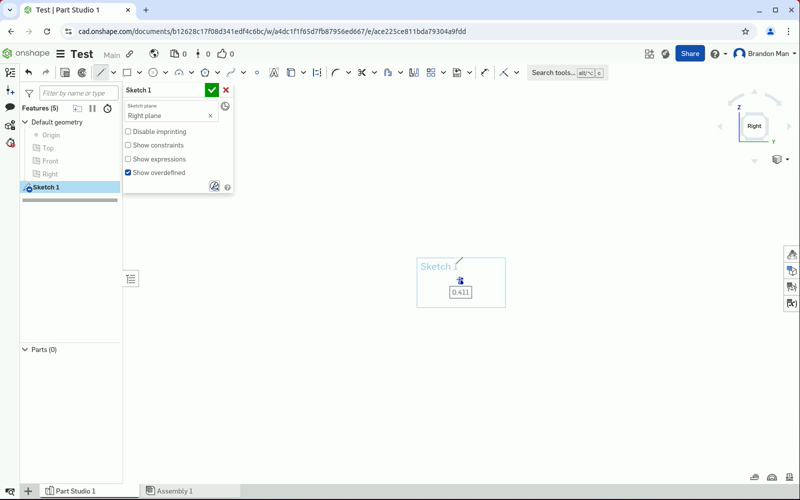
key_up(shift)
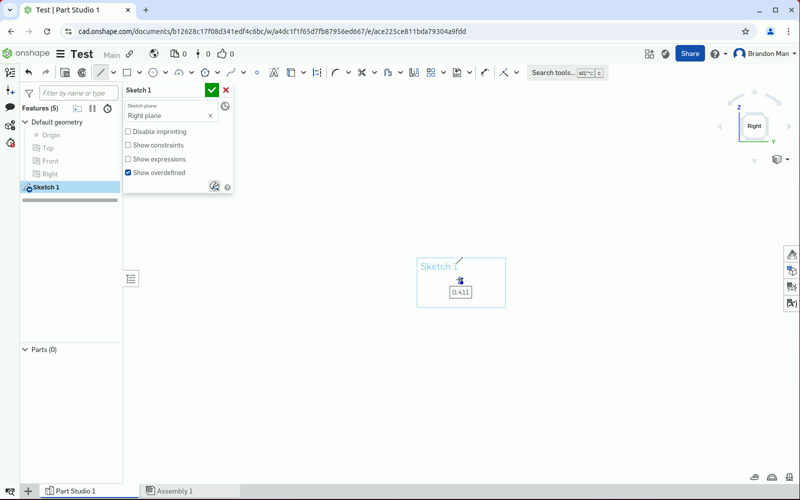
mouse_move(489, 279)
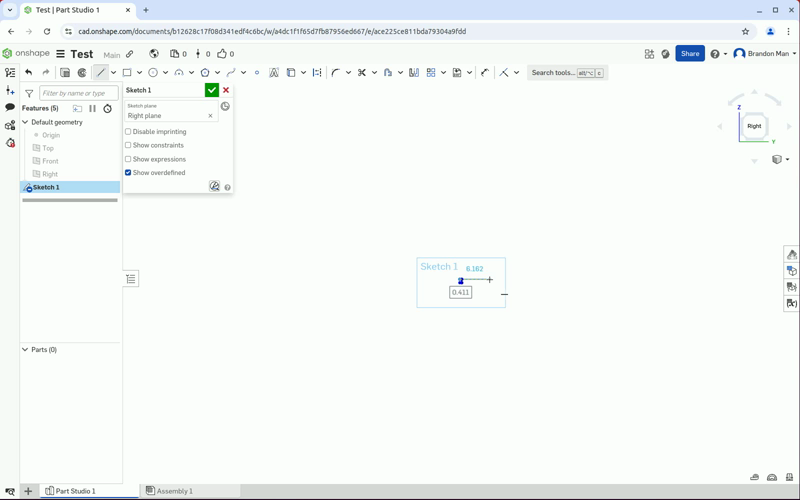
key_down(shift)
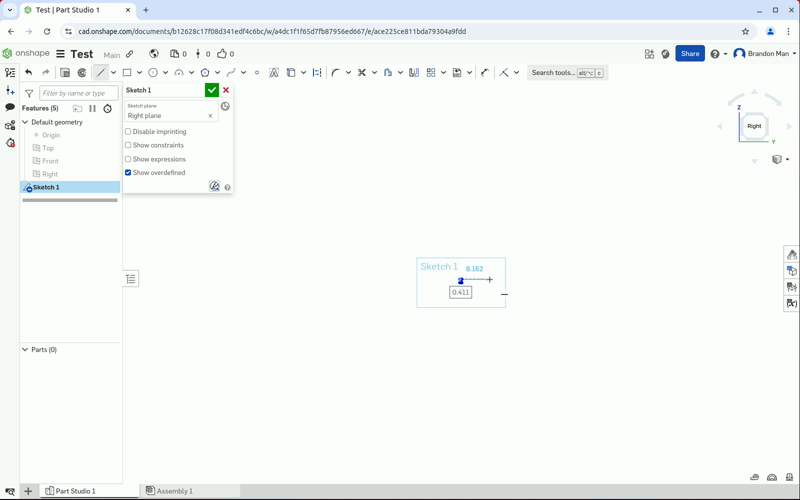
mouse_move(459, 282)
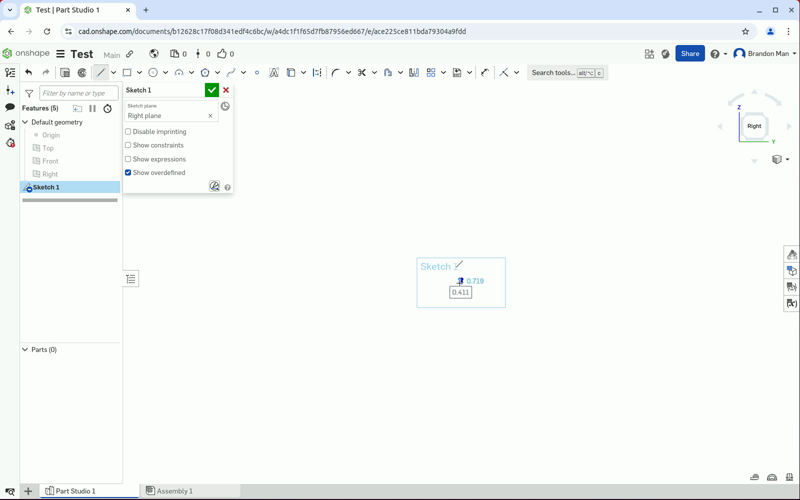
scroll(6)
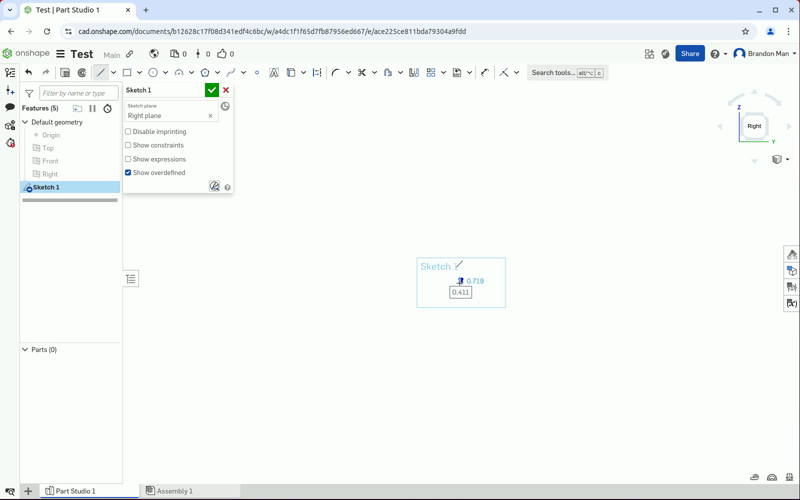
scroll(6)
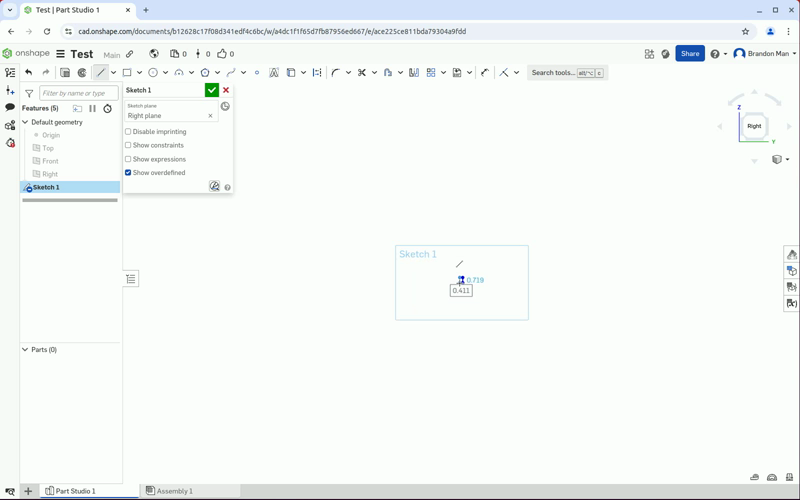
scroll(6)
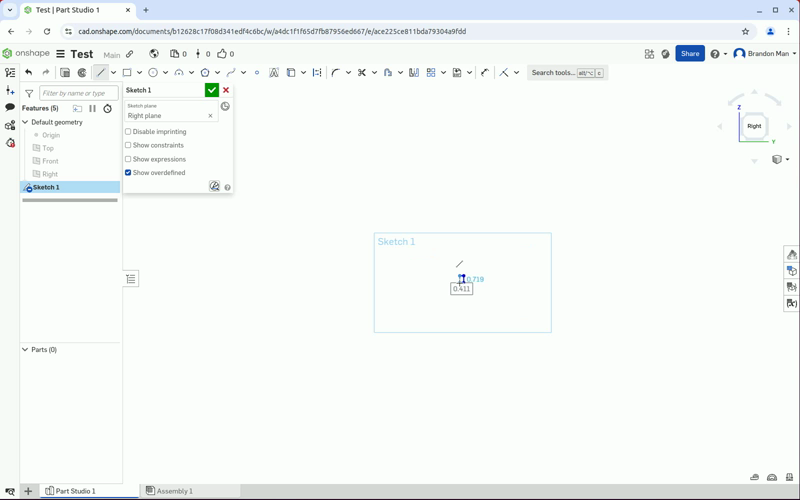
scroll(6)
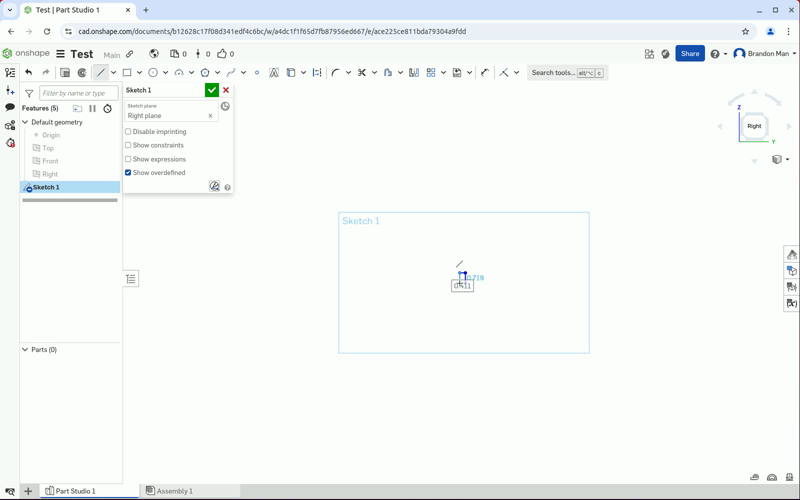
scroll(6)
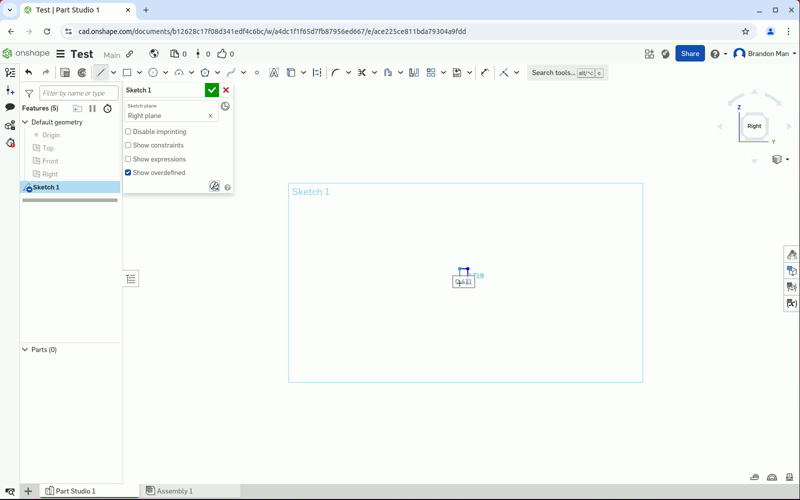
scroll(6)
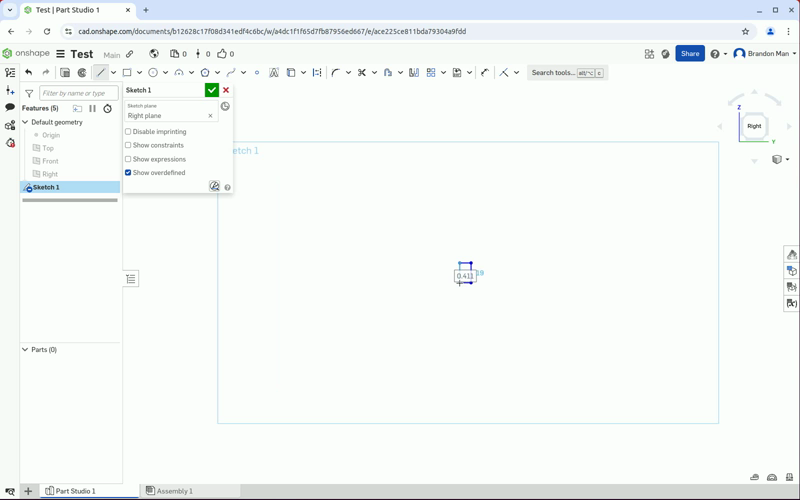
scroll(6)
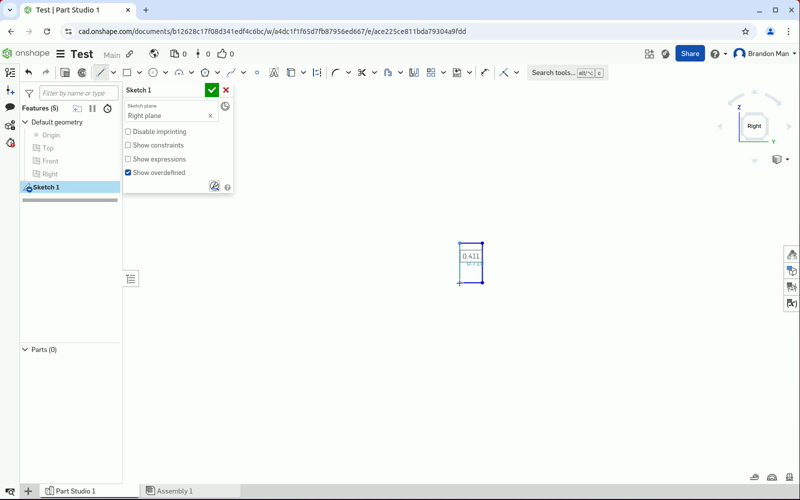
key_up(shift)
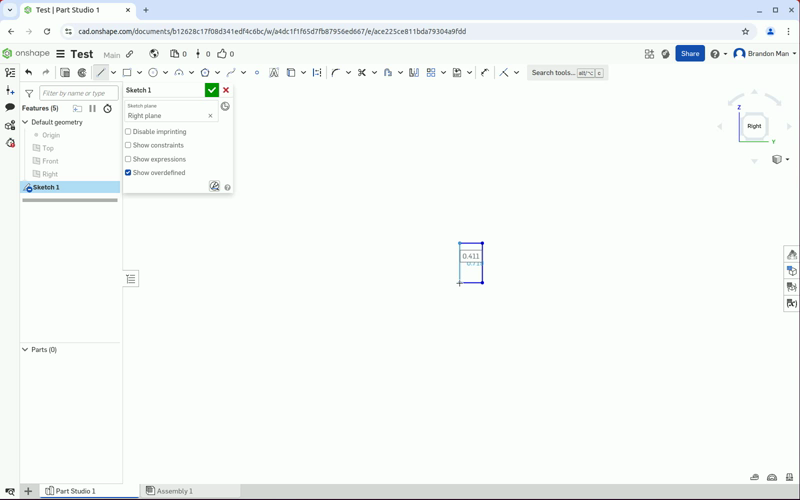
click(459, 282)
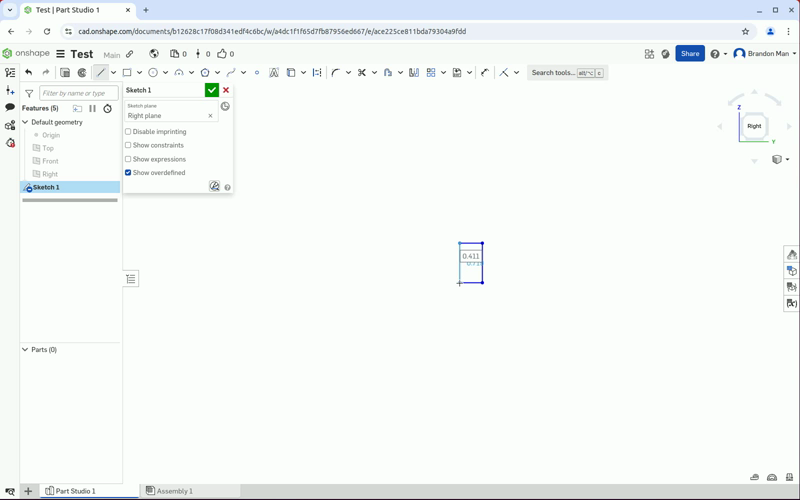
scroll(-6)
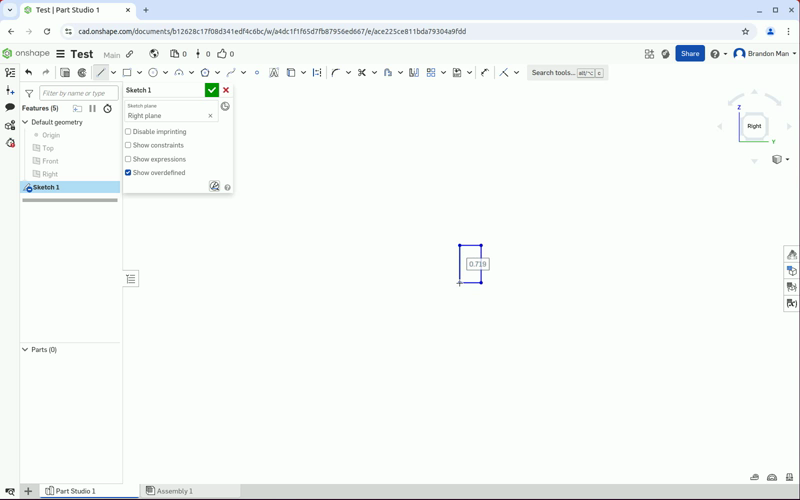
scroll(-6)
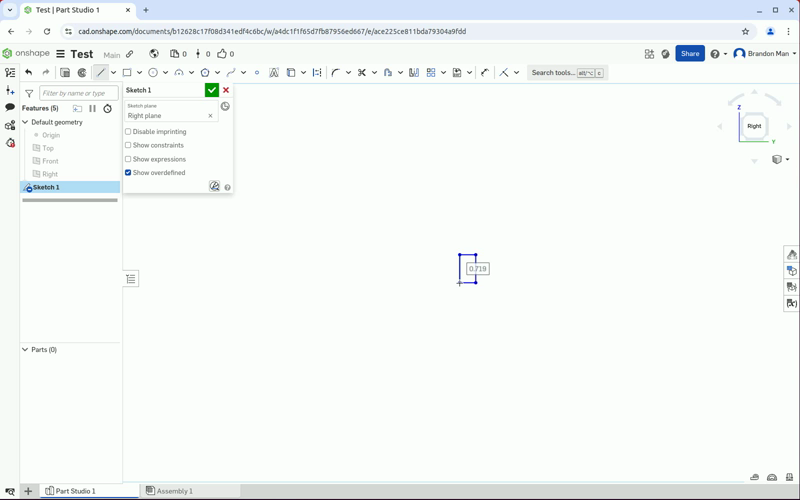
scroll(-6)
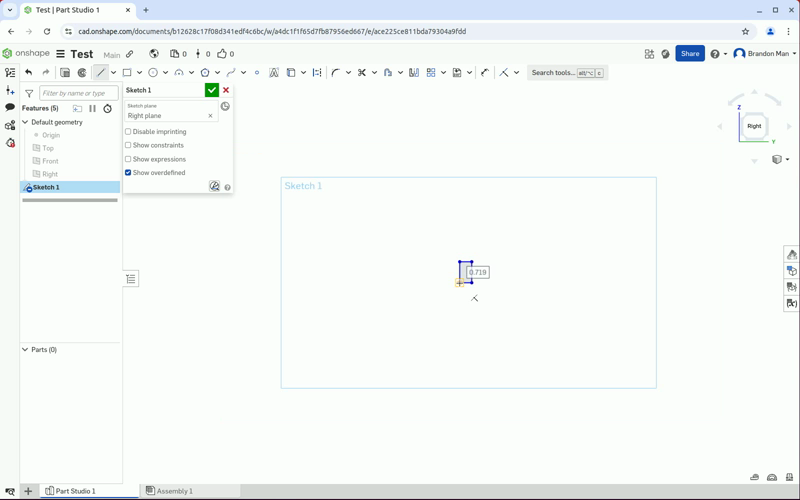
scroll(-6)
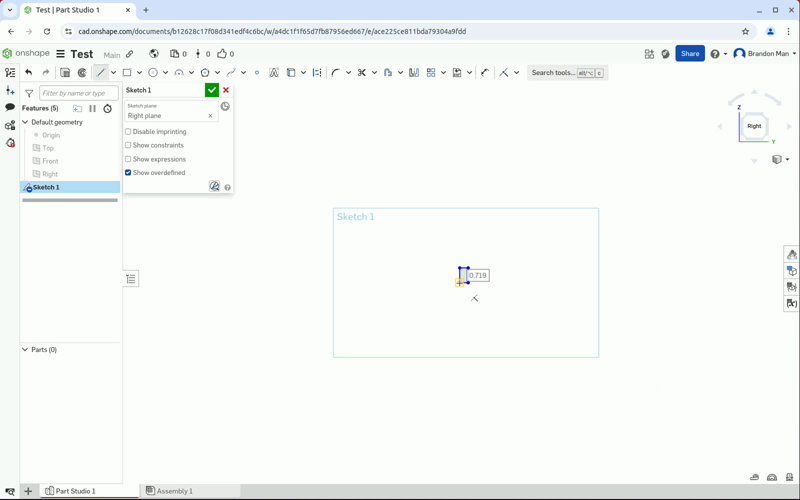
scroll(-6)
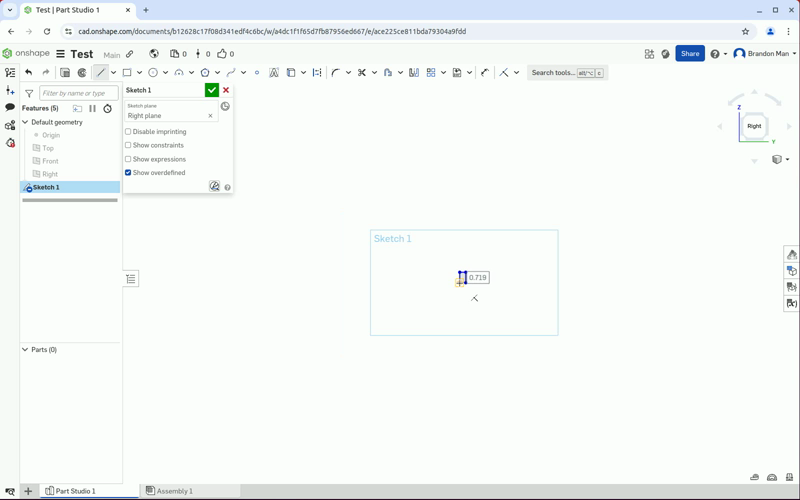
scroll(-6)
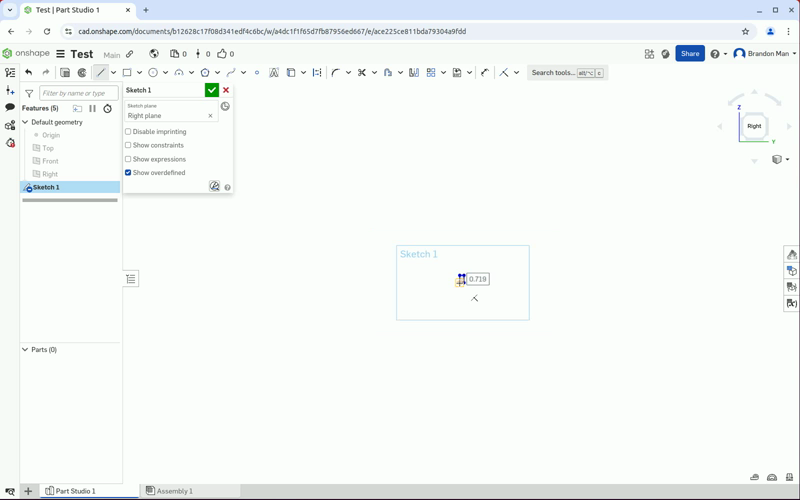
scroll(-6)
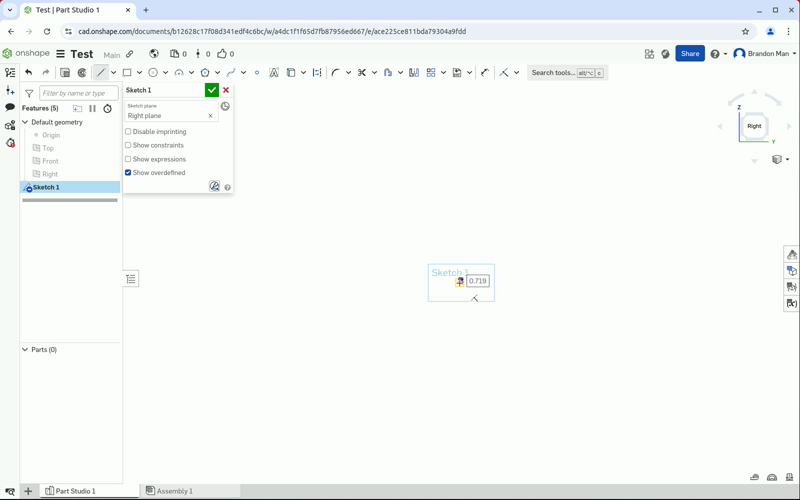
key(esc)
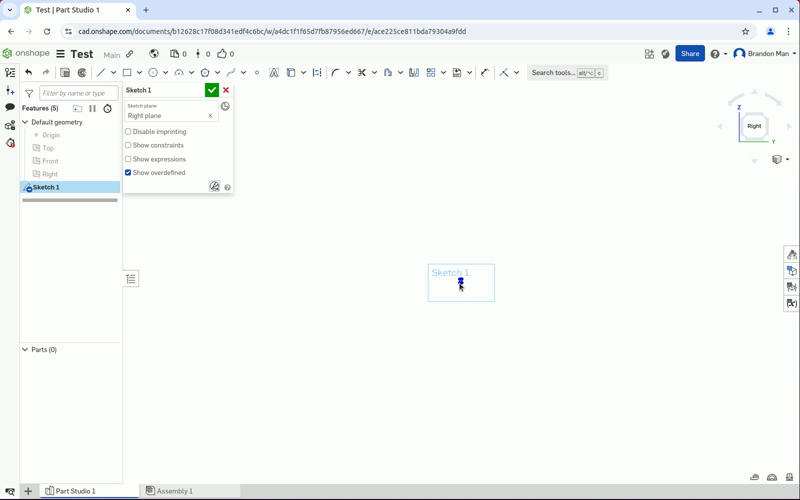
mouse_move(460, 280)
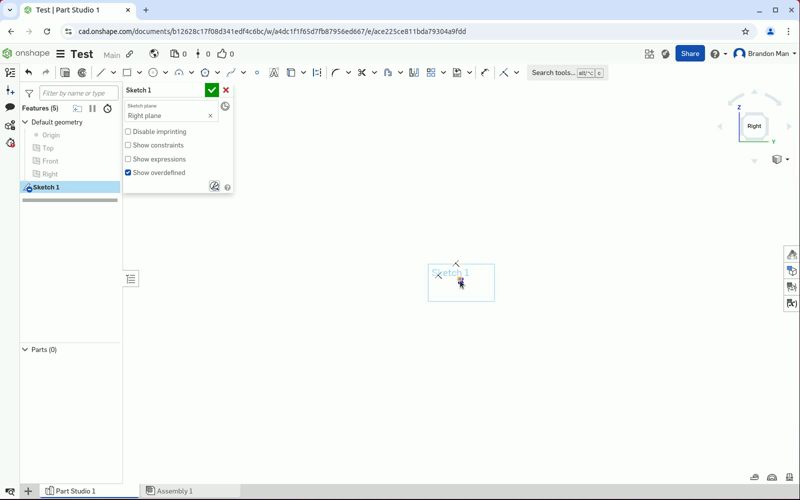
scroll(6)
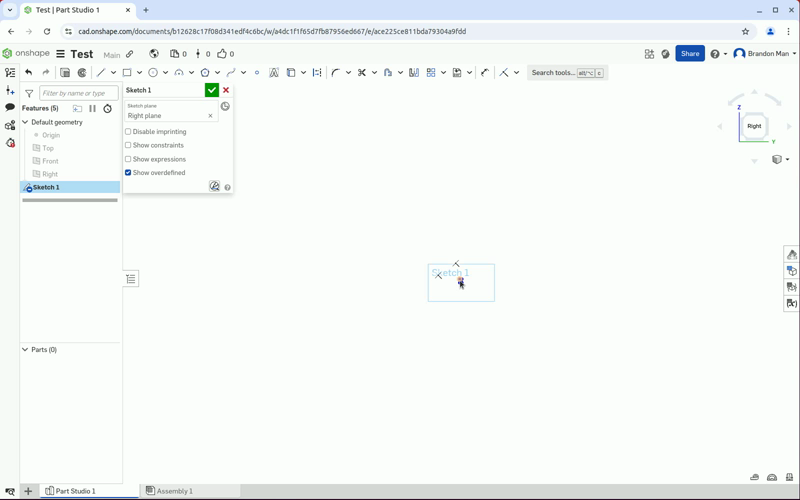
scroll(6)
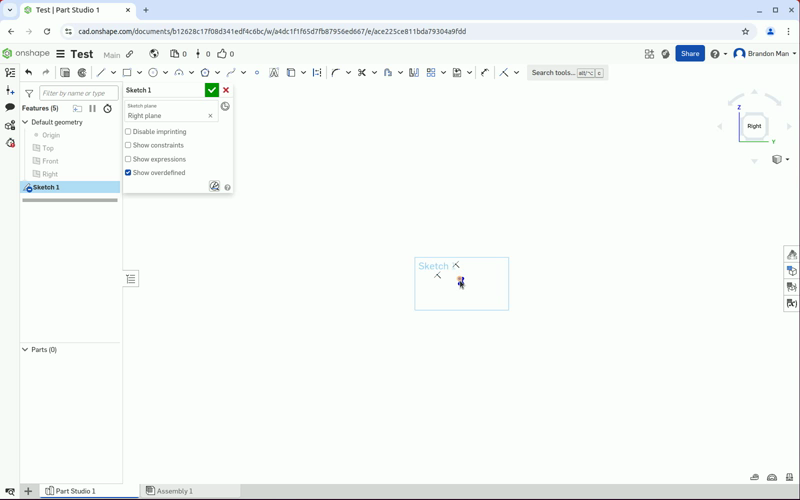
scroll(6)
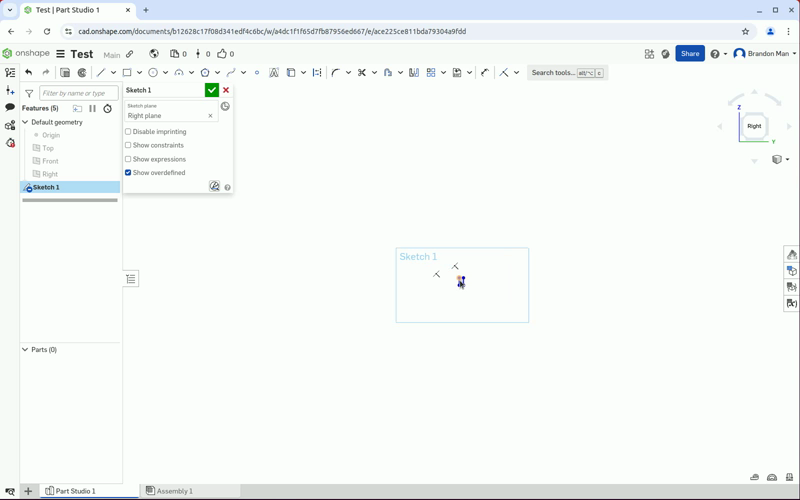
scroll(6)
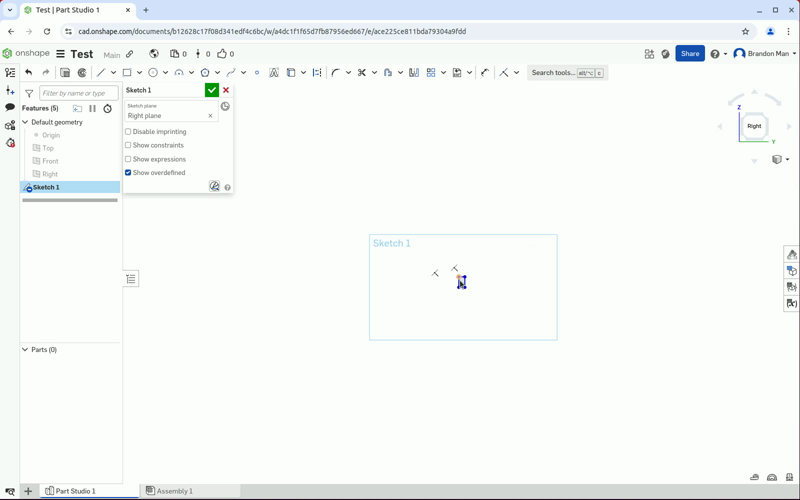
scroll(6)
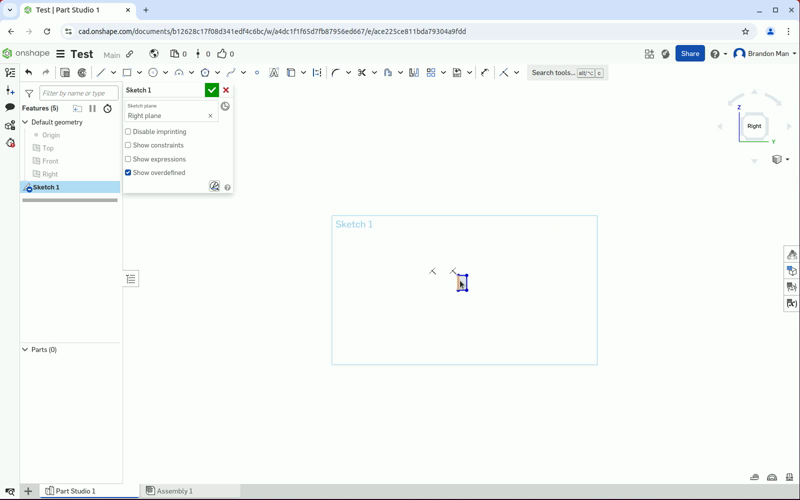
scroll(6)
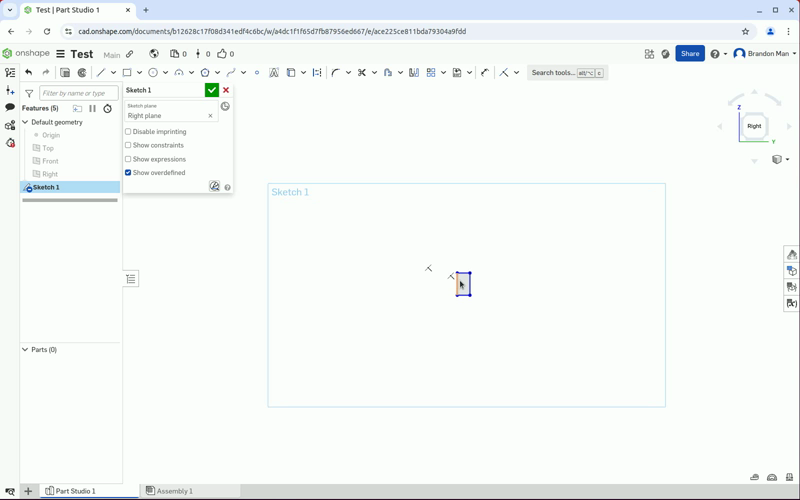
scroll(6)
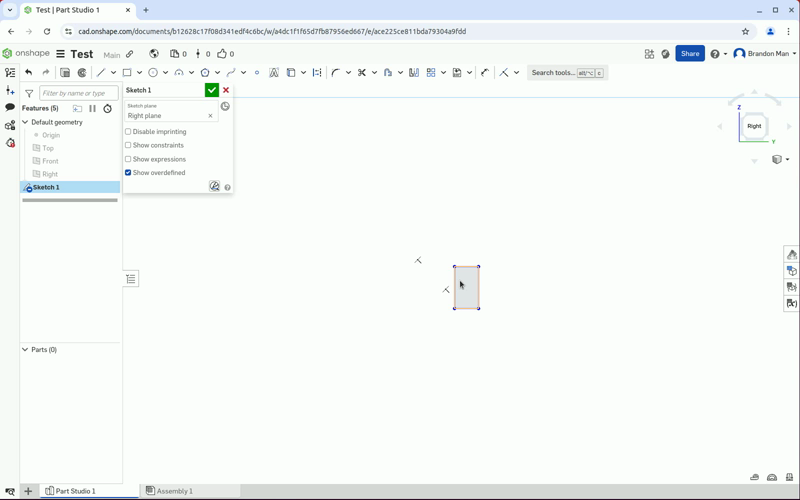
click(460, 280)
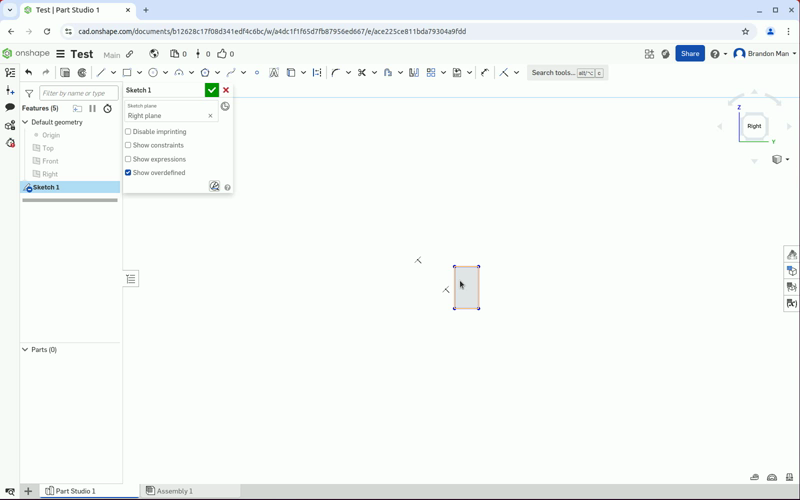
scroll(-6)
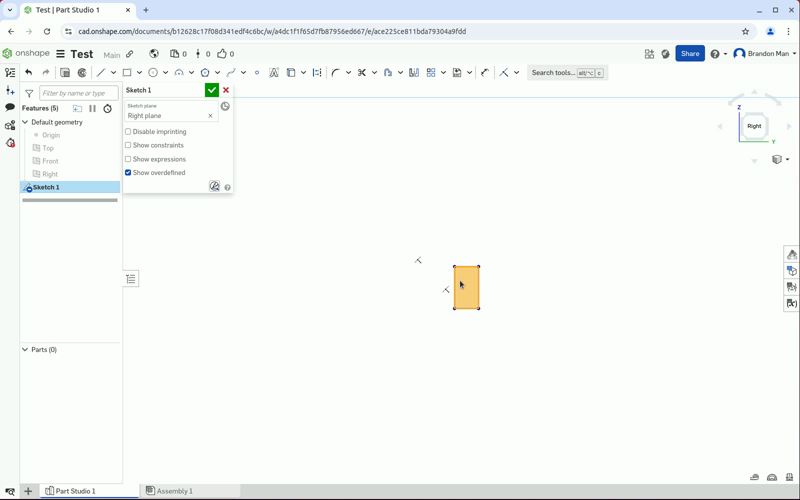
scroll(-6)
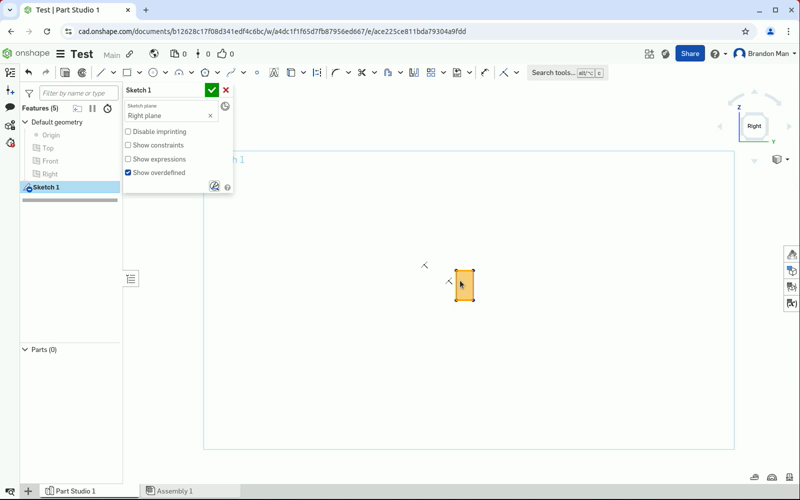
scroll(-6)
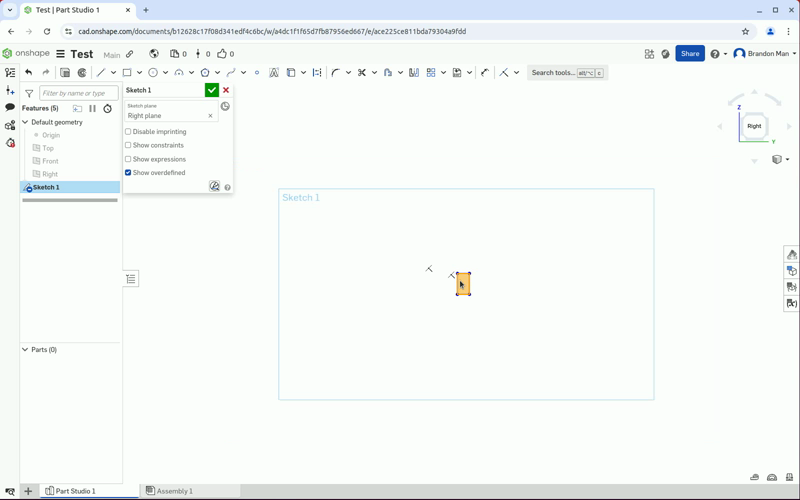
scroll(-6)
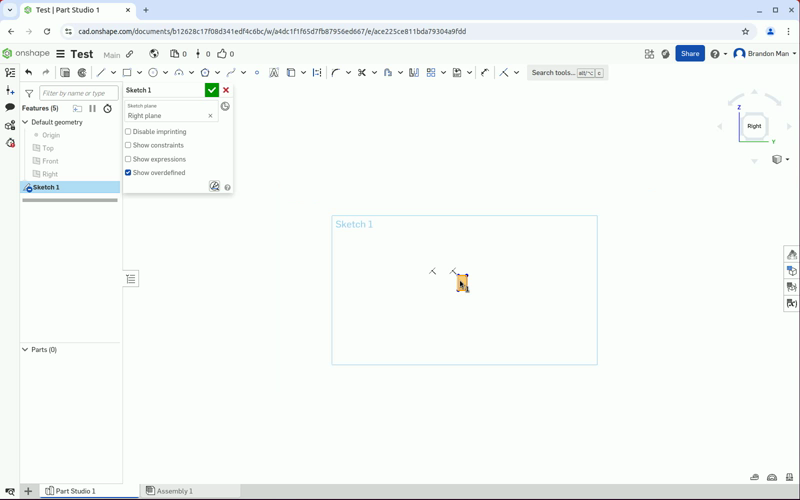
scroll(-6)
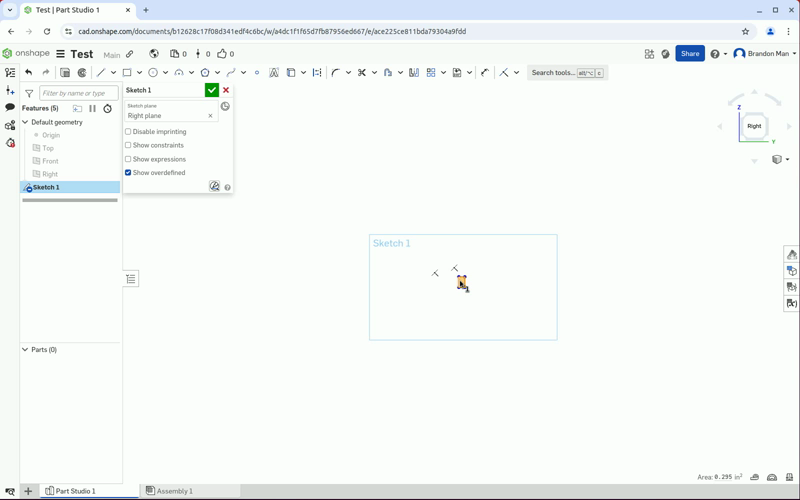
scroll(-6)
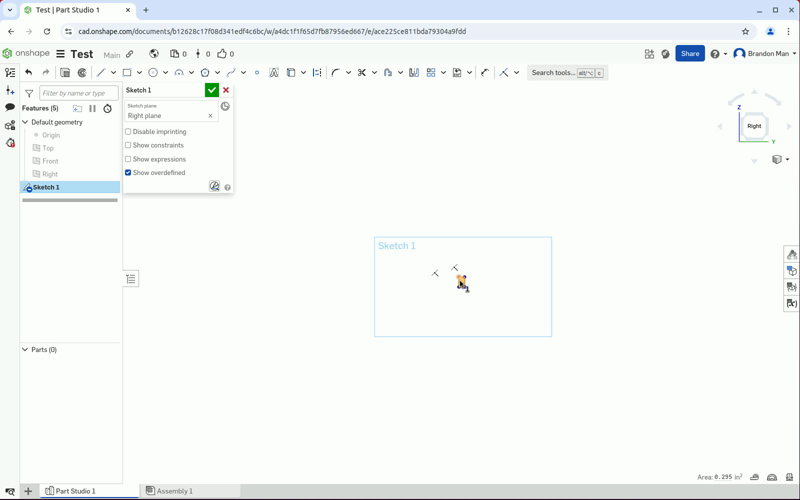
scroll(-6)
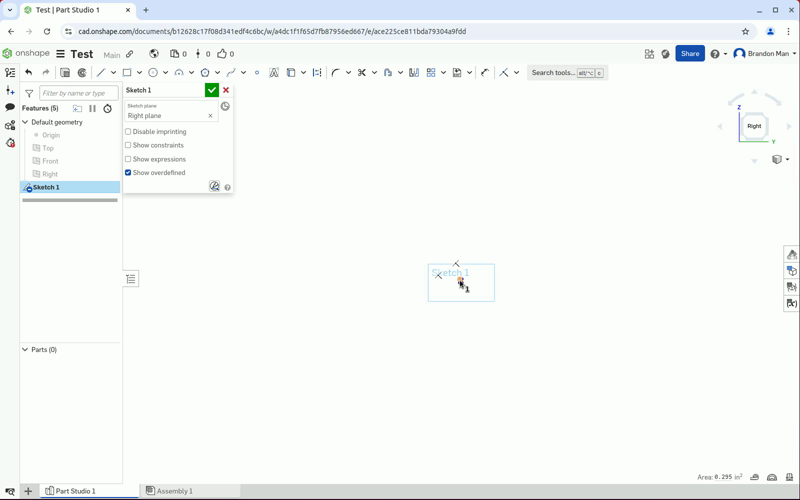
mouse_move(73, 352)
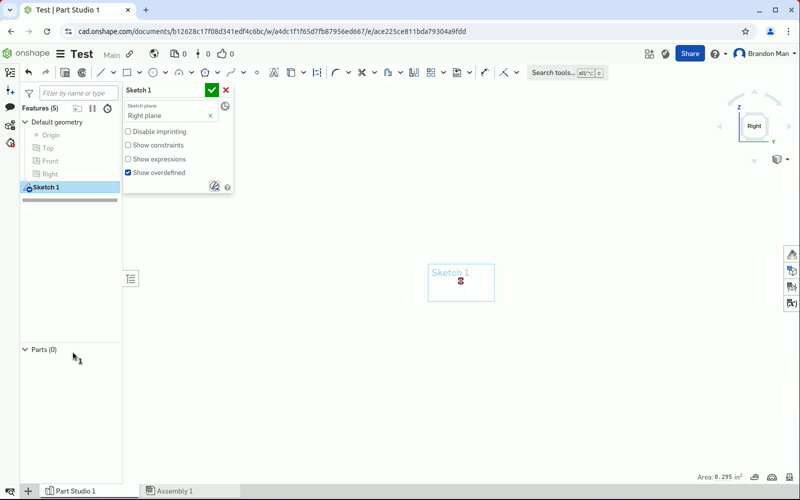
key(shift+y)
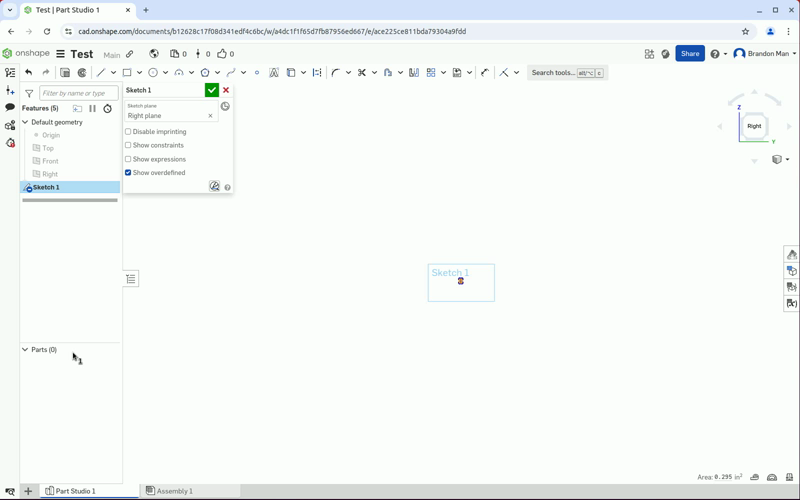
key(shift+e)
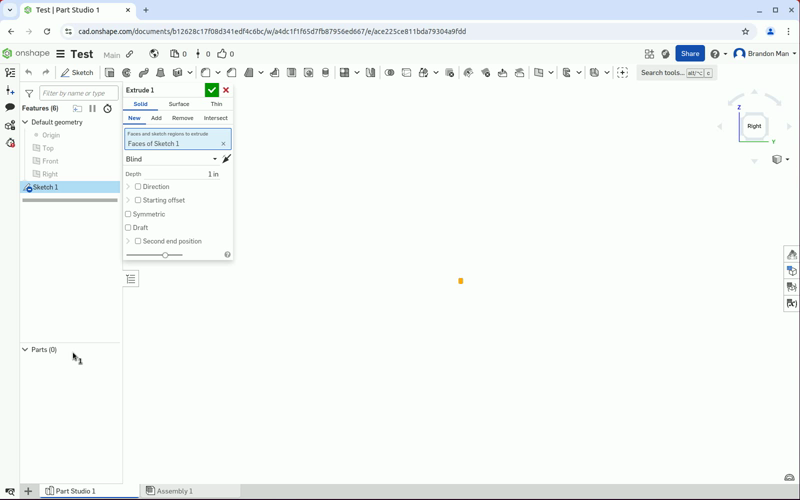
mouse_move(143, 106)
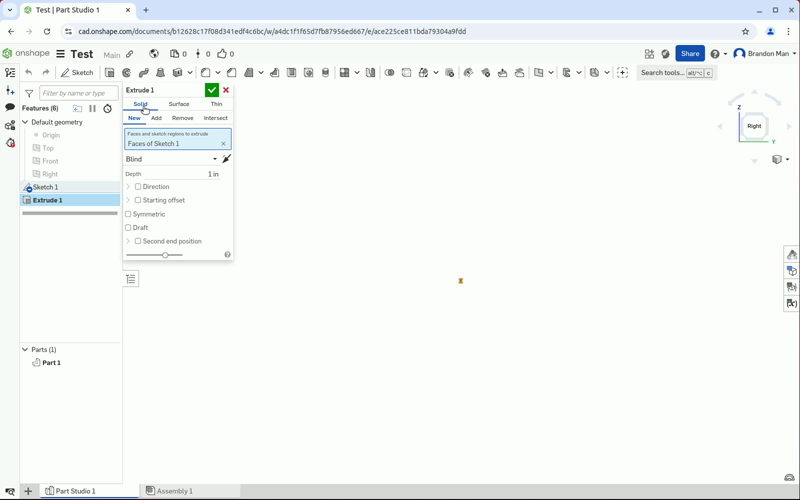
click(143, 106)
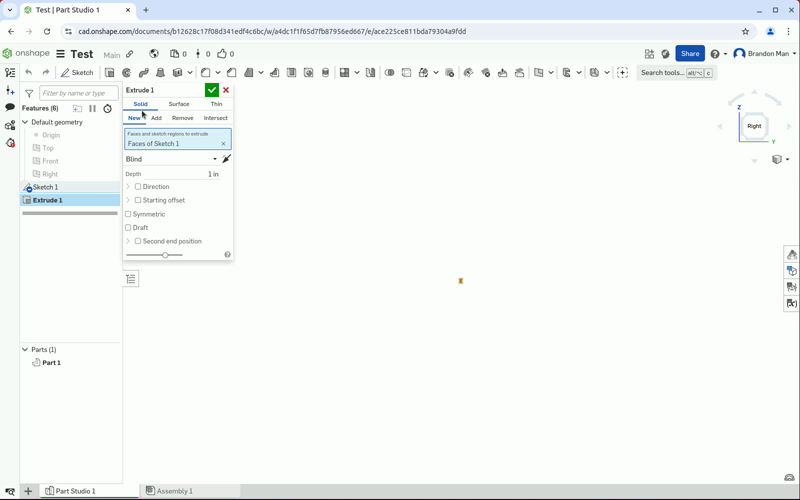
mouse_move(137, 120)
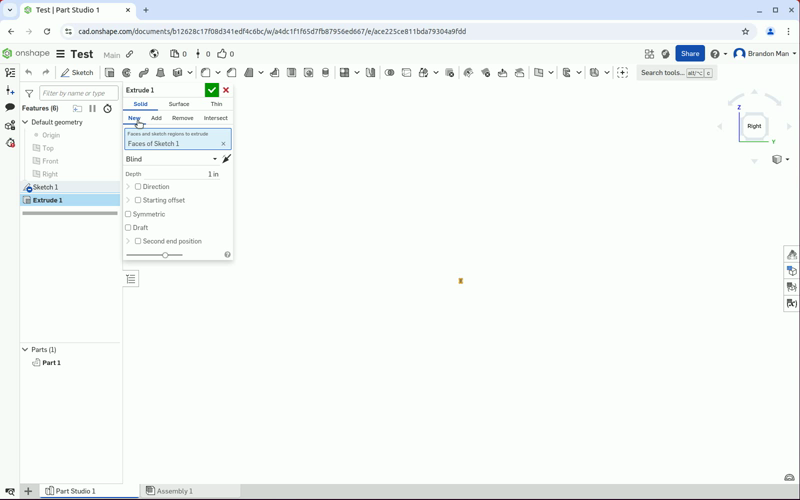
click(137, 120)
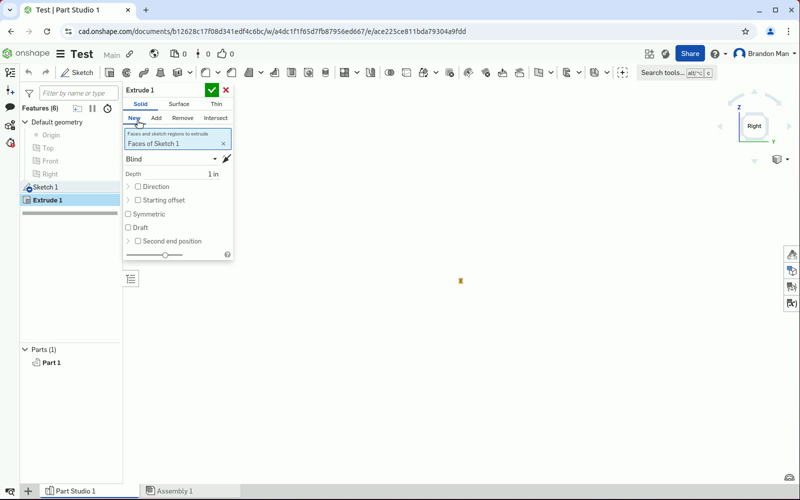
key(tab, 4)
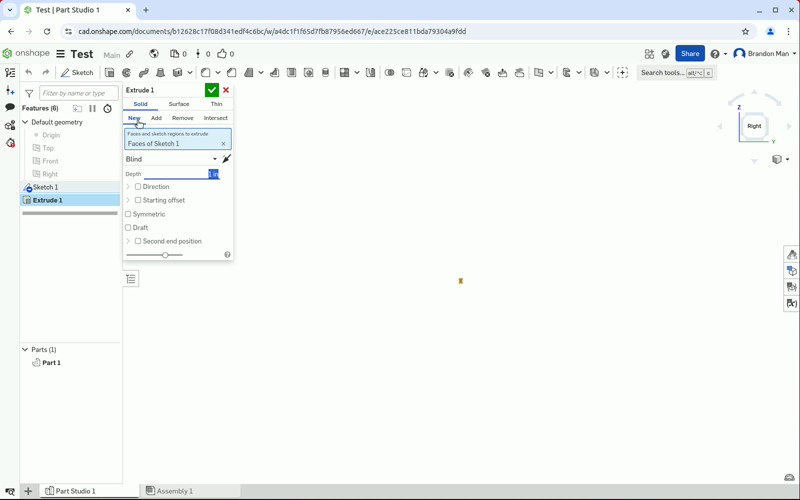
text(23.108)
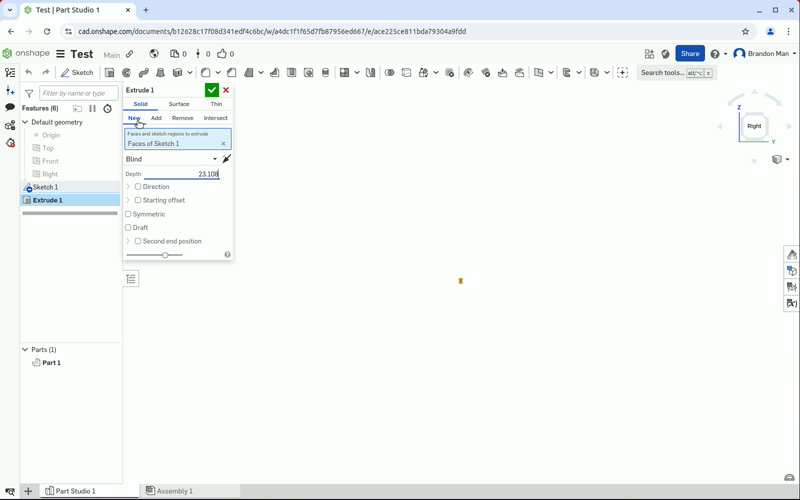
key(enter)
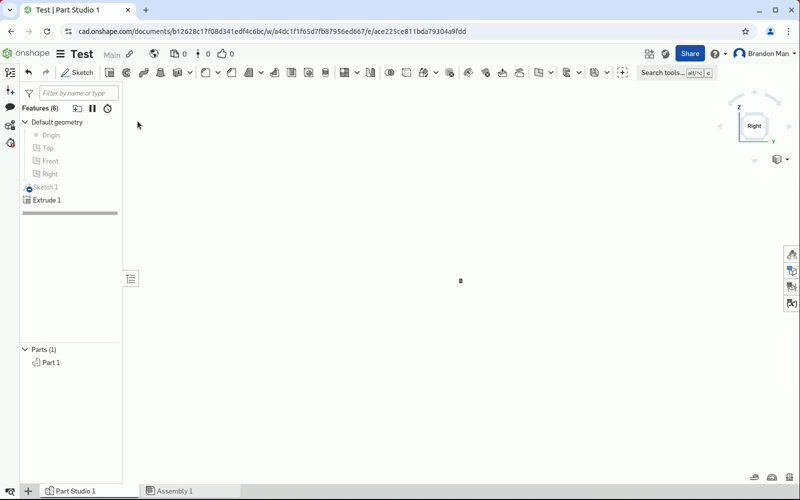
key(shift+h)
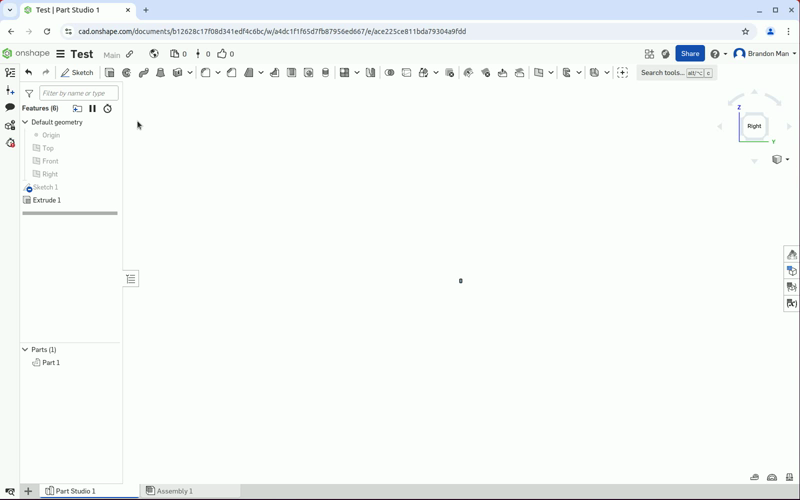
key(shift+h)
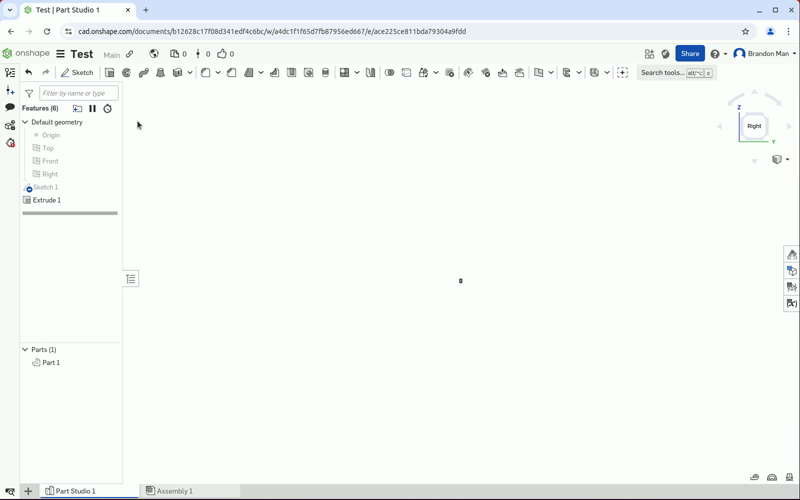
mouse_move(73, 189)
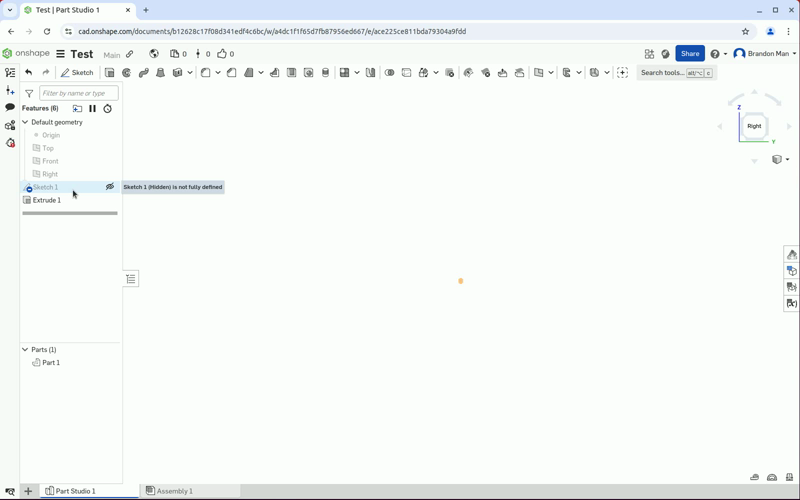
click(73, 189)
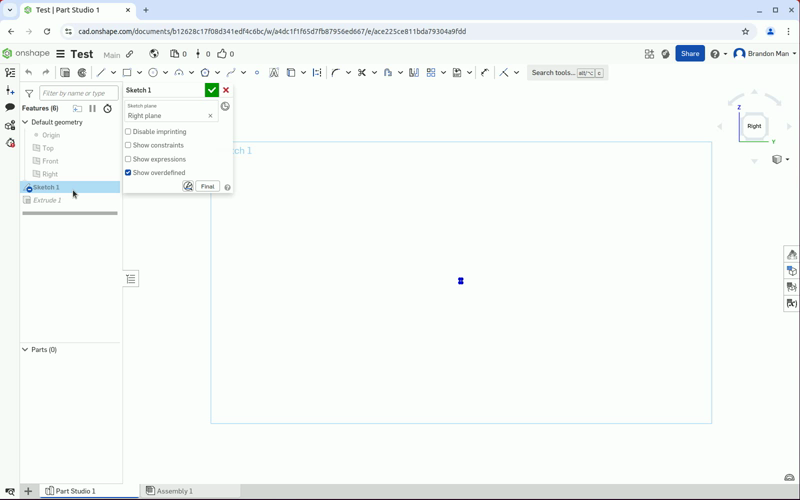
mouse_move(229, 92)
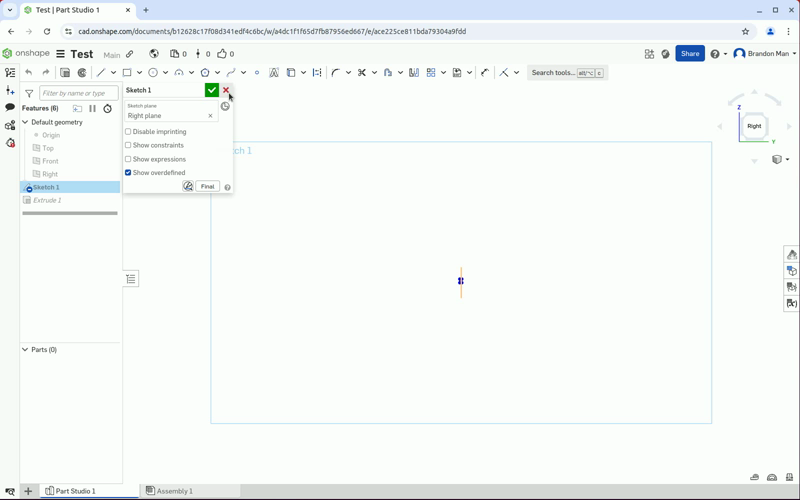
click(229, 92)
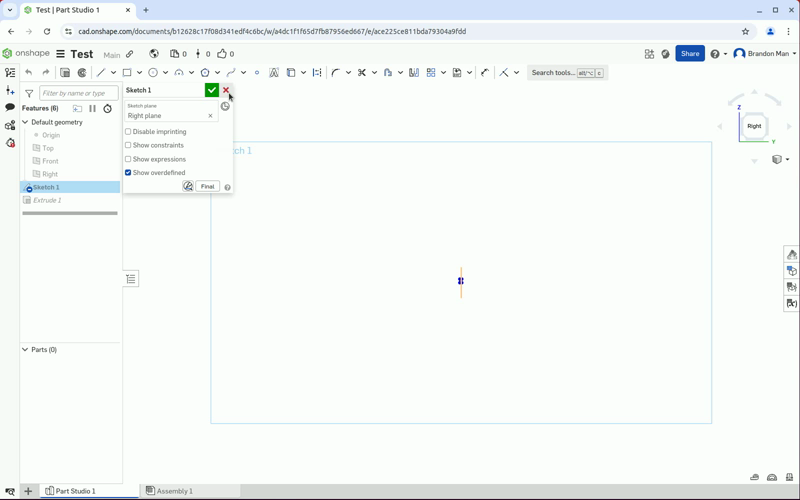
key(shift+s)
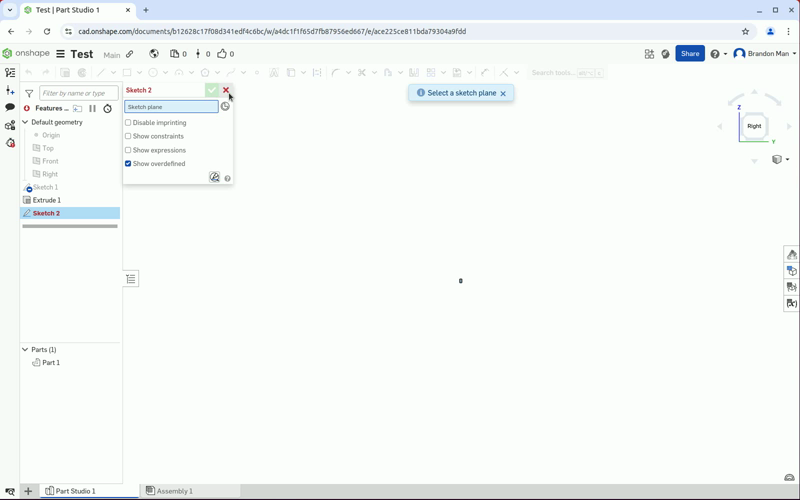
mouse_move(73, 176)
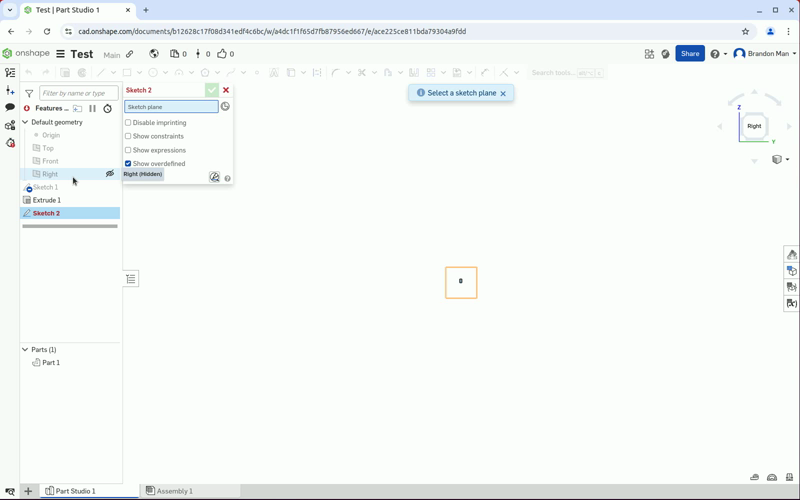
click(73, 176)
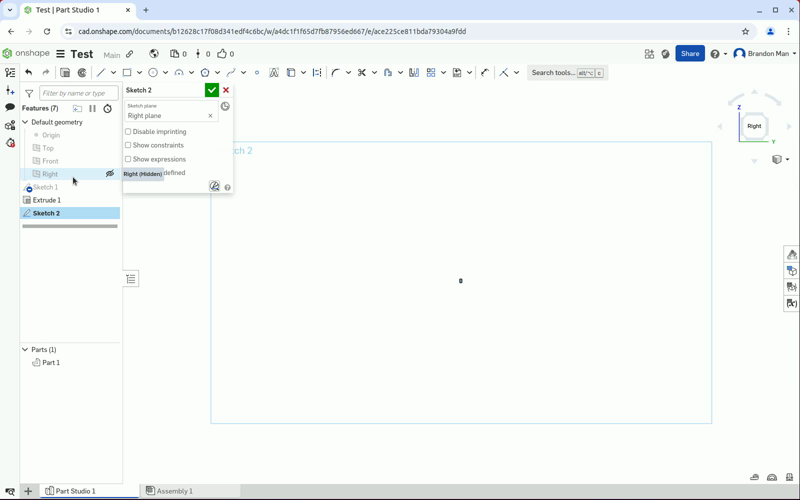
mouse_move(73, 352)
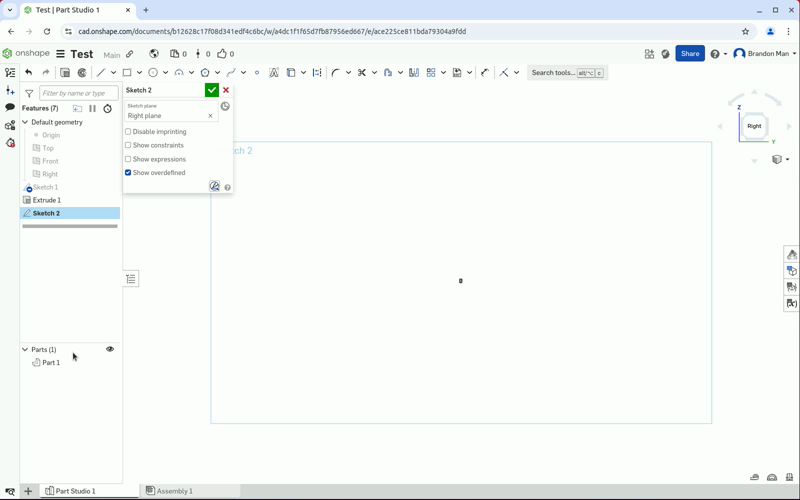
key(y)
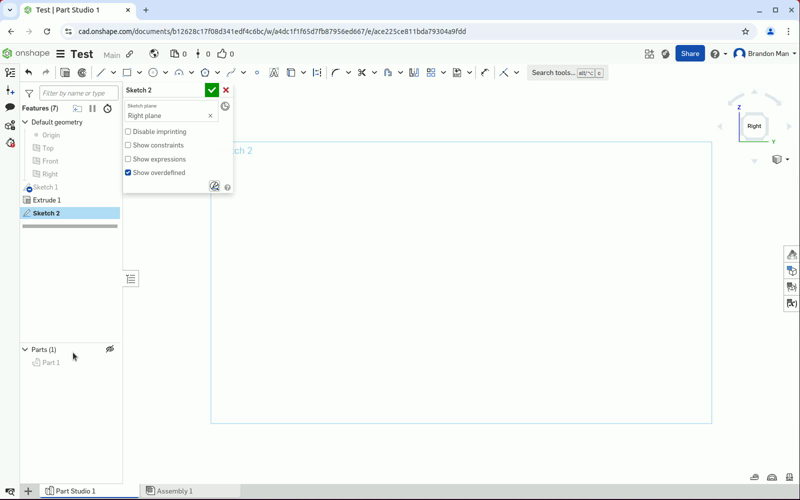
key(l)
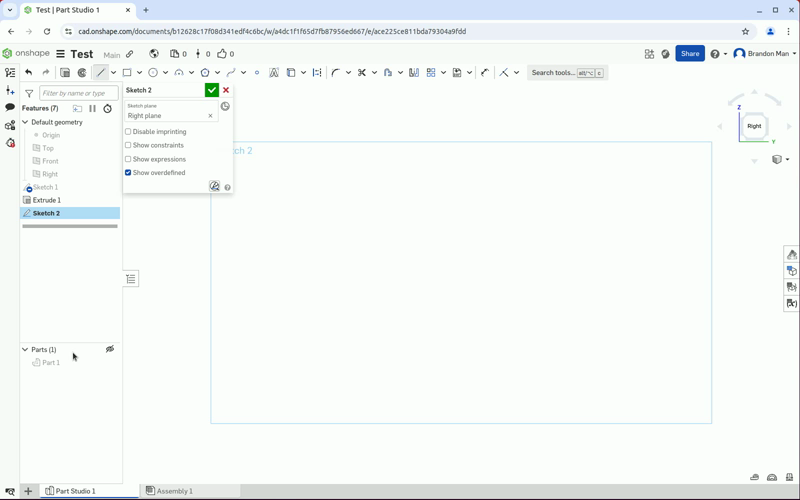
key_down(shift)
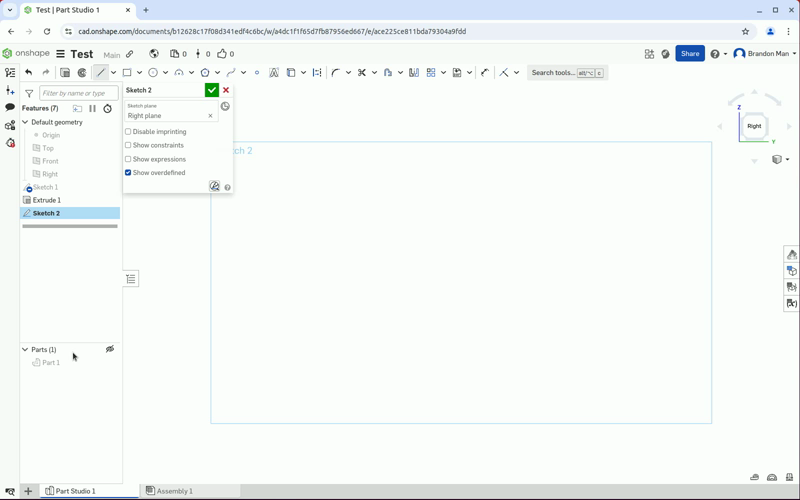
mouse_move(477, 285)
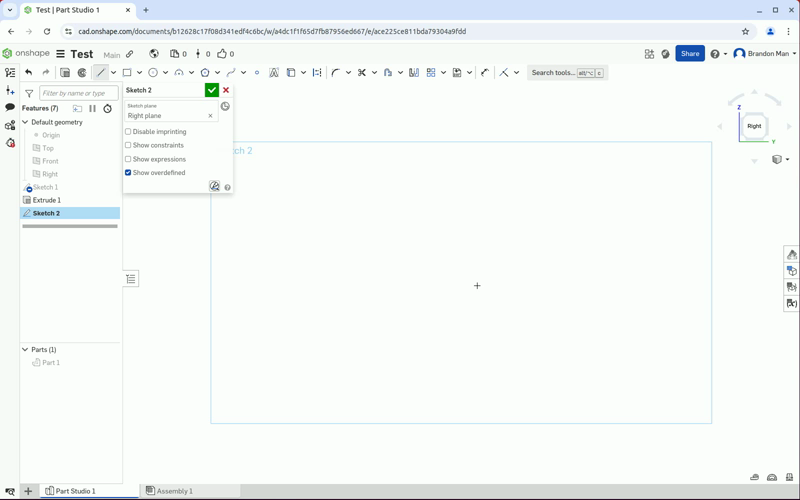
click(477, 285)
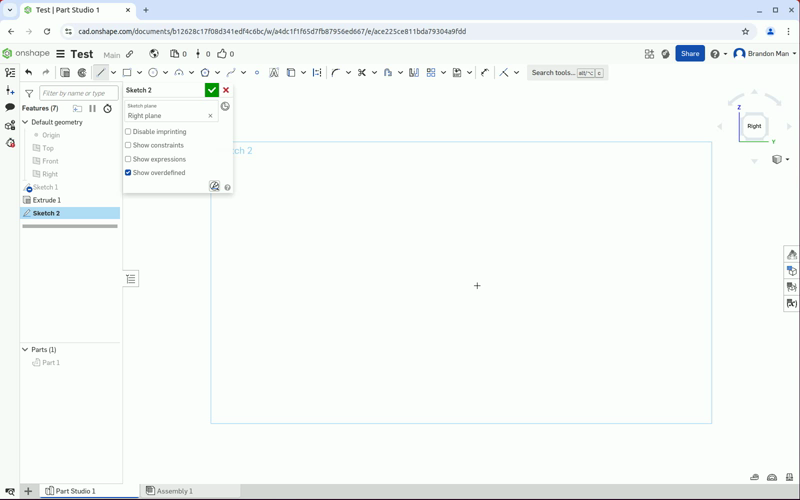
key_up(shift)
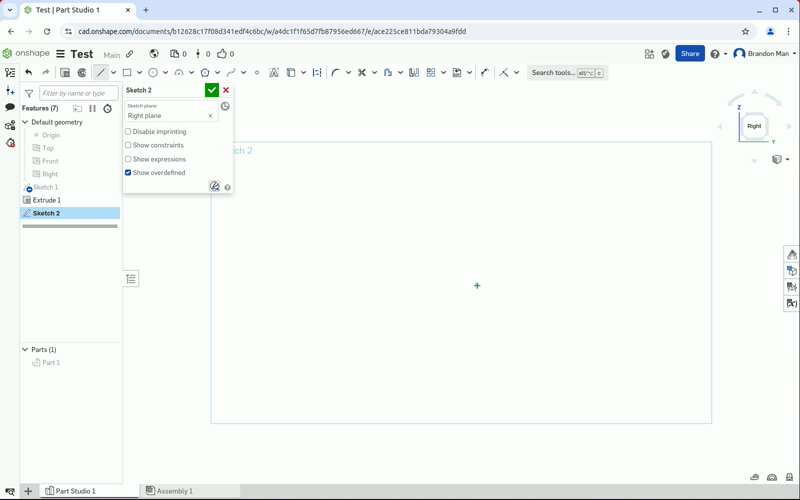
key_down(shift)
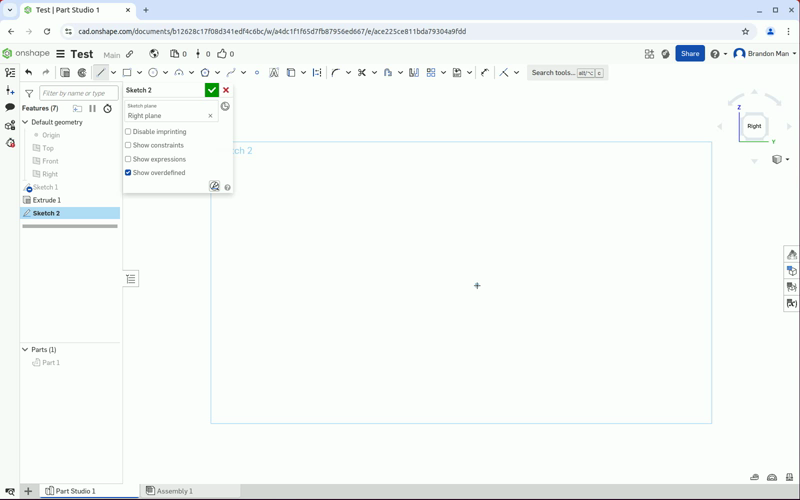
mouse_move(507, 285)
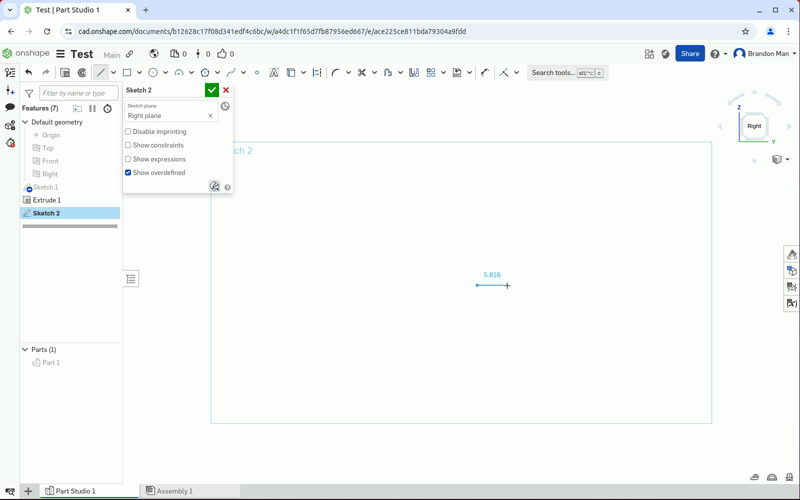
mouse_move(479, 285)
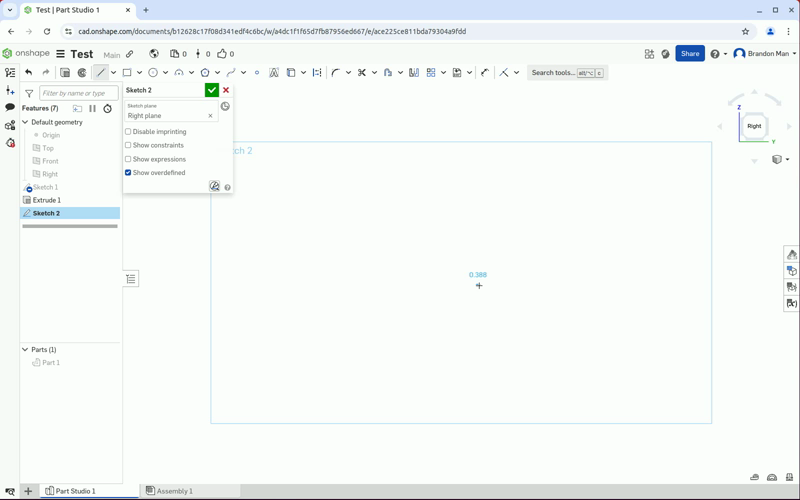
scroll(6)
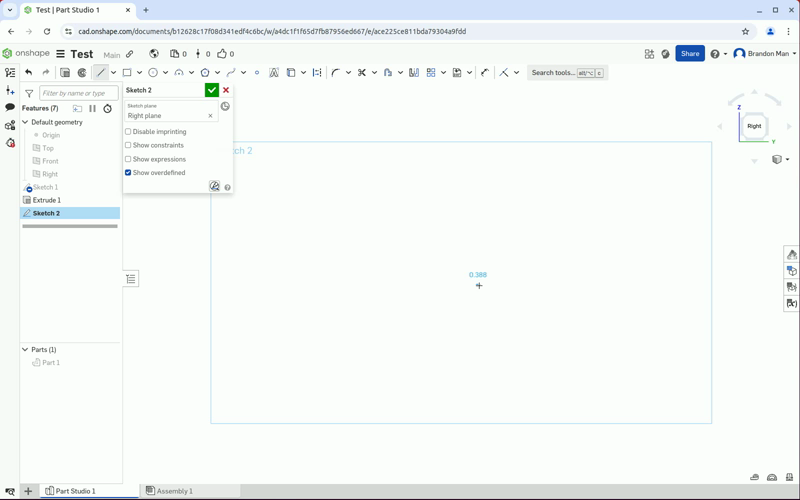
scroll(6)
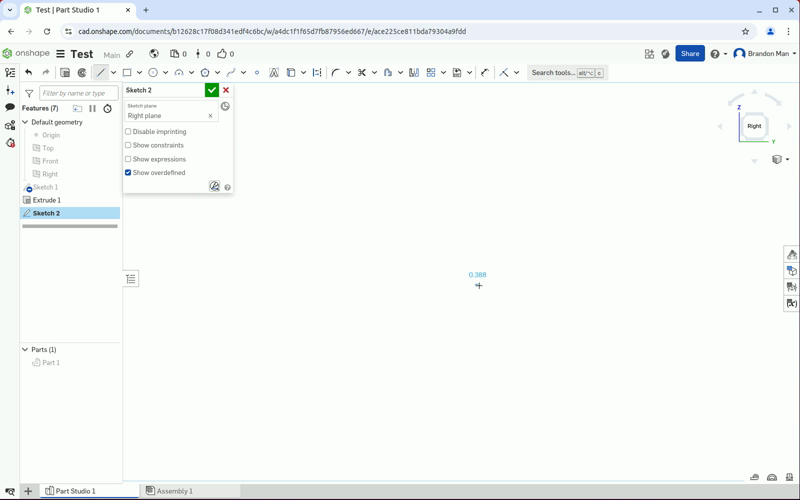
scroll(6)
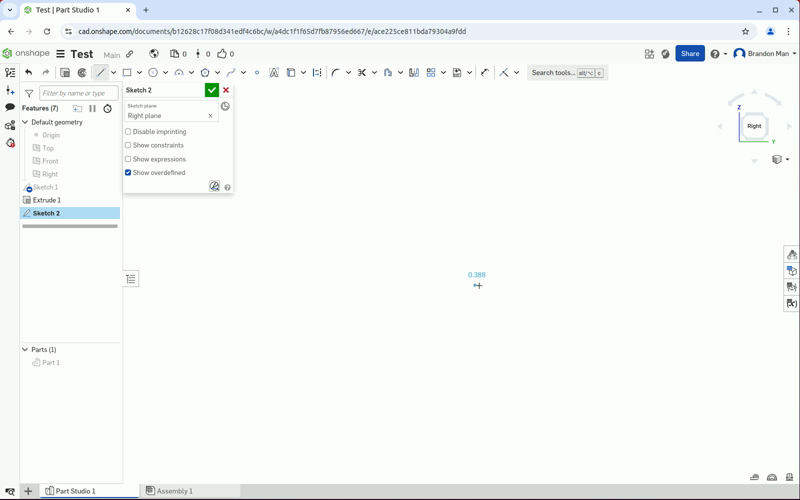
scroll(6)
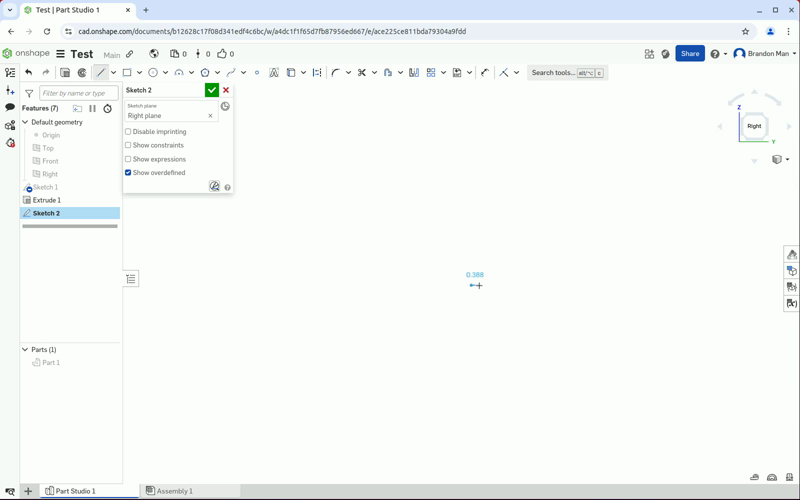
scroll(6)
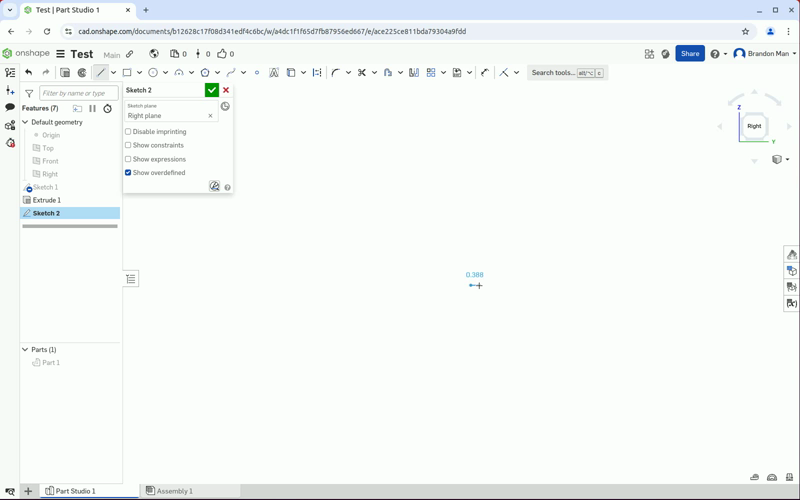
scroll(6)
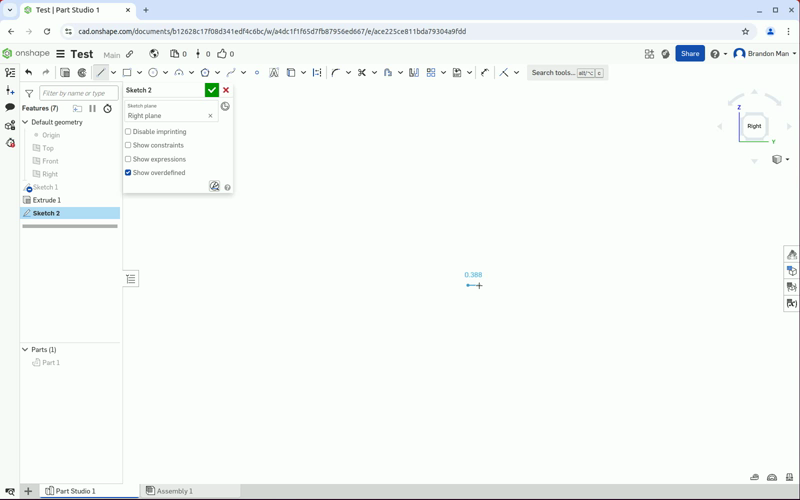
scroll(6)
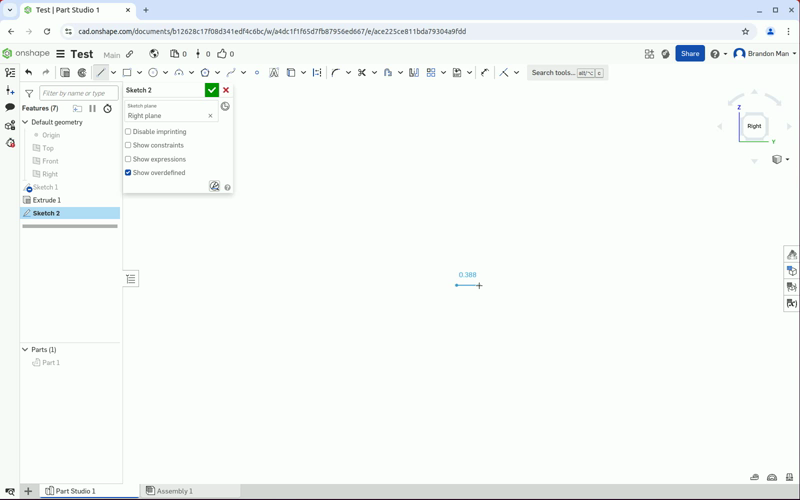
click(479, 285)
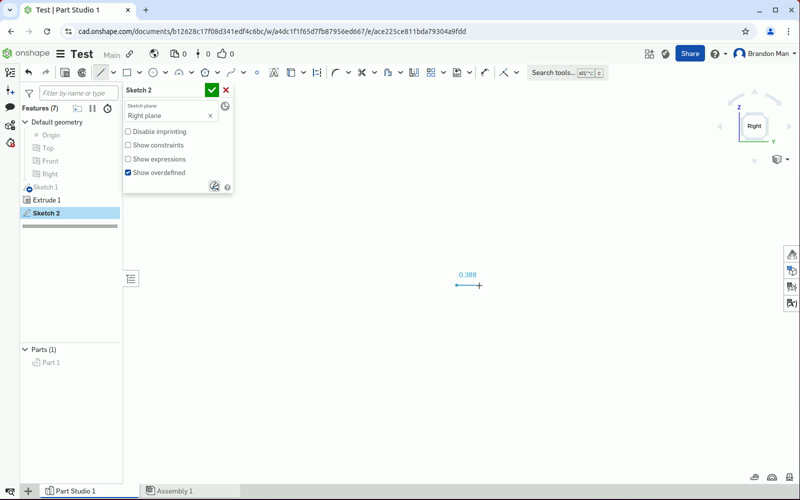
scroll(-6)
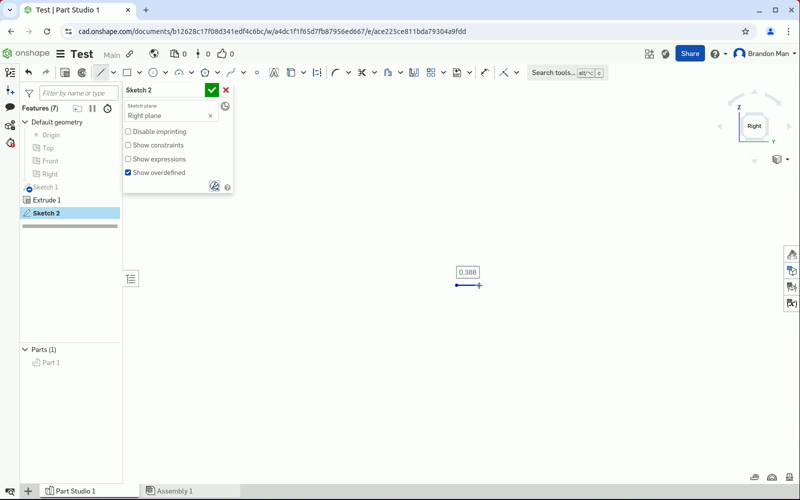
scroll(-6)
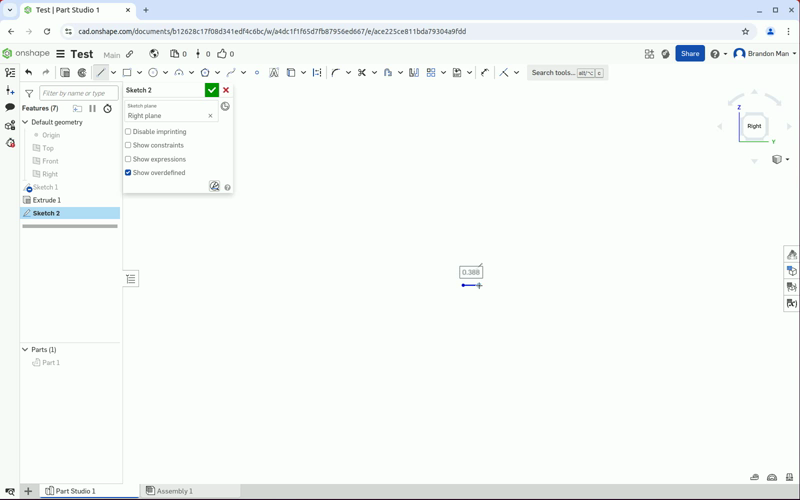
scroll(-6)
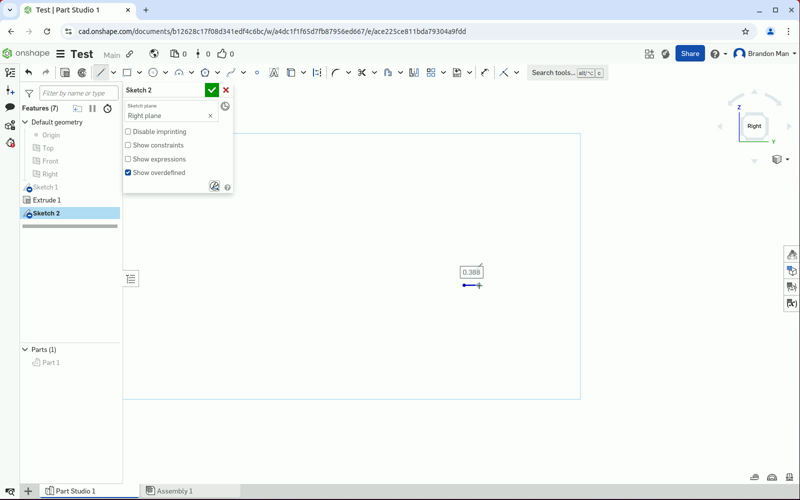
scroll(-6)
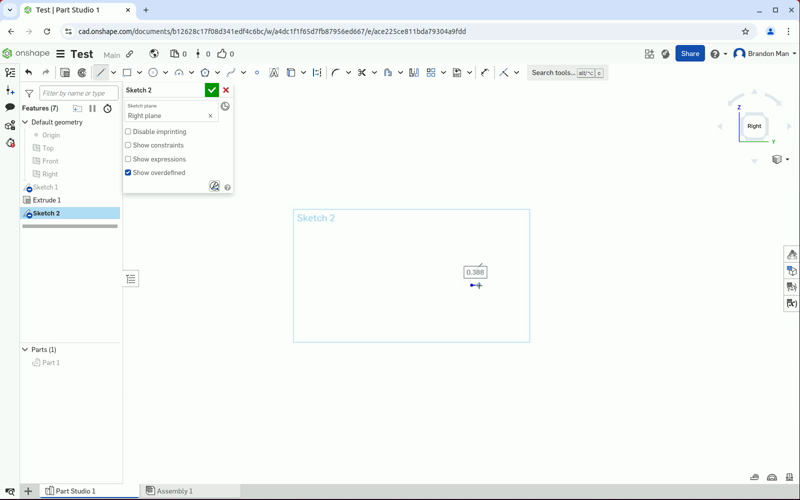
scroll(-6)
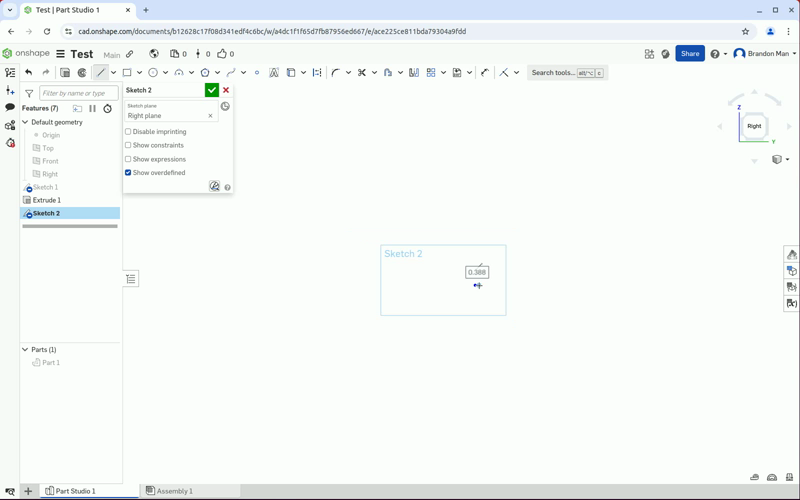
scroll(-6)
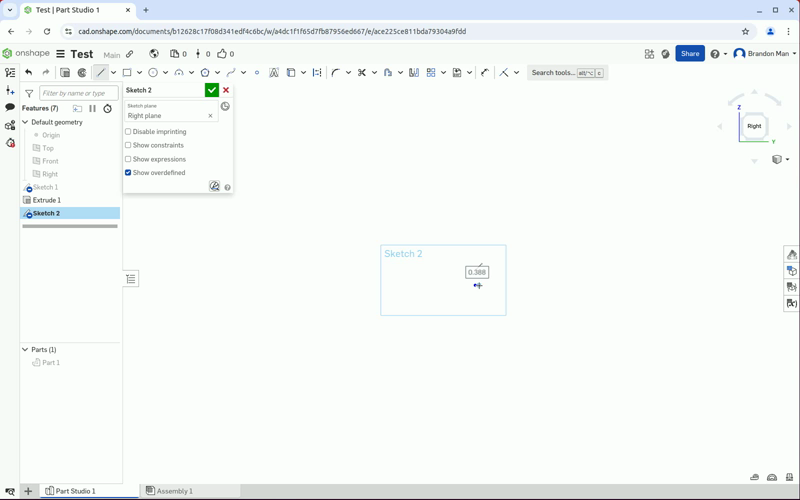
scroll(-6)
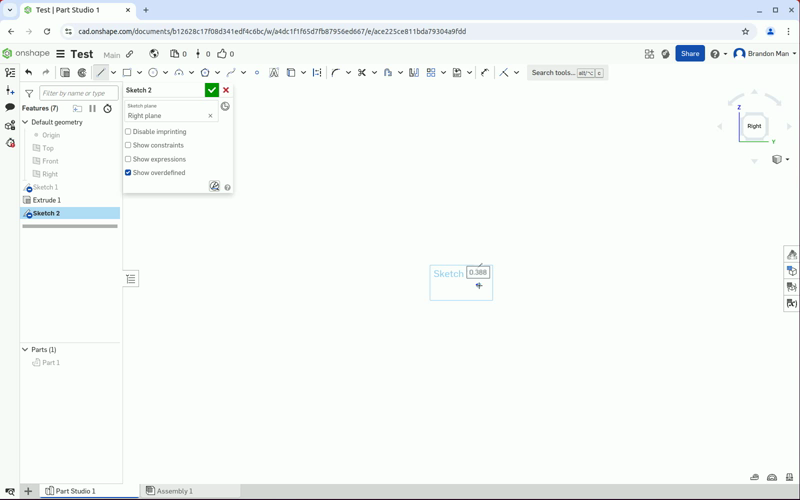
key_up(shift)
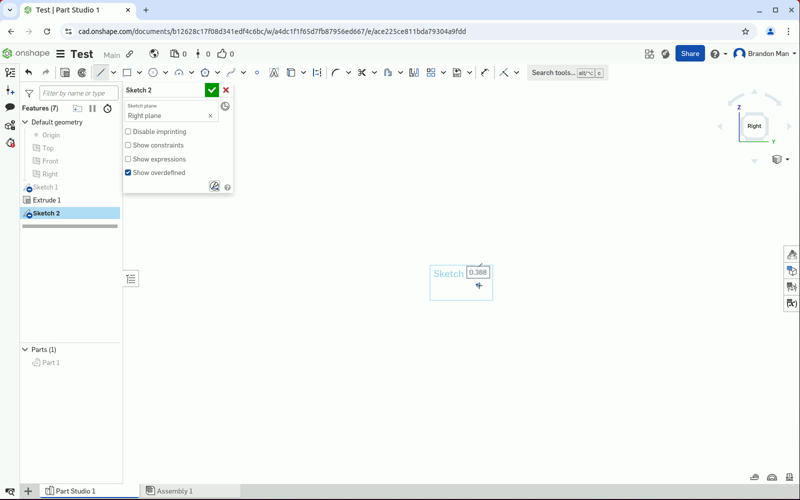
key_down(shift)
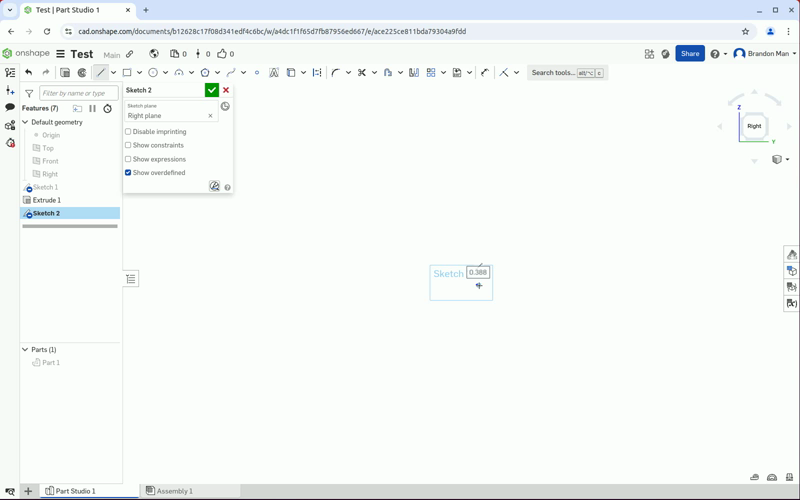
mouse_move(509, 285)
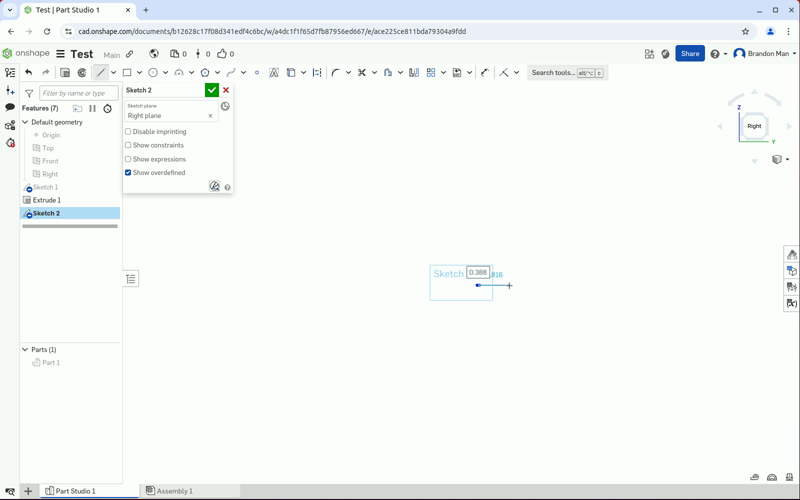
mouse_move(479, 281)
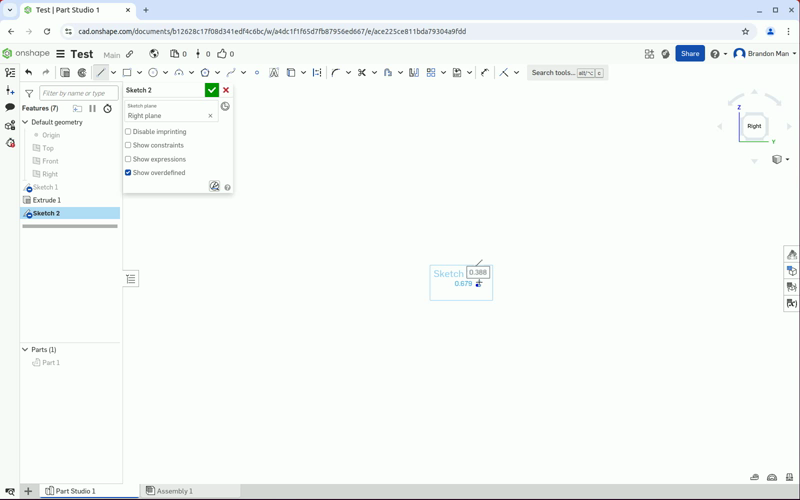
scroll(6)
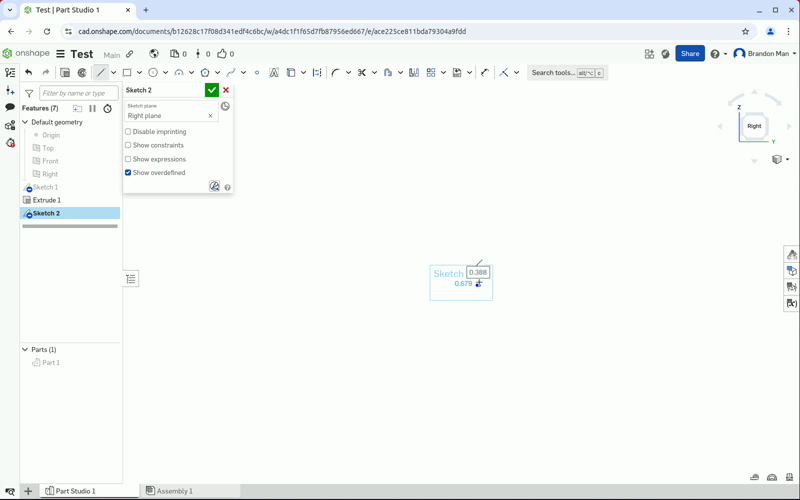
scroll(6)
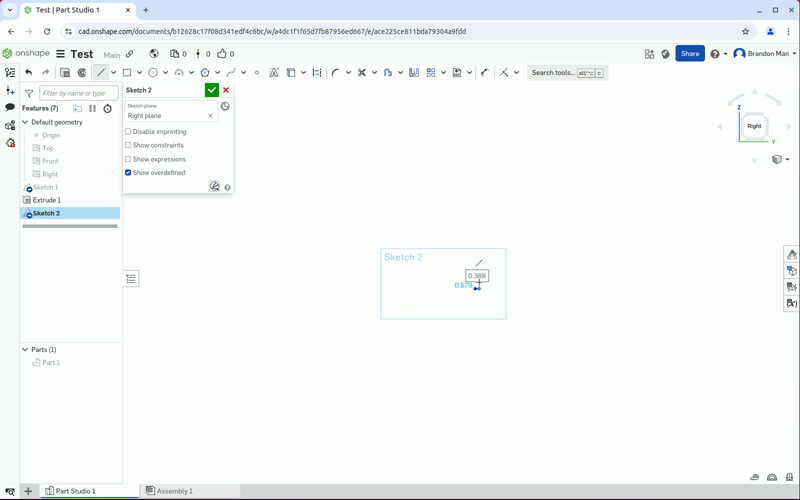
scroll(6)
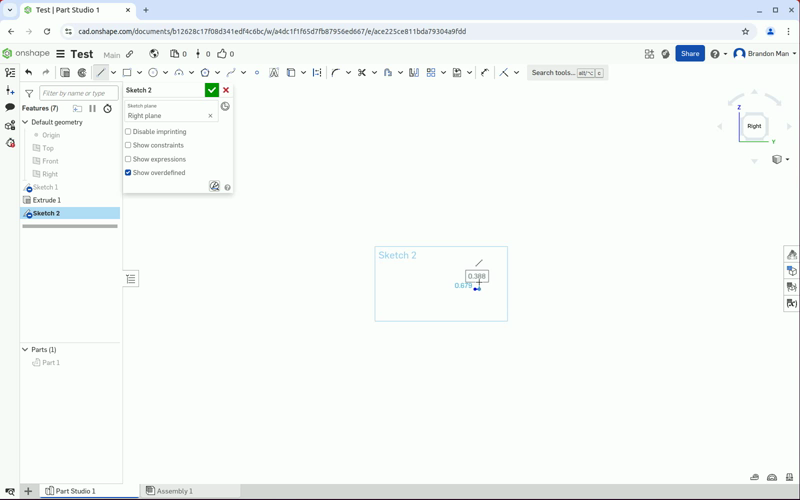
scroll(6)
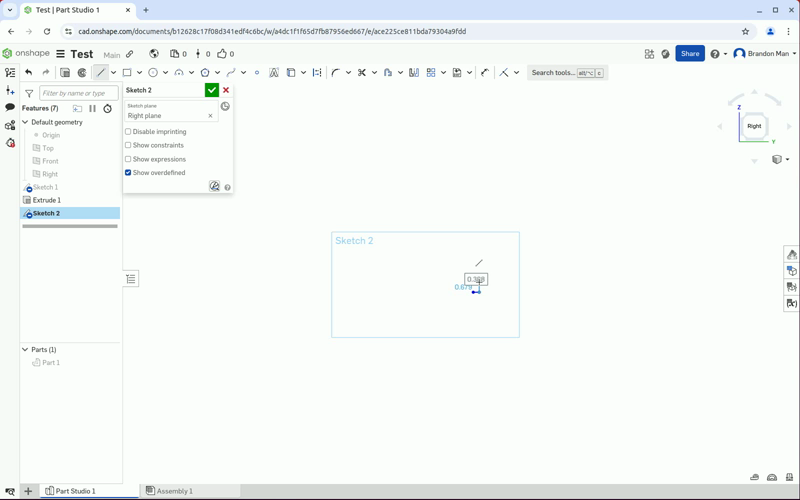
scroll(6)
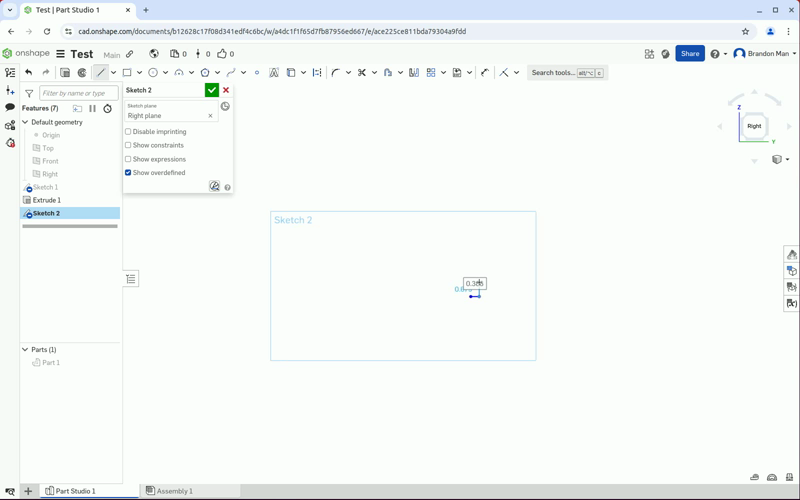
scroll(6)
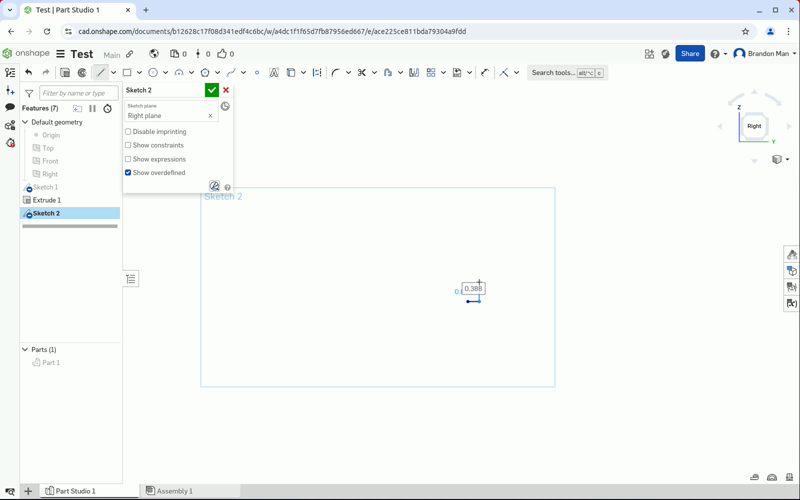
scroll(6)
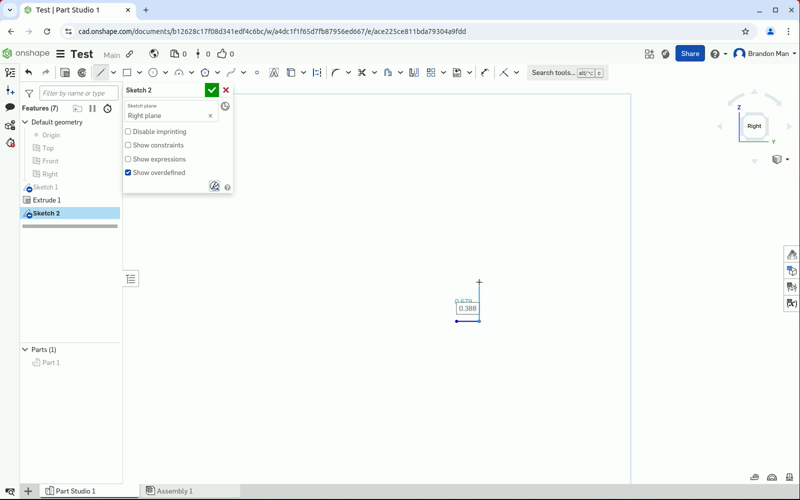
click(479, 281)
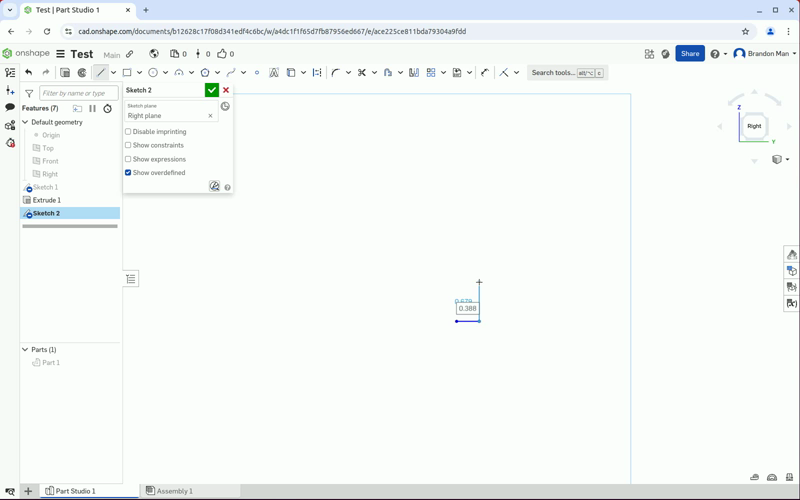
scroll(-6)
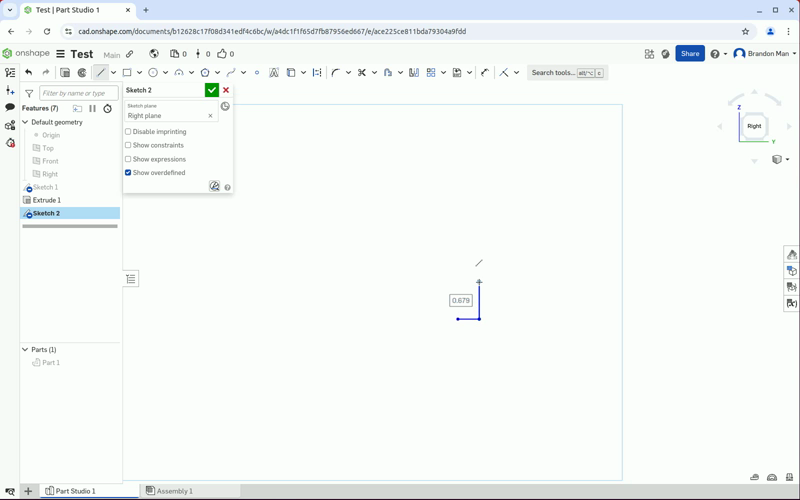
scroll(-6)
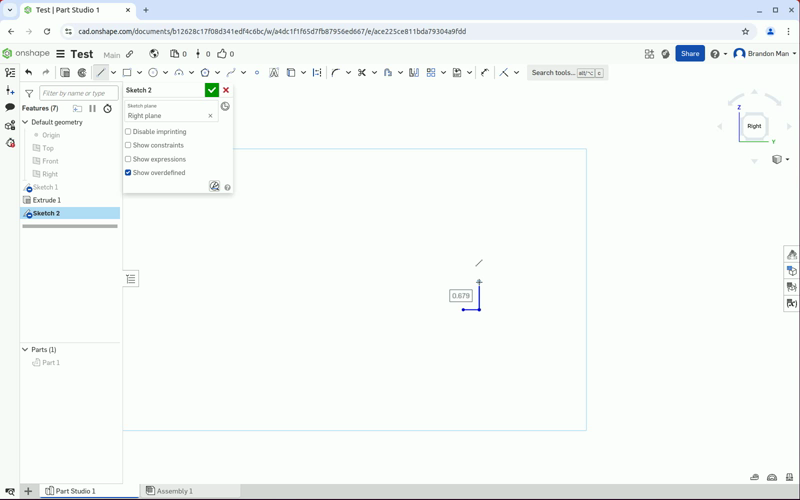
scroll(-6)
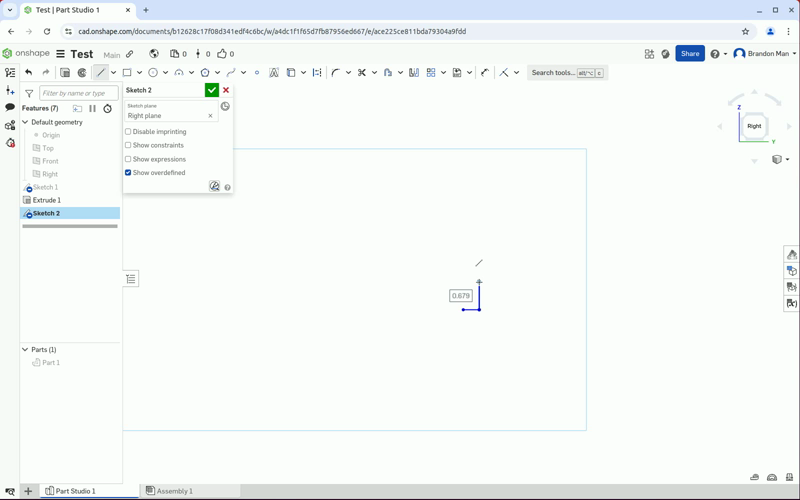
scroll(-6)
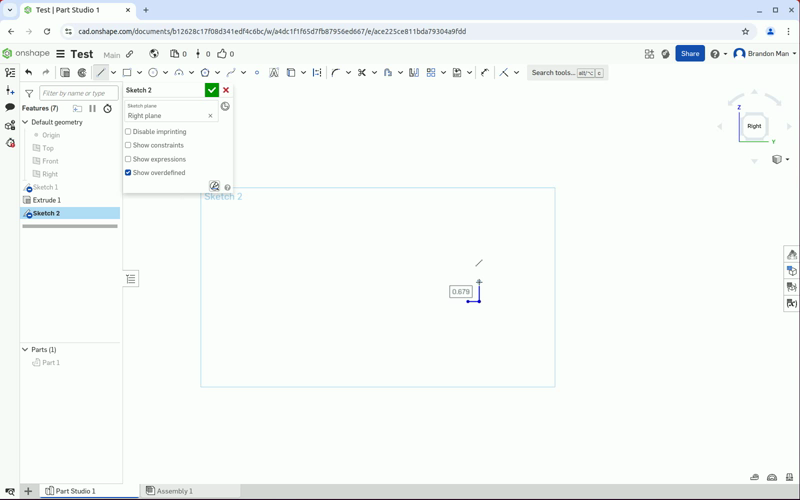
scroll(-6)
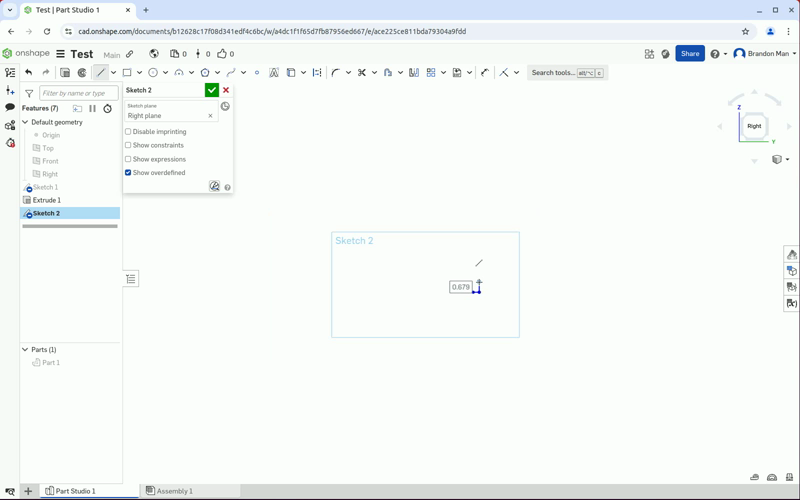
scroll(-6)
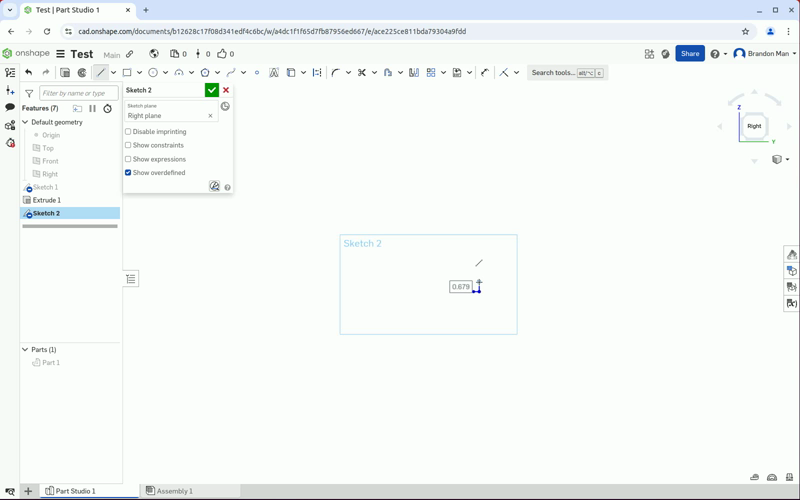
scroll(-6)
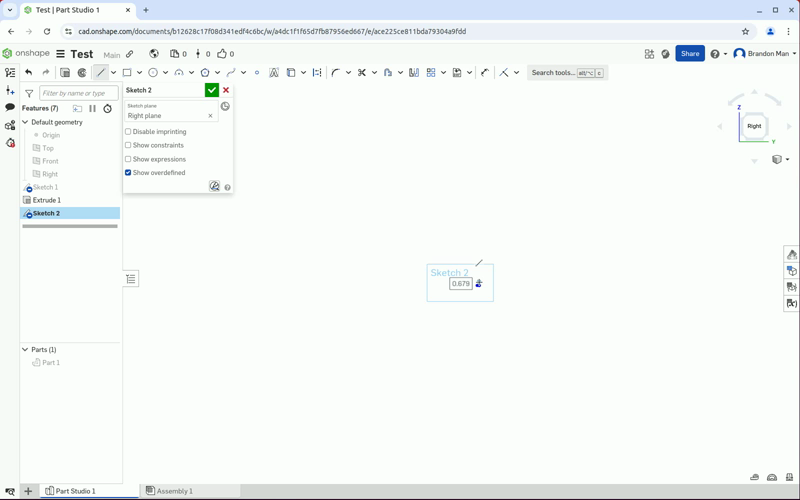
key_up(shift)
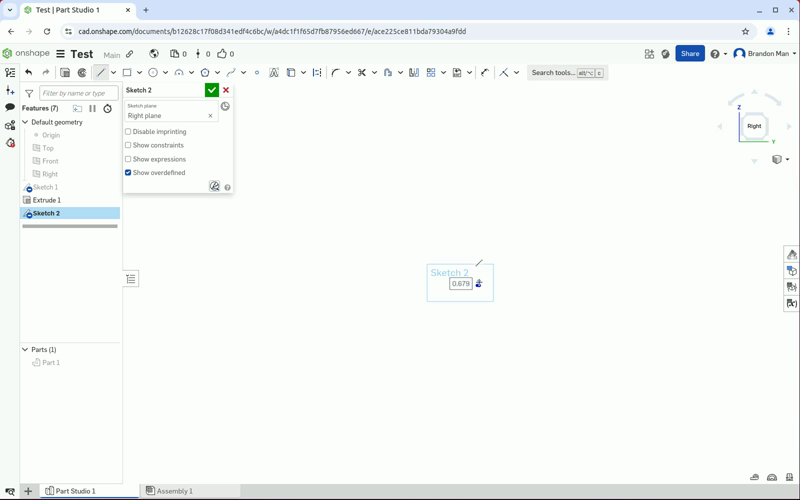
key_down(shift)
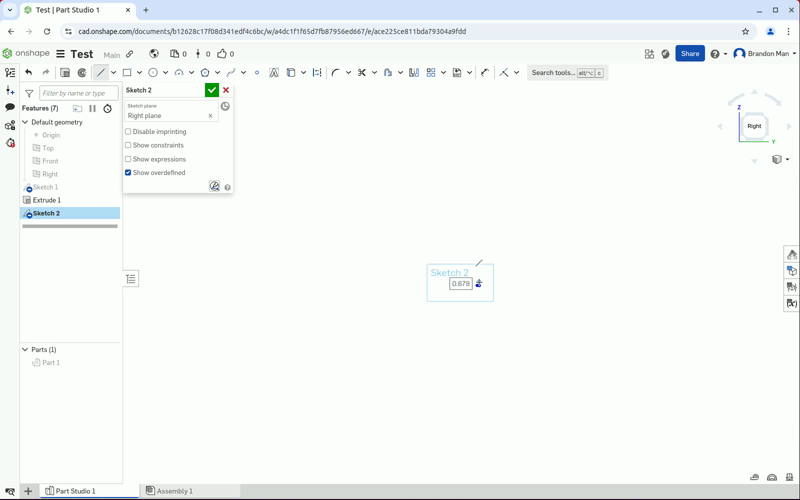
mouse_move(509, 281)
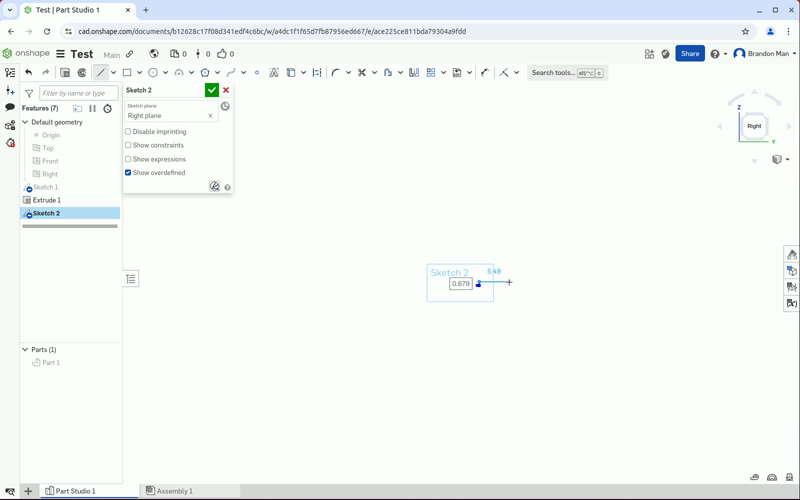
mouse_move(477, 281)
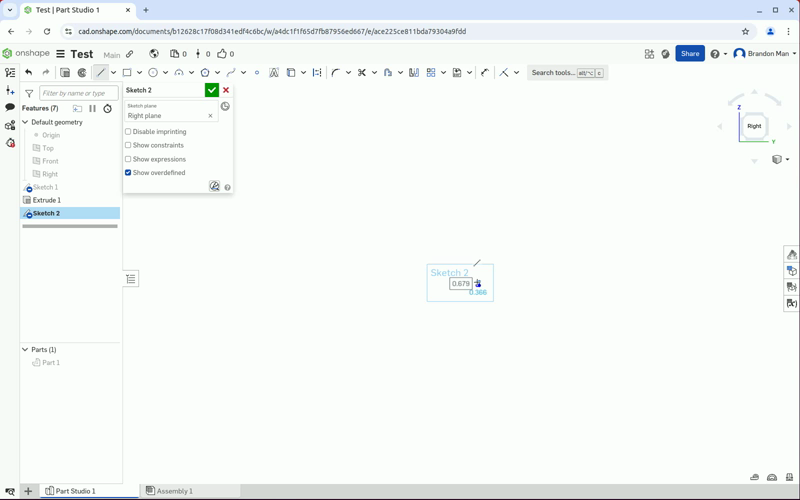
scroll(6)
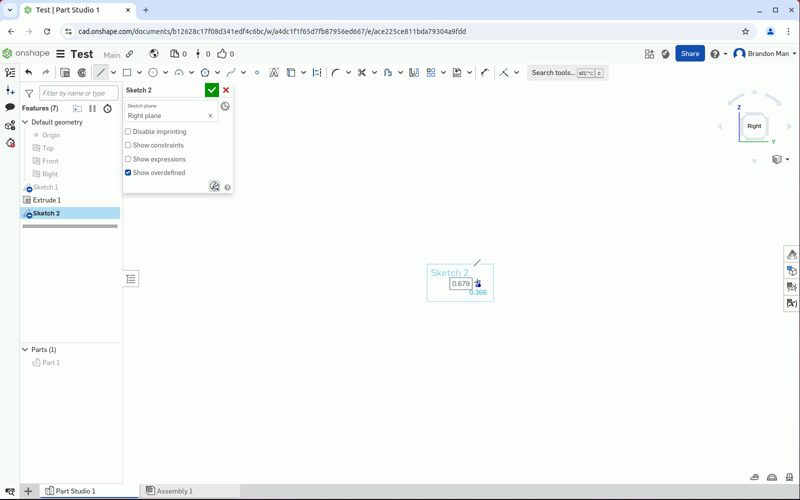
scroll(6)
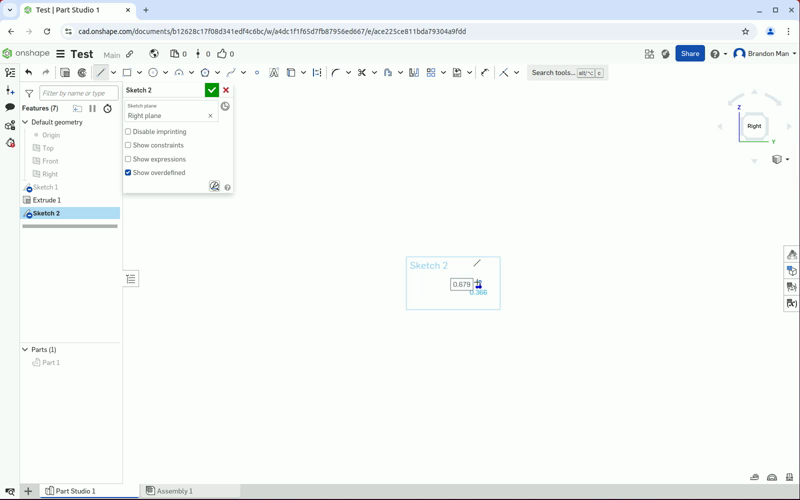
scroll(6)
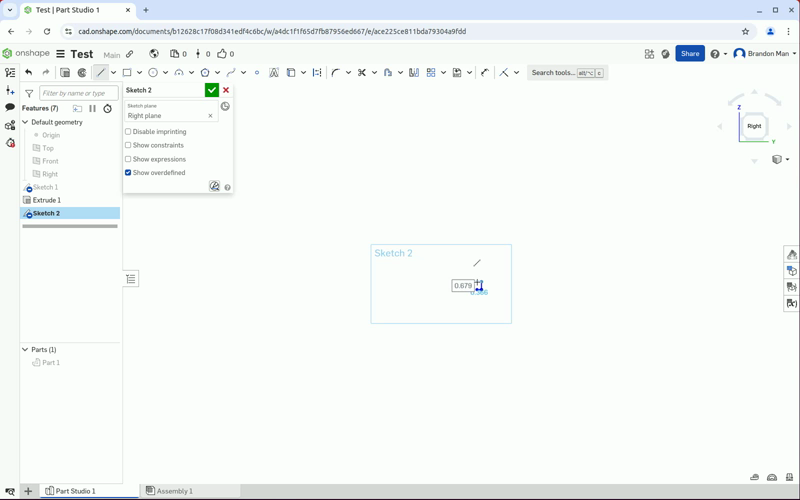
scroll(6)
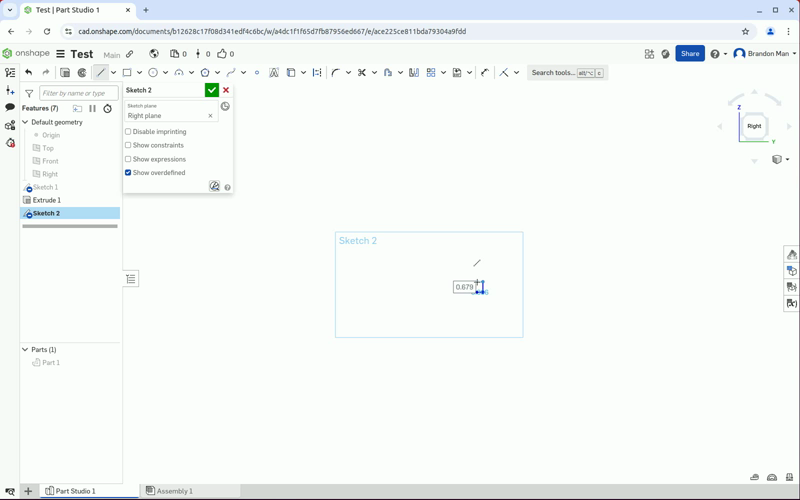
scroll(6)
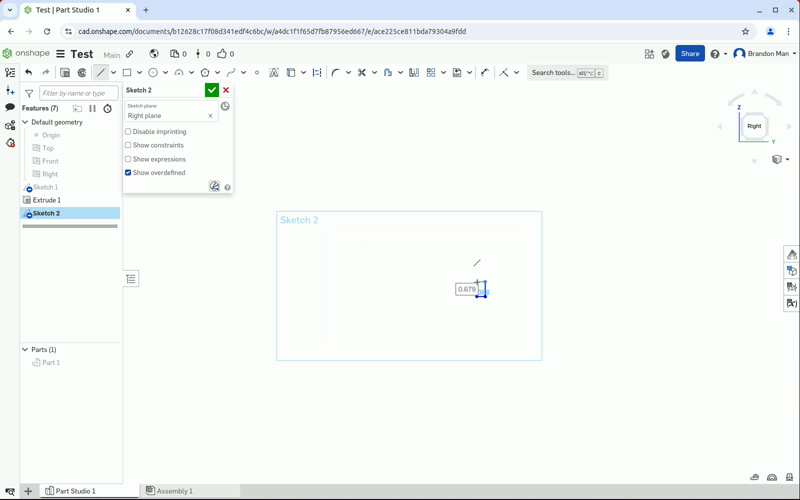
scroll(6)
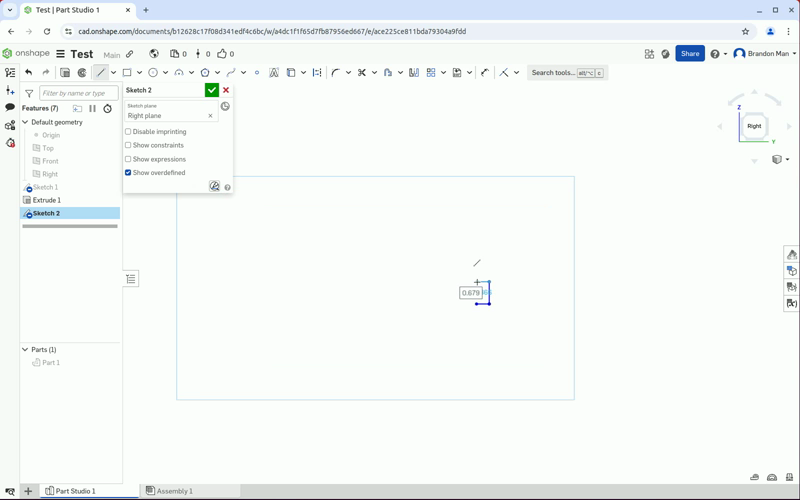
scroll(6)
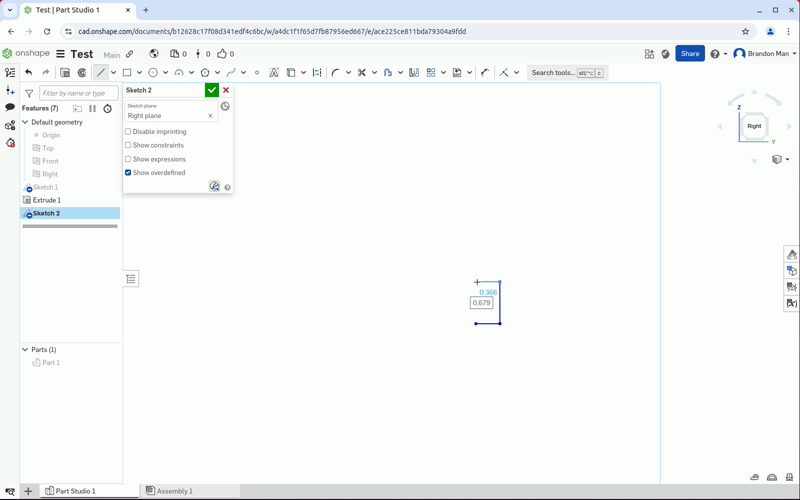
click(477, 281)
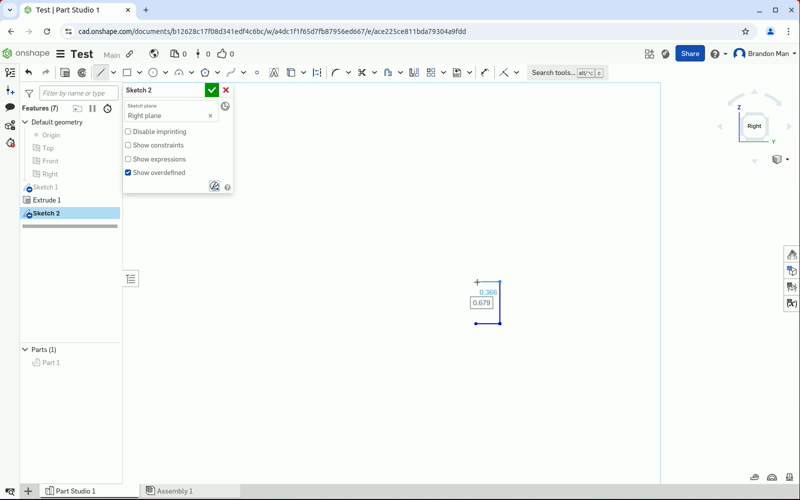
scroll(-6)
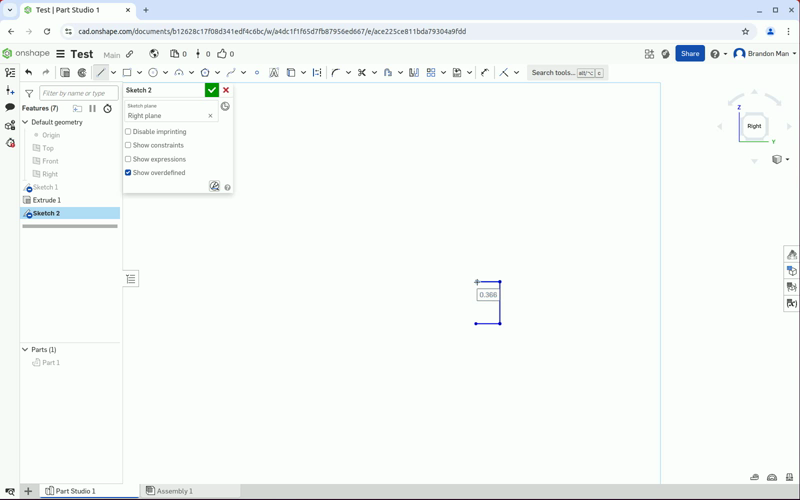
scroll(-6)
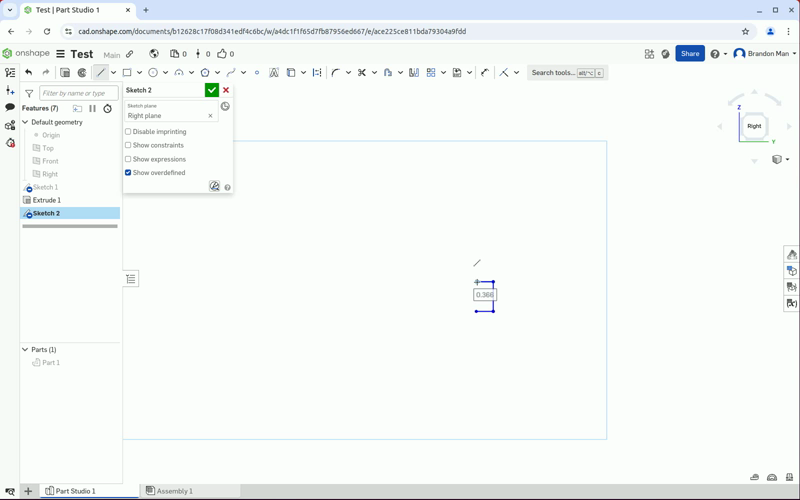
scroll(-6)
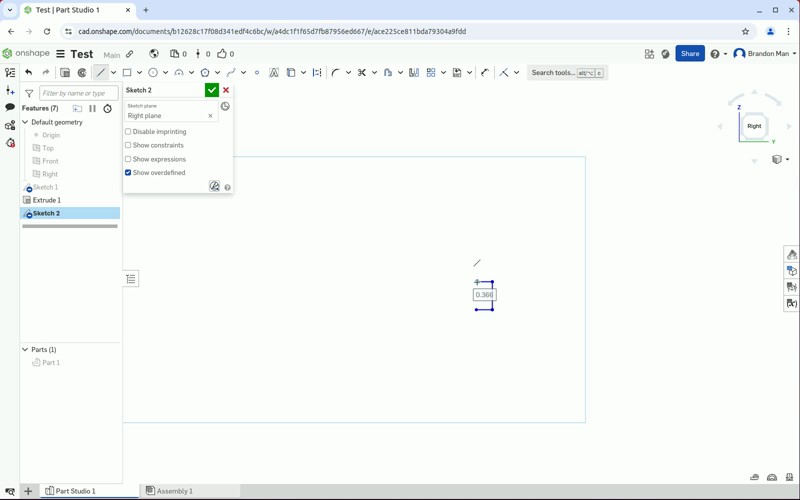
scroll(-6)
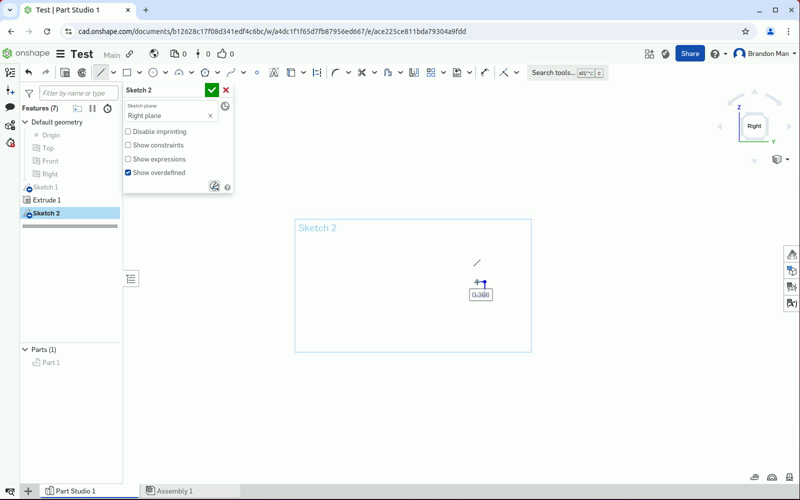
scroll(-6)
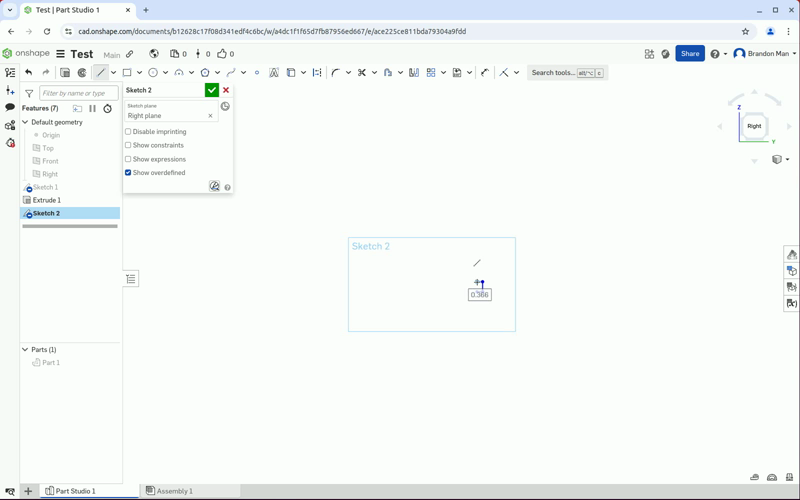
scroll(-6)
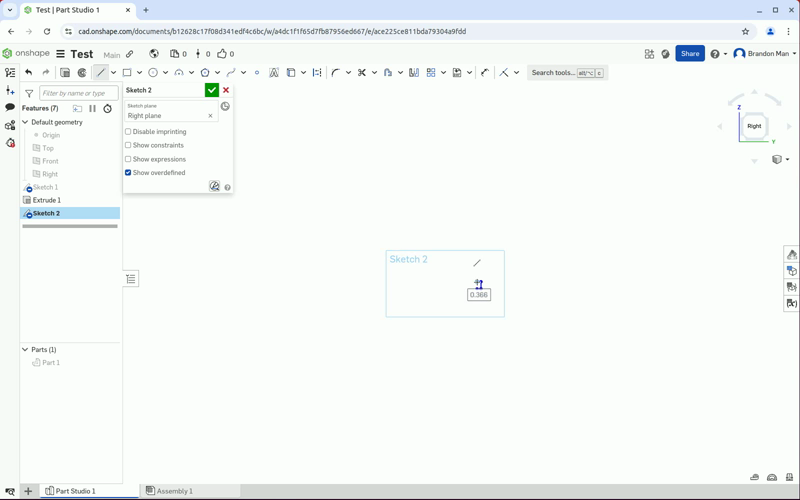
scroll(-6)
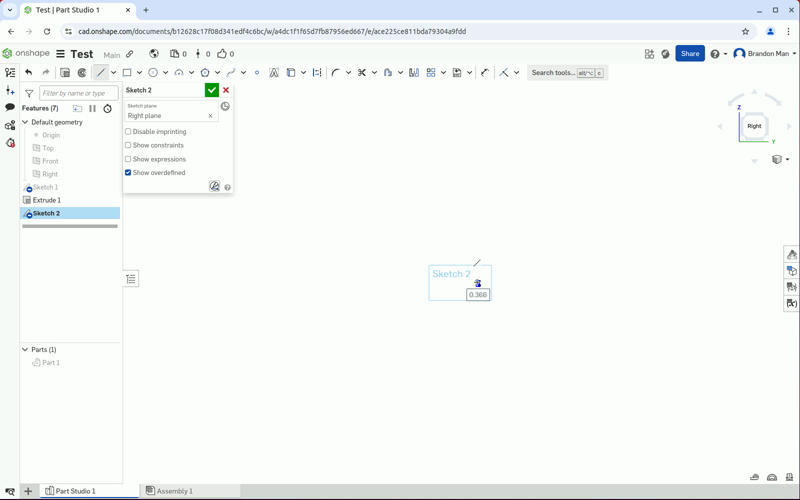
key_up(shift)
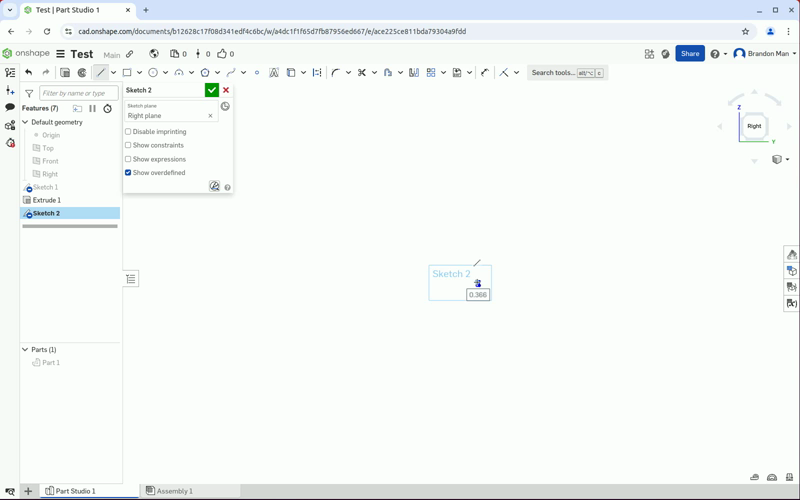
mouse_move(507, 281)
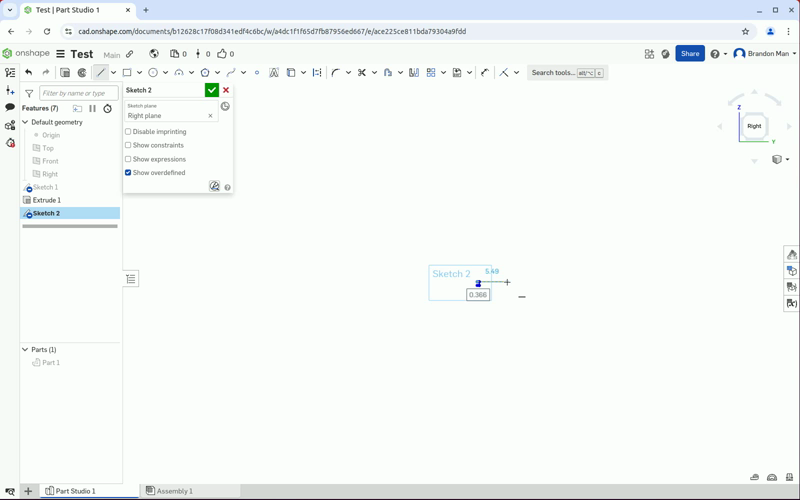
key_down(shift)
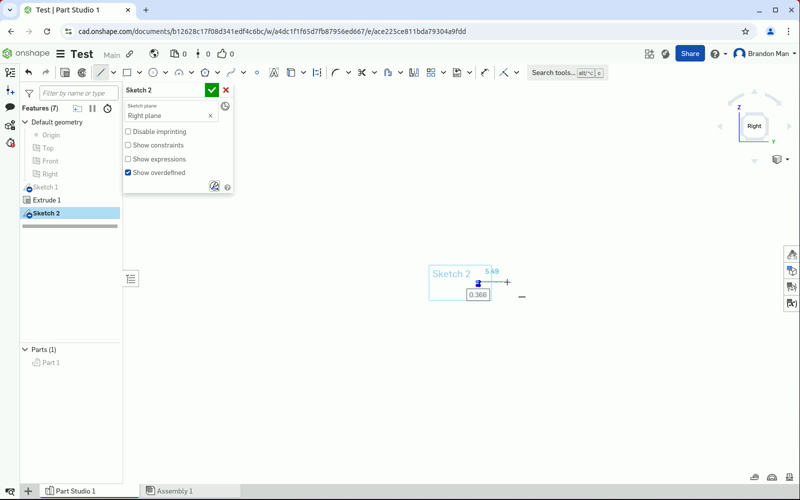
mouse_move(477, 285)
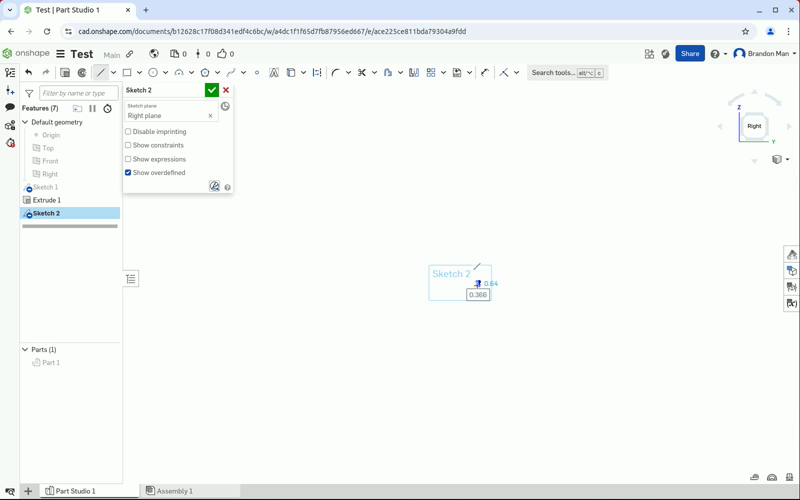
scroll(6)
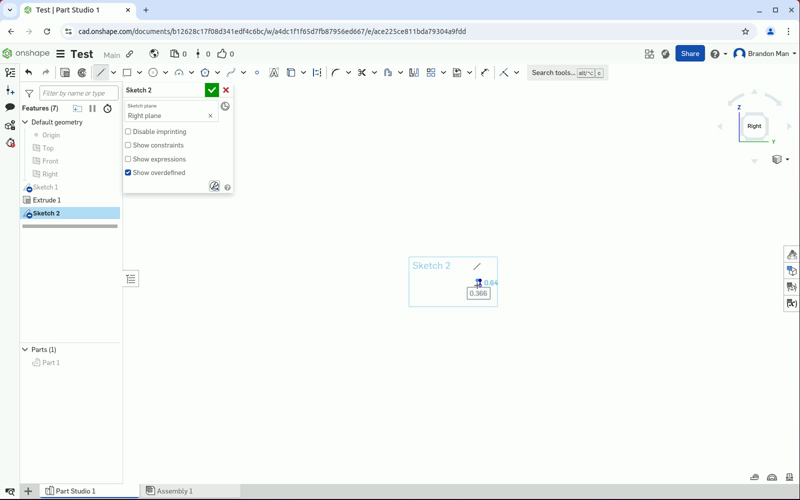
scroll(6)
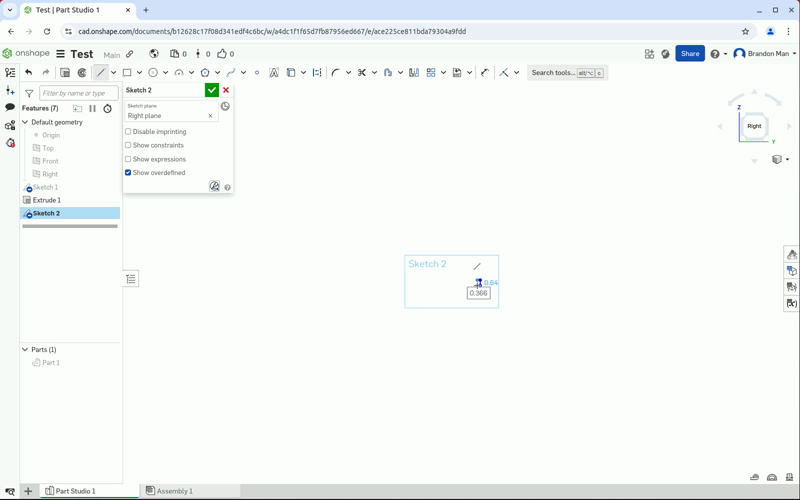
scroll(6)
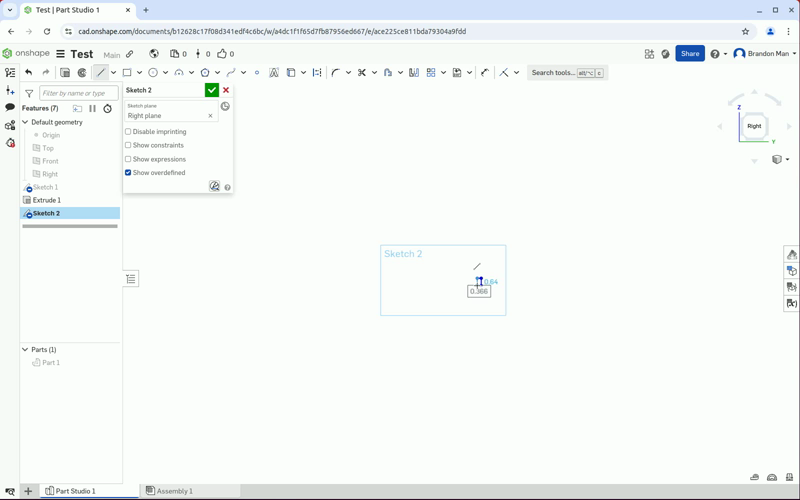
scroll(6)
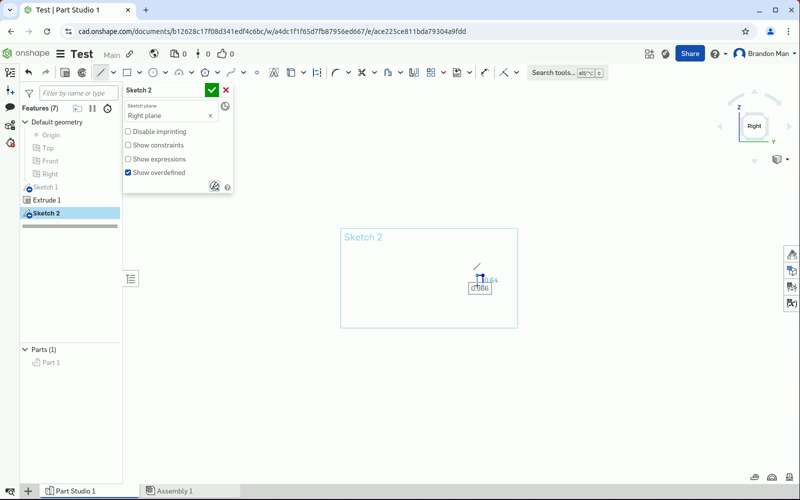
scroll(6)
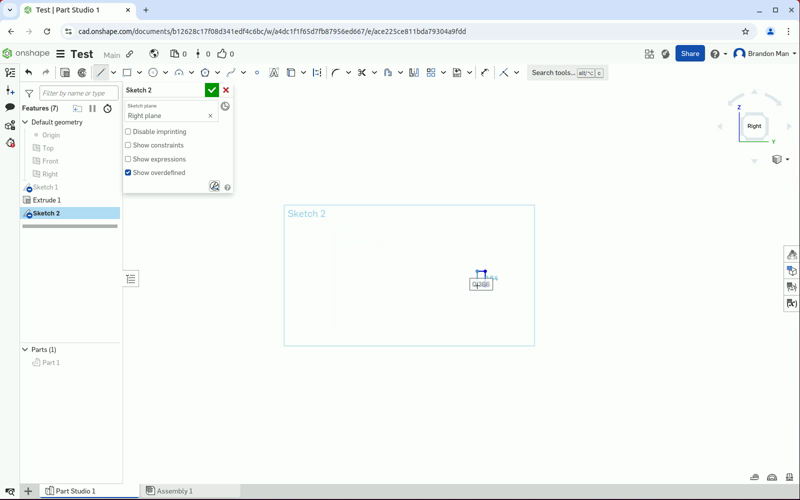
scroll(6)
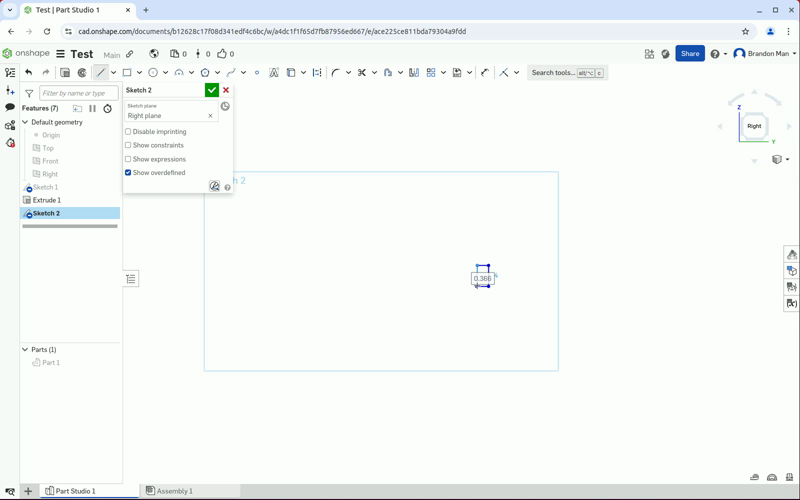
scroll(6)
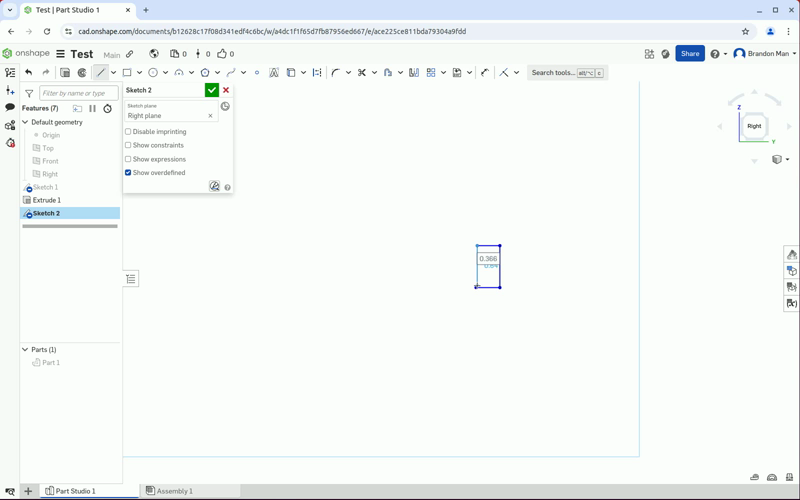
key_up(shift)
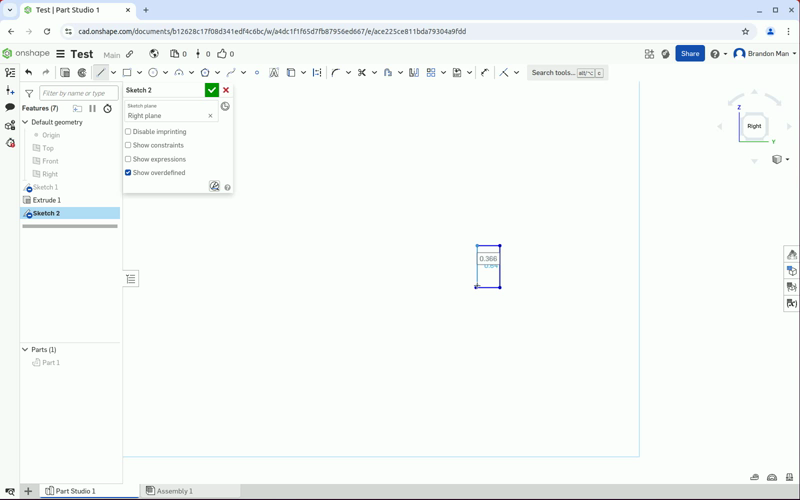
click(477, 285)
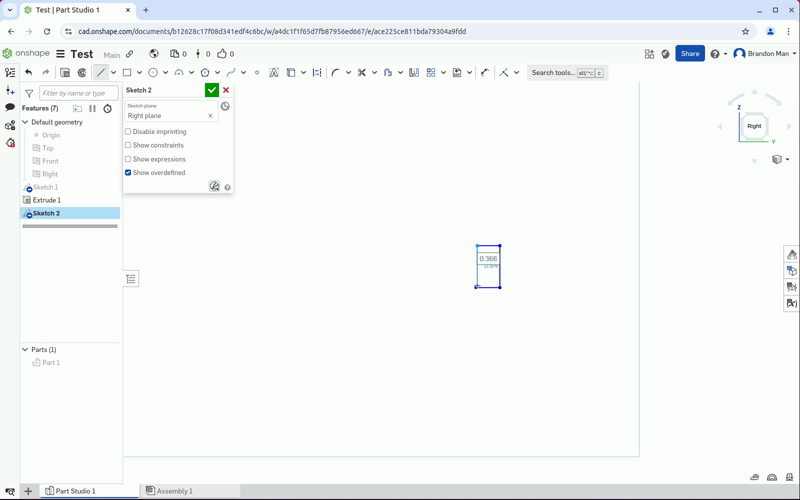
scroll(-6)
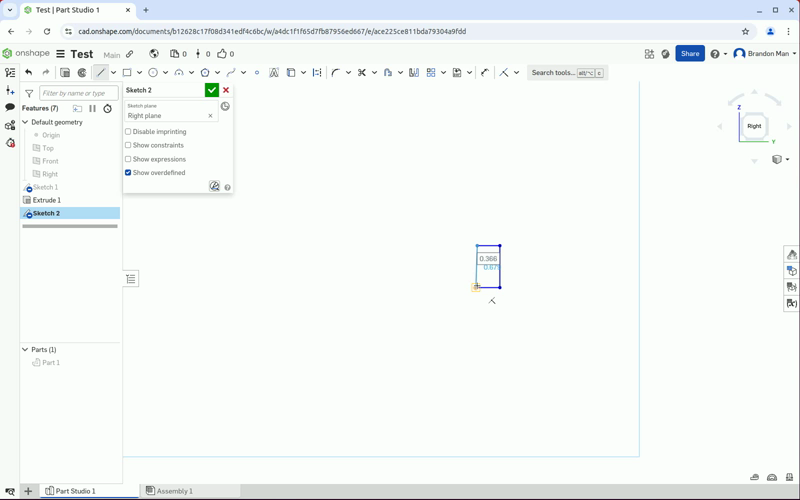
scroll(-6)
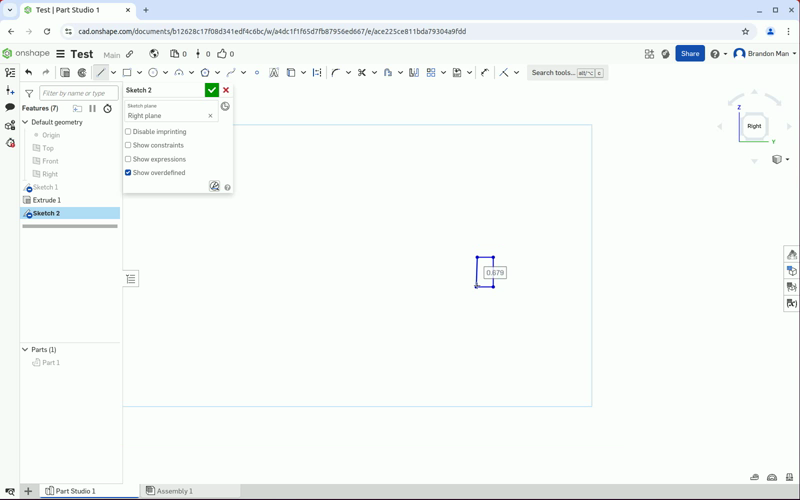
scroll(-6)
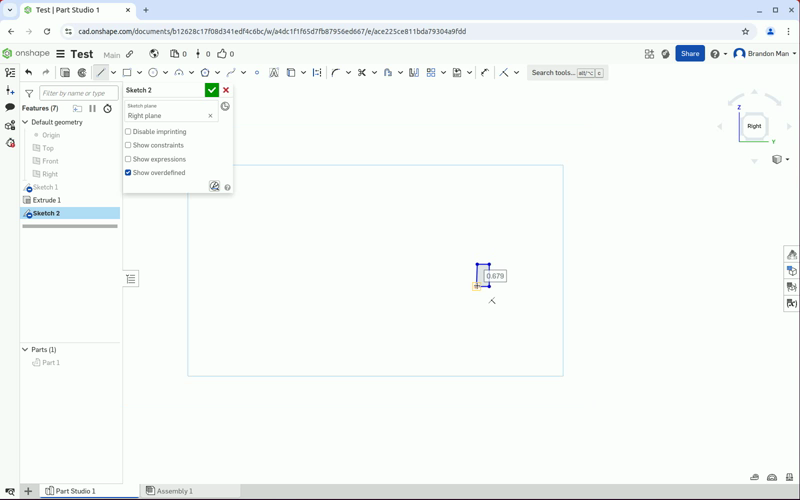
scroll(-6)
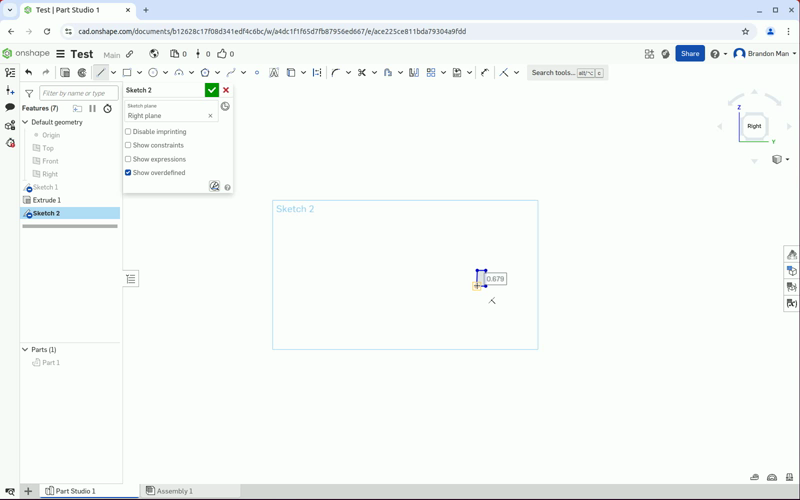
scroll(-6)
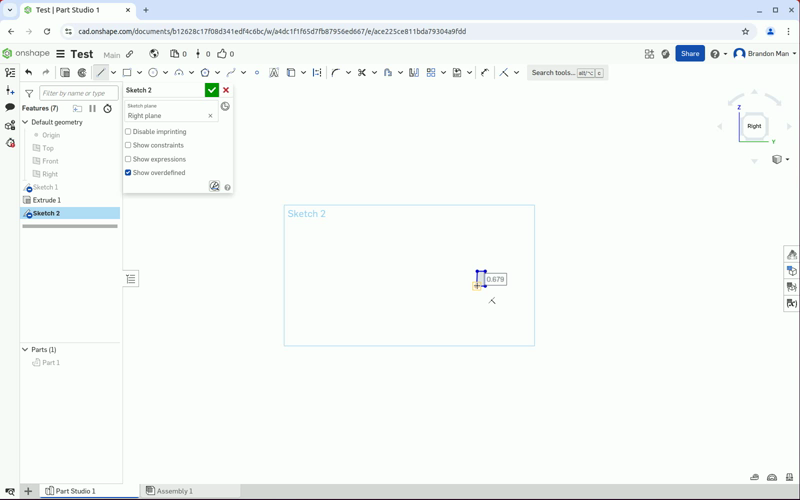
scroll(-6)
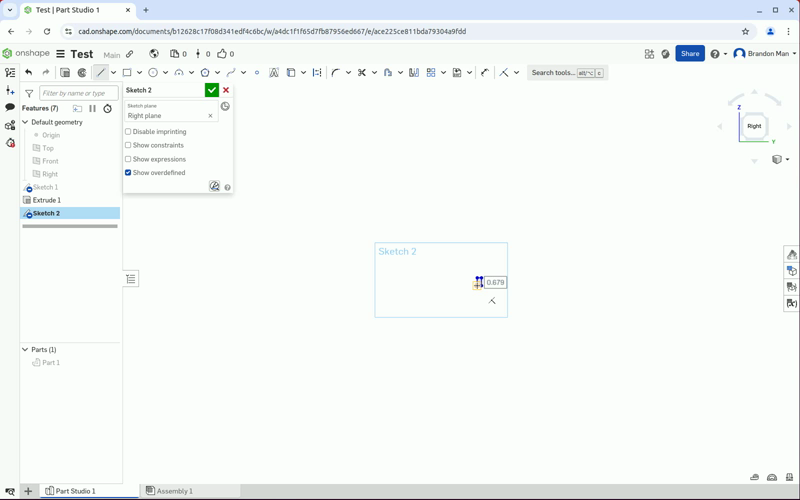
scroll(-6)
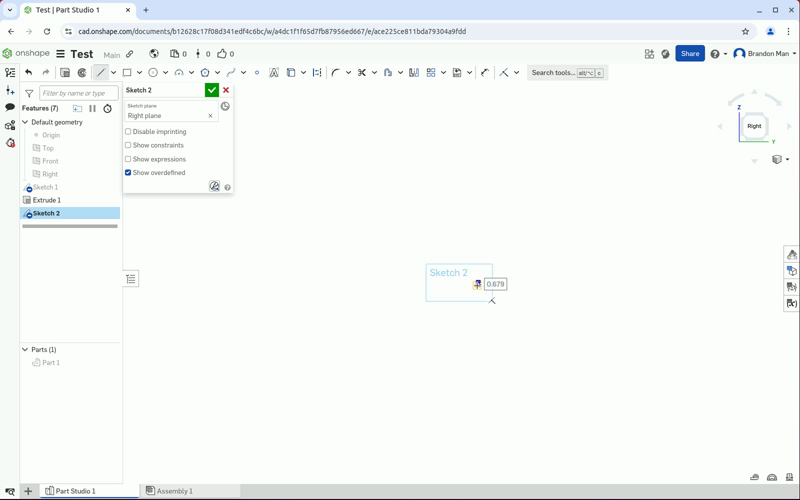
key(esc)
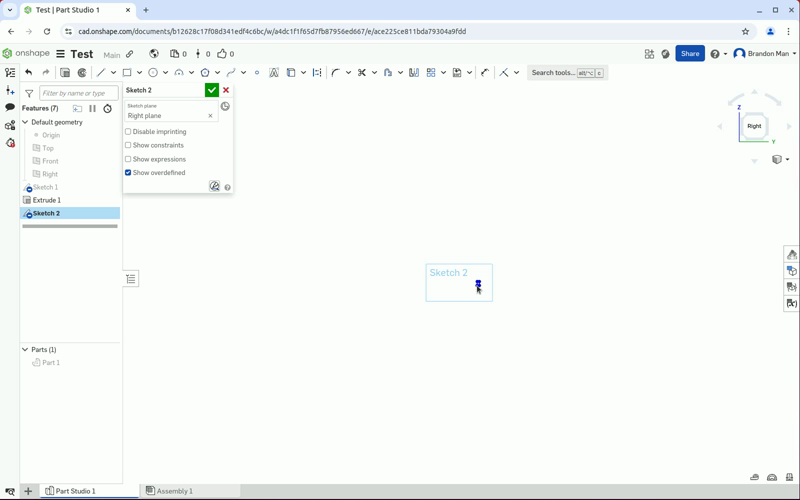
mouse_move(478, 282)
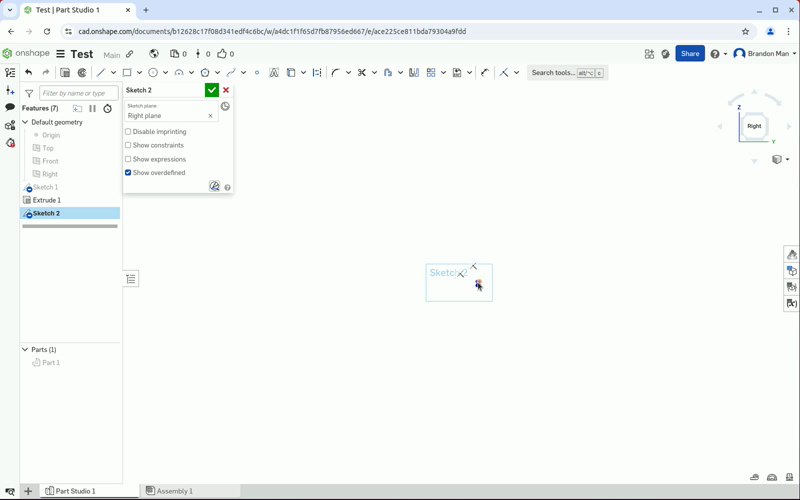
scroll(6)
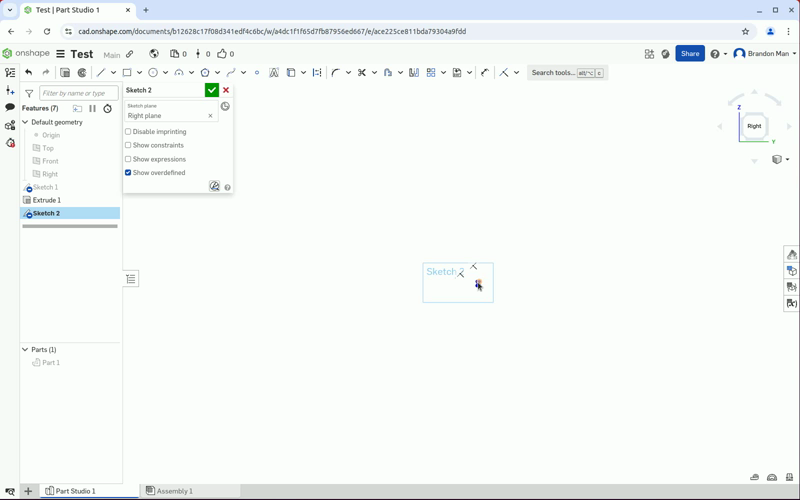
scroll(6)
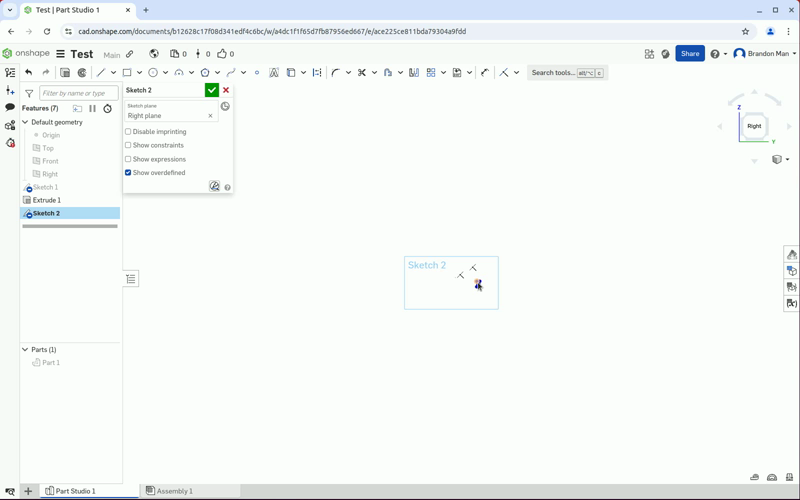
scroll(6)
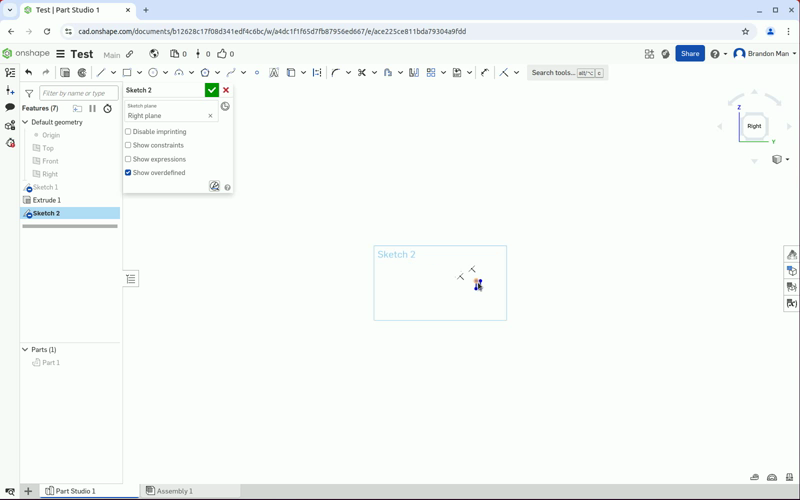
scroll(6)
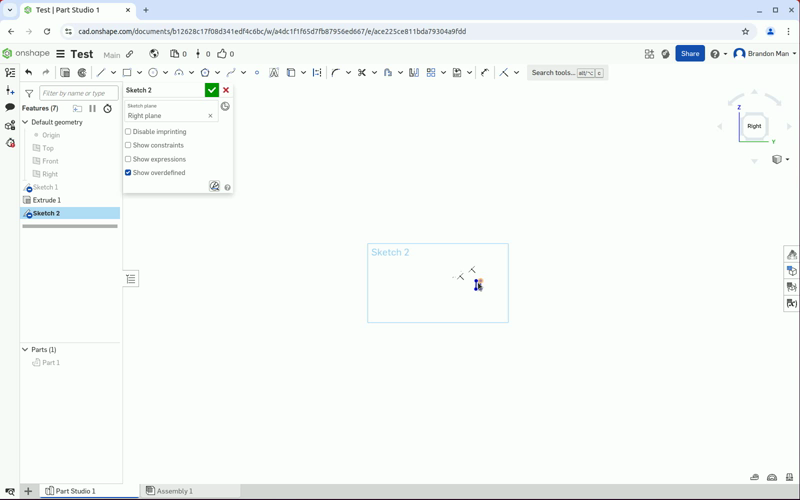
scroll(6)
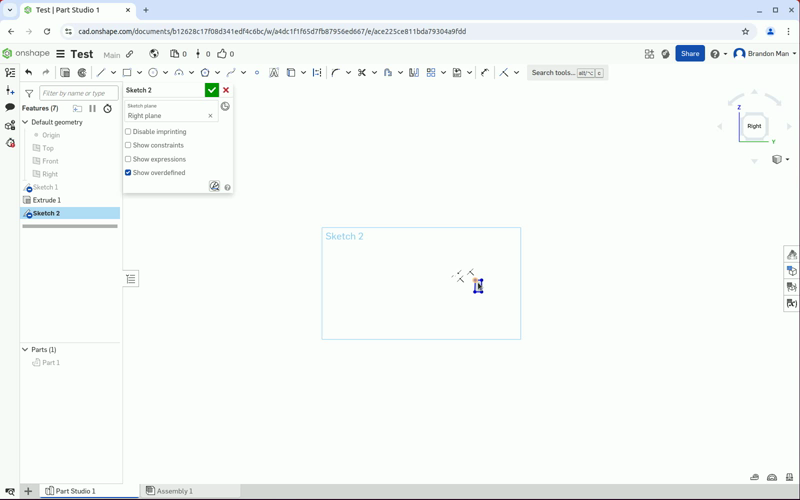
scroll(6)
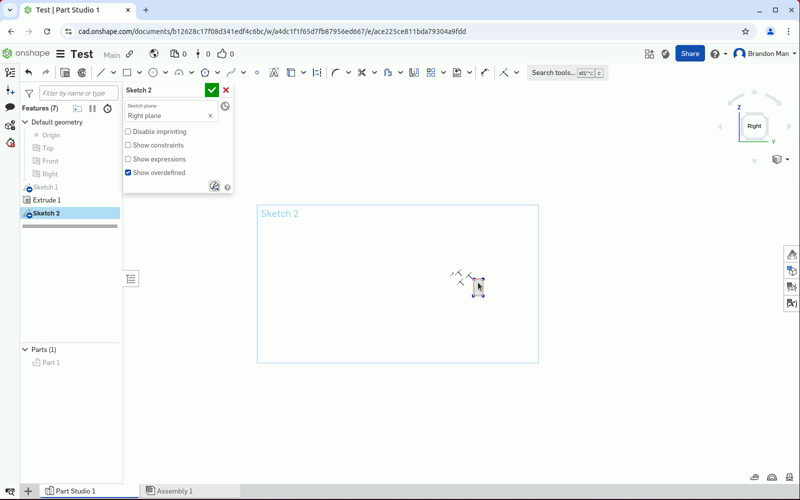
scroll(6)
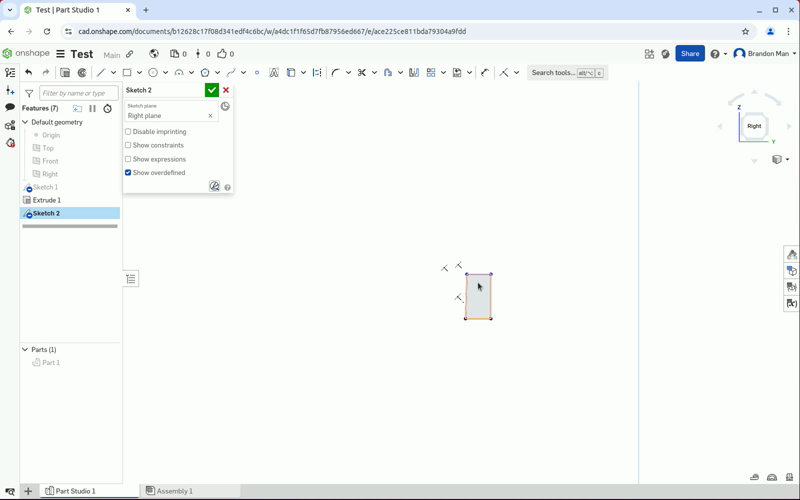
click(478, 282)
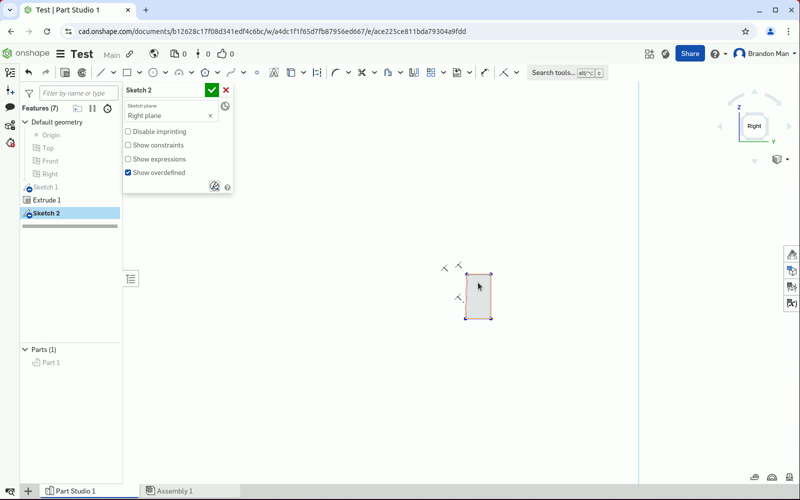
scroll(-6)
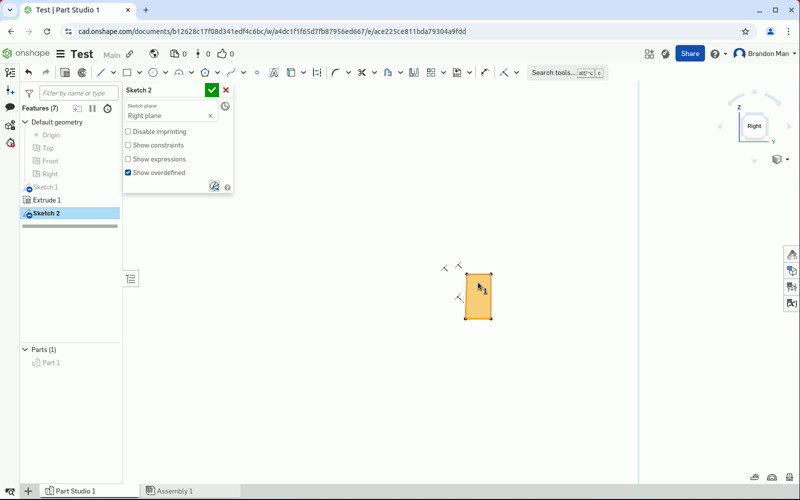
scroll(-6)
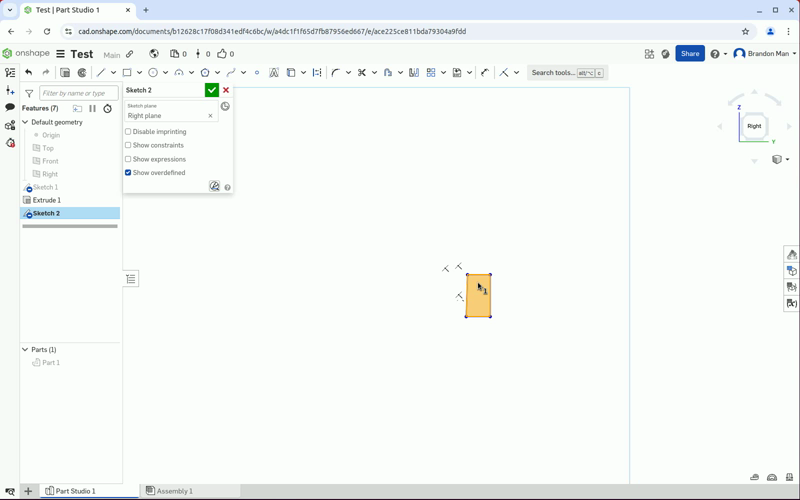
scroll(-6)
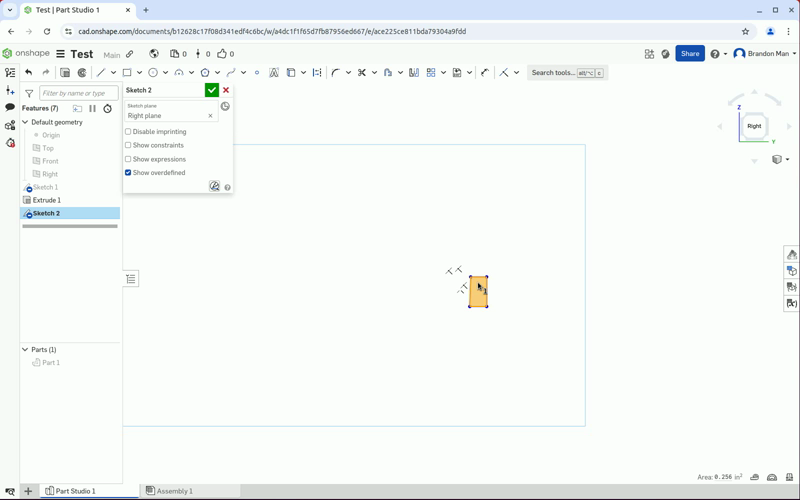
scroll(-6)
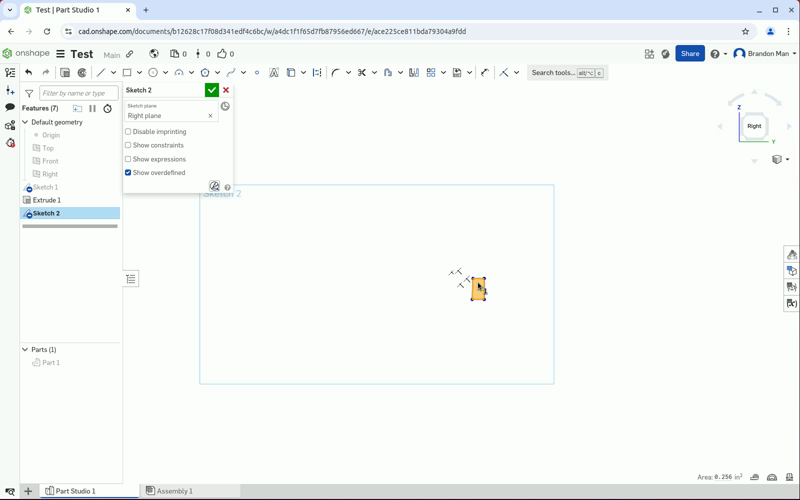
scroll(-6)
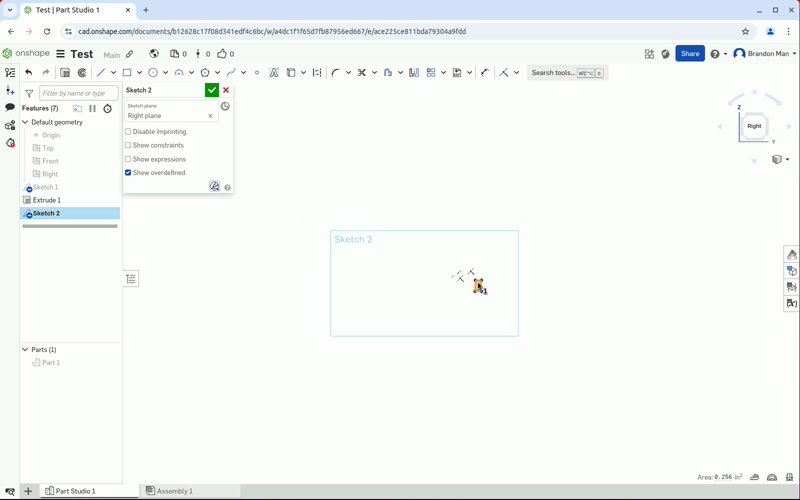
scroll(-6)
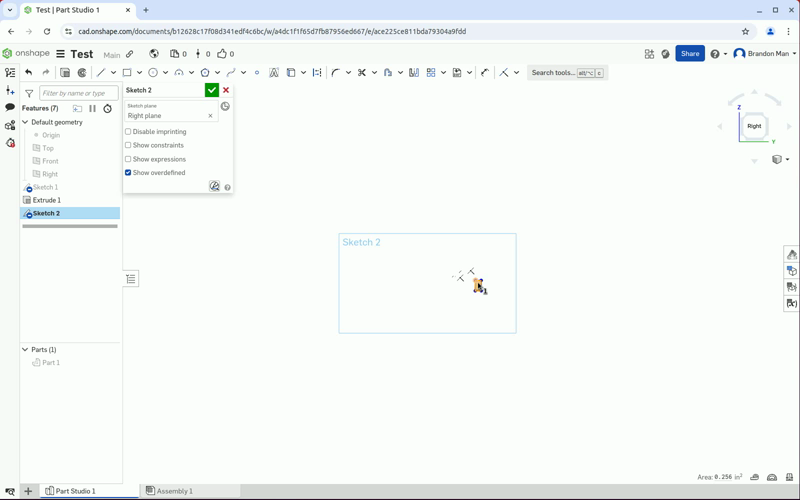
scroll(-6)
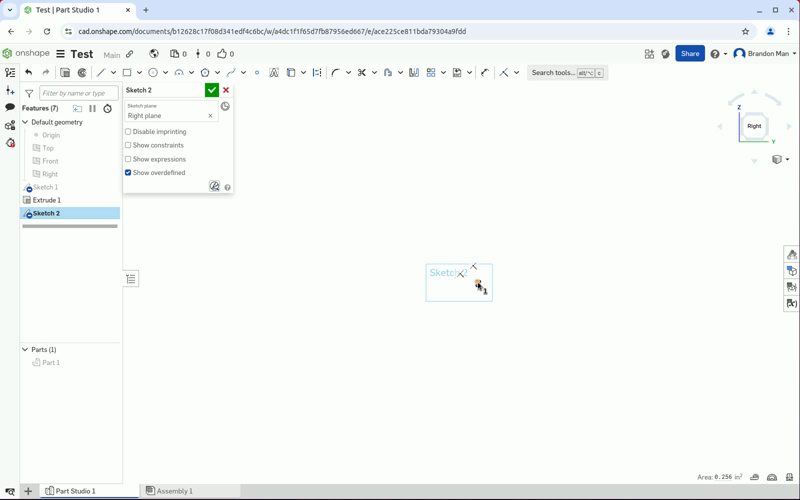
mouse_move(73, 352)
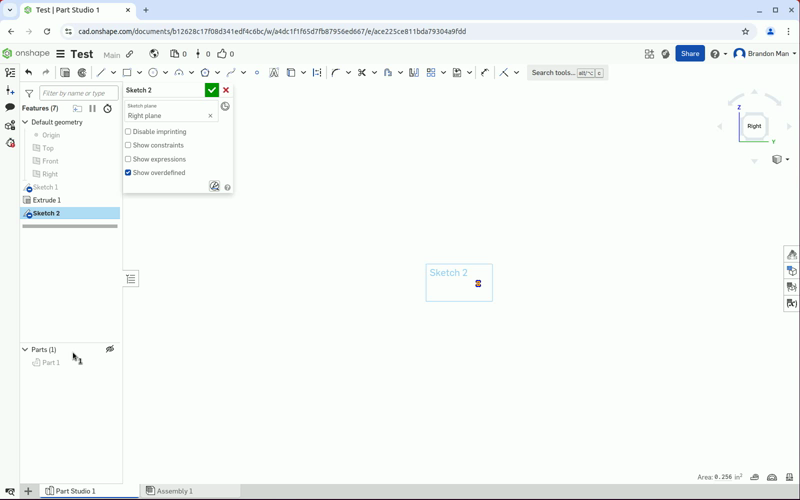
key(shift+y)
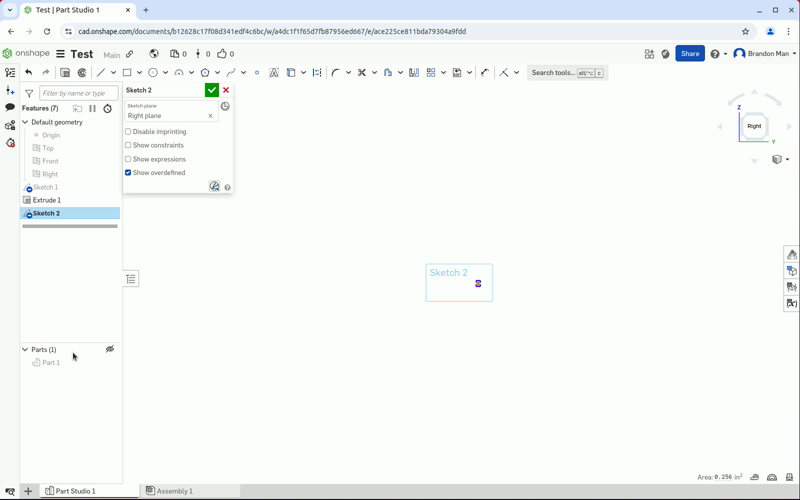
key(shift+e)
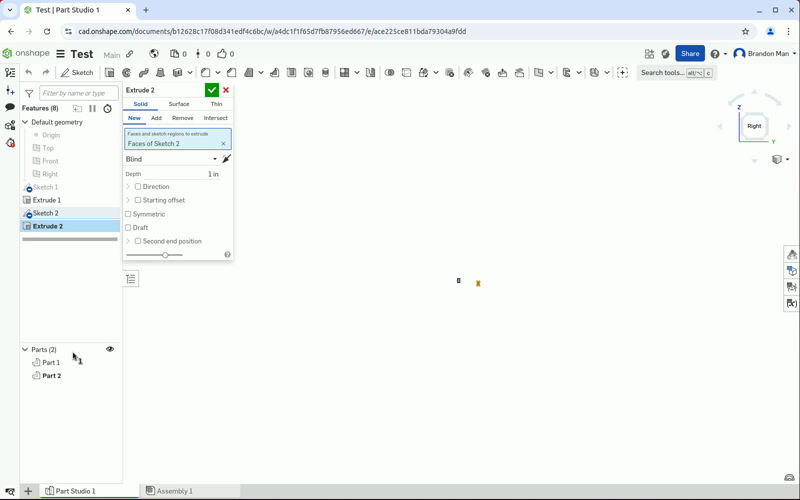
mouse_move(143, 106)
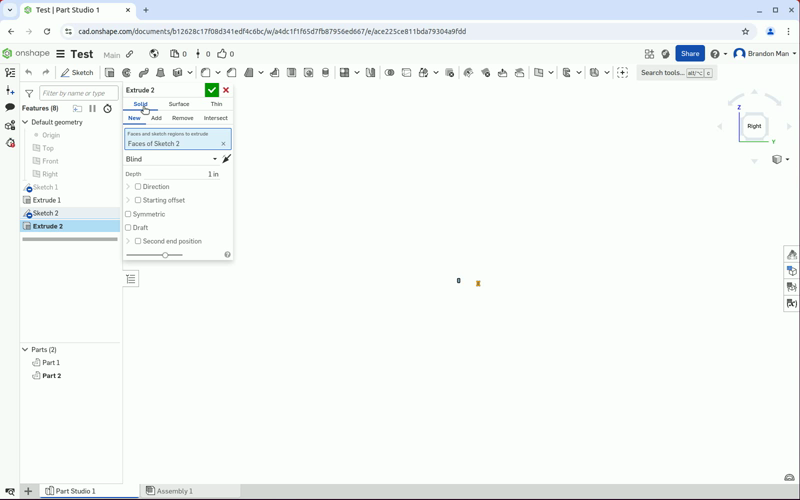
click(143, 106)
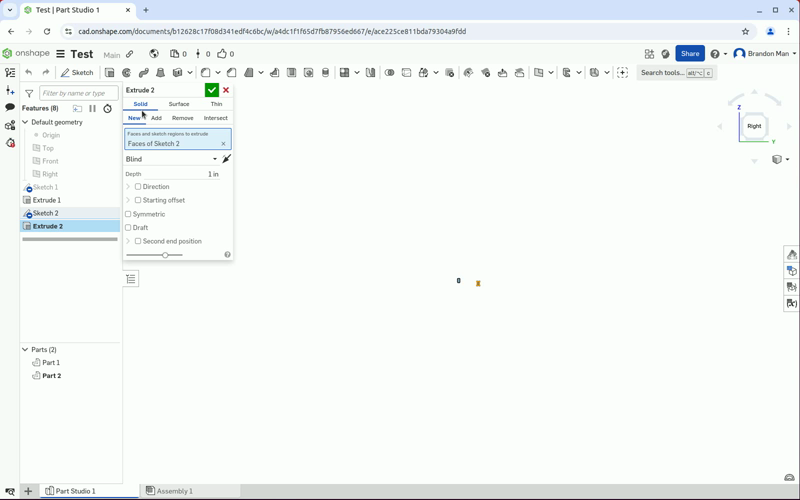
mouse_move(137, 120)
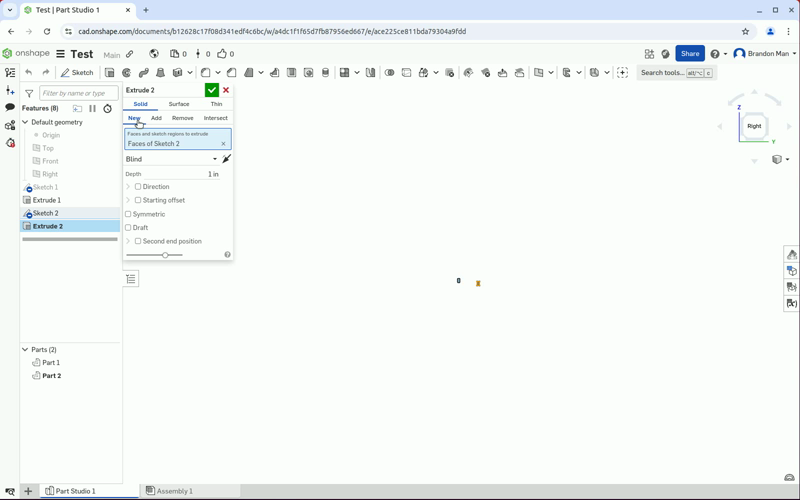
click(137, 120)
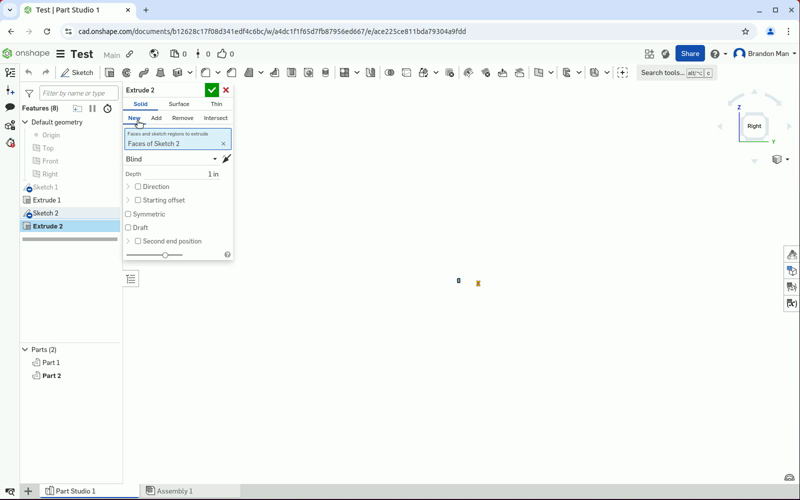
key(tab, 4)
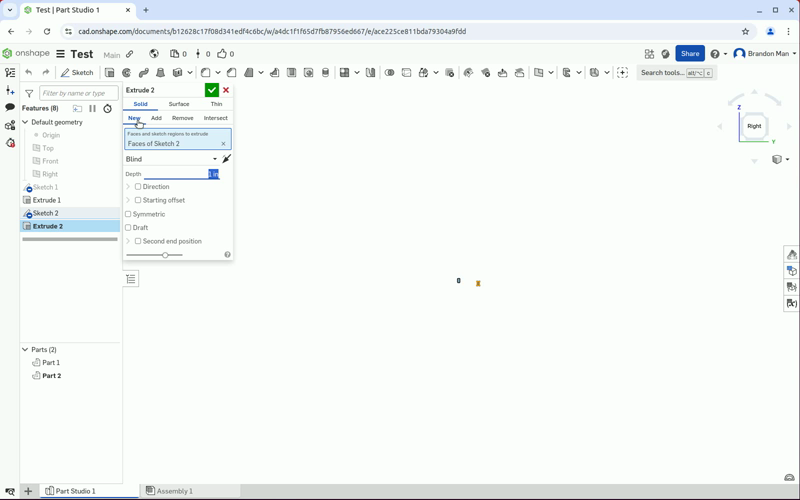
text(13.961)
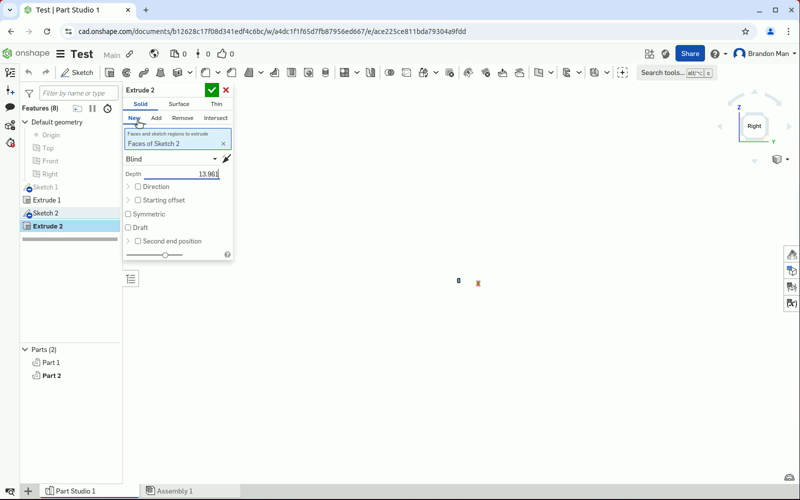
key(enter)
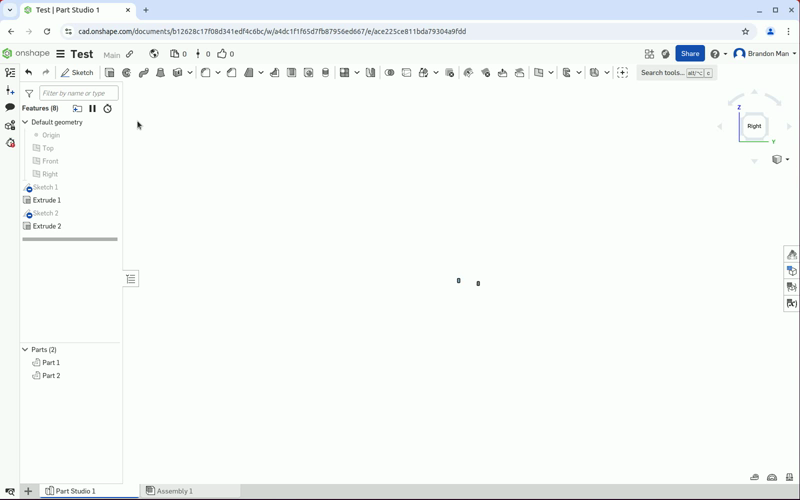
key(shift+h)
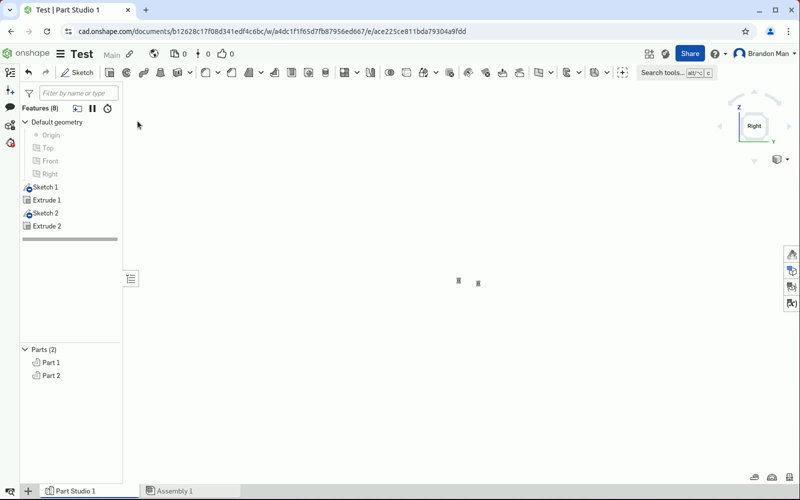
key(shift+h)
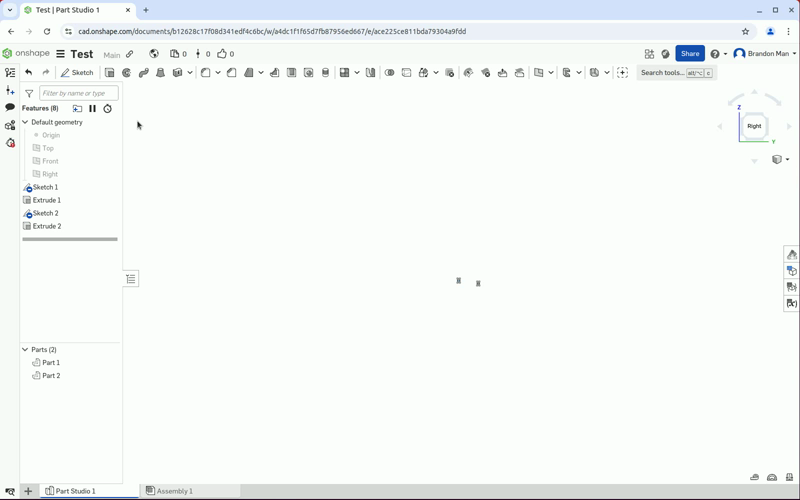
key(shift+7)
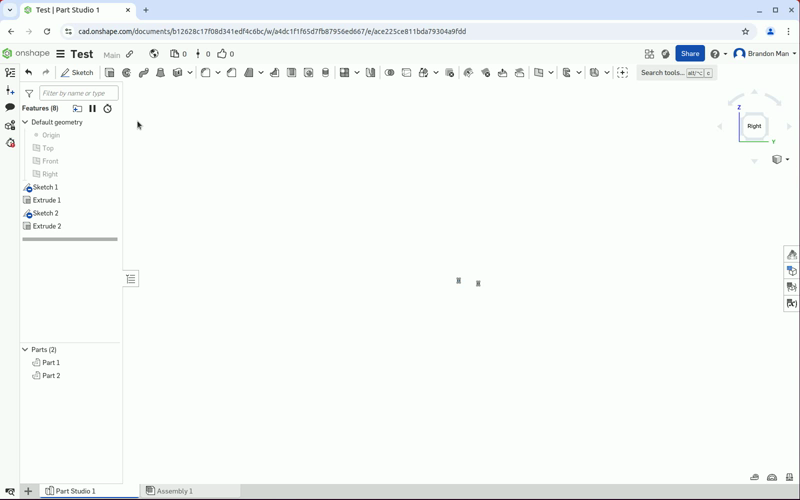
key(right, 2)
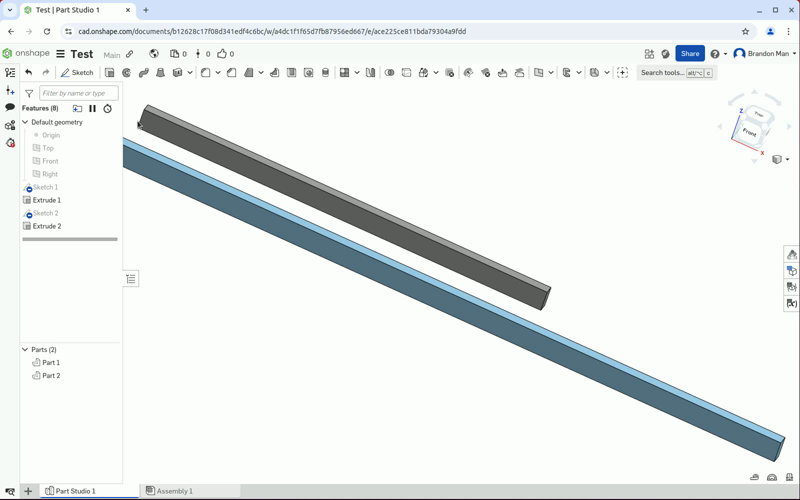
key(down, 2)
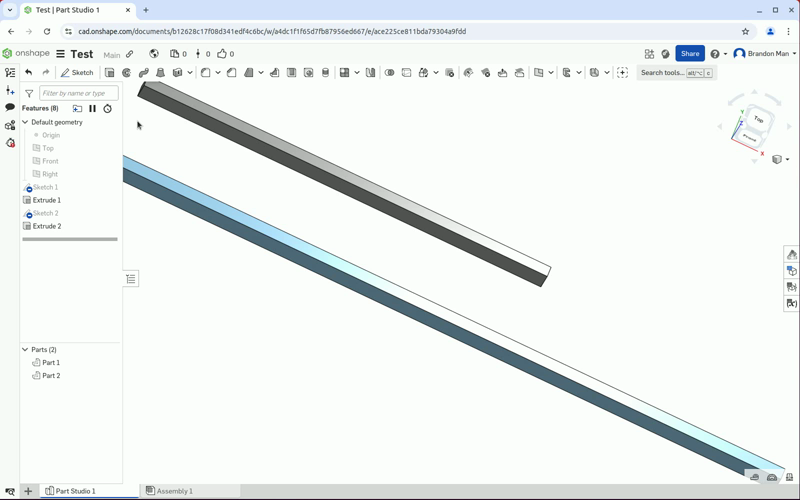
key(up, 2)
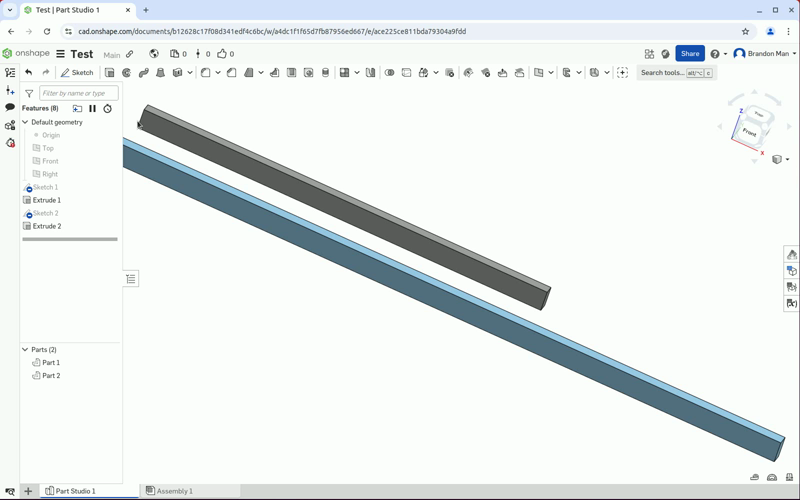
key(left, 2)
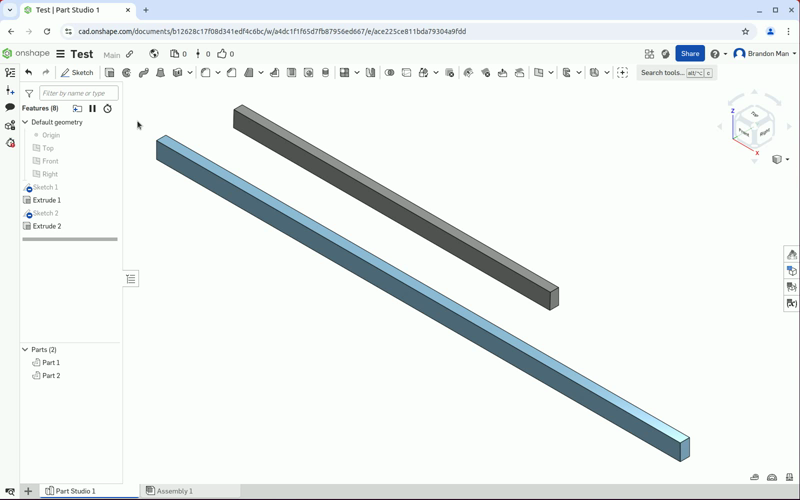
mouse_move(73, 189)
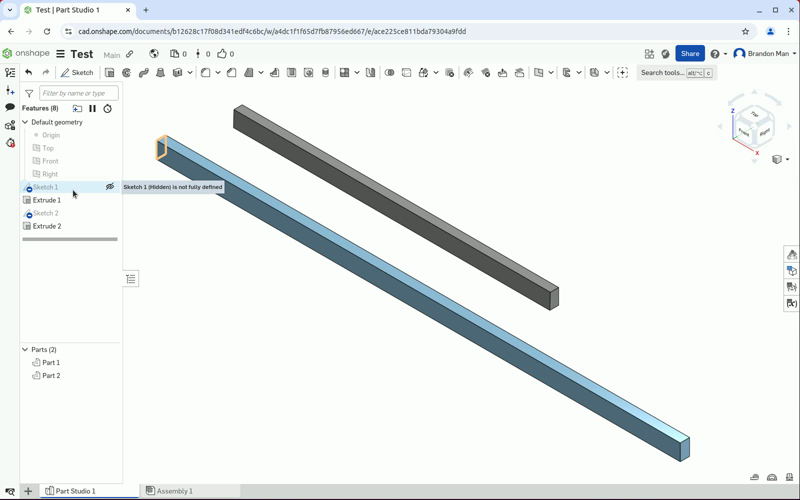
click(73, 189)